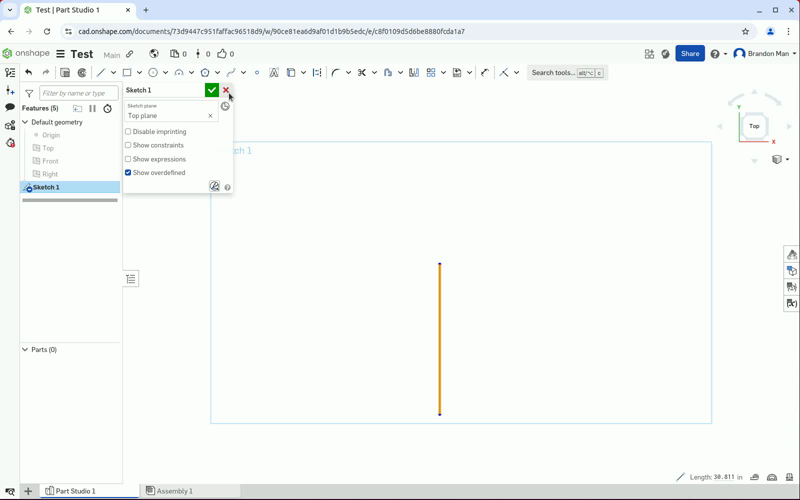
key(shift+h)
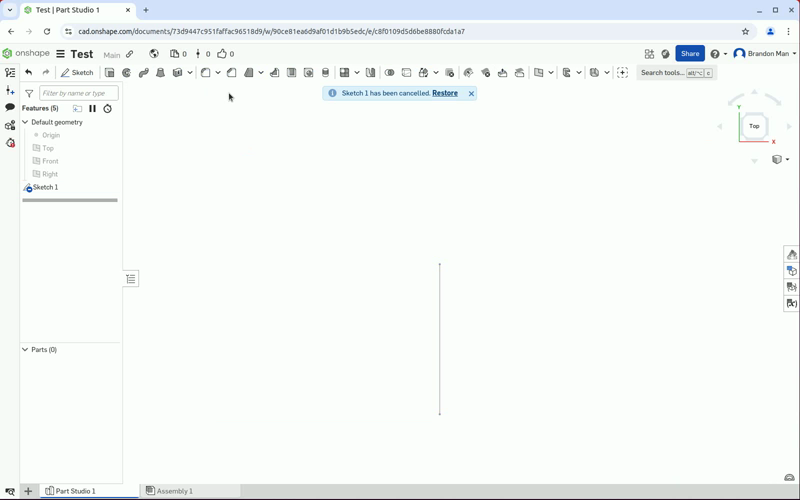
key(shift+s)
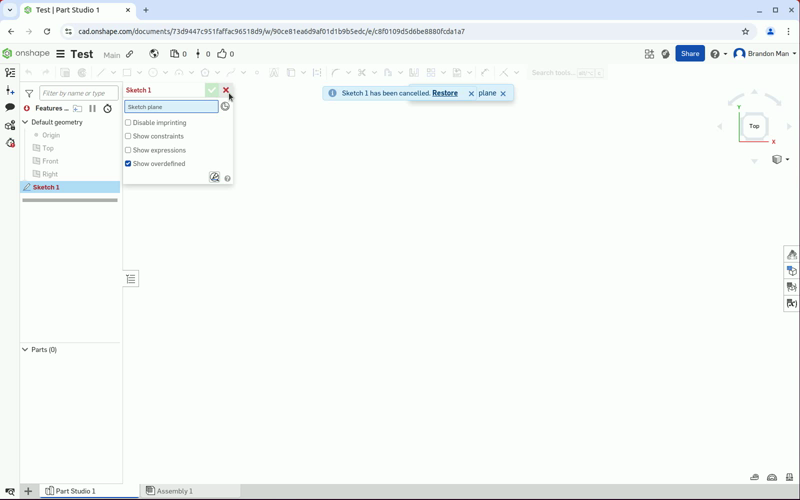
mouse_move(73, 150)
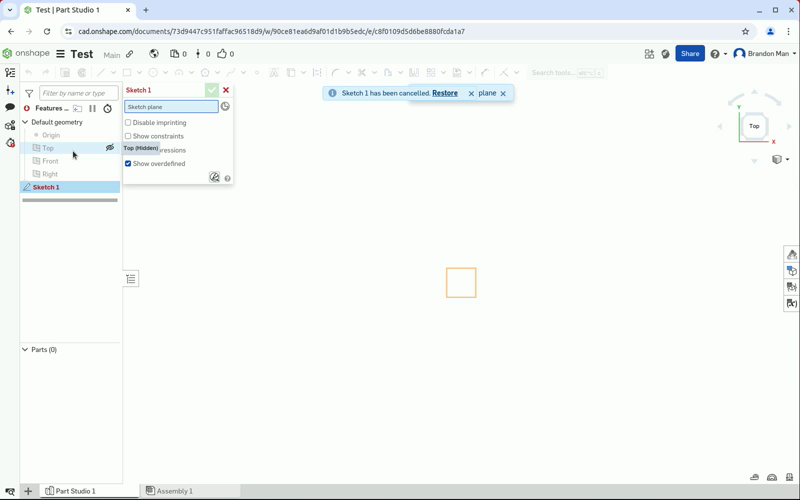
click(73, 150)
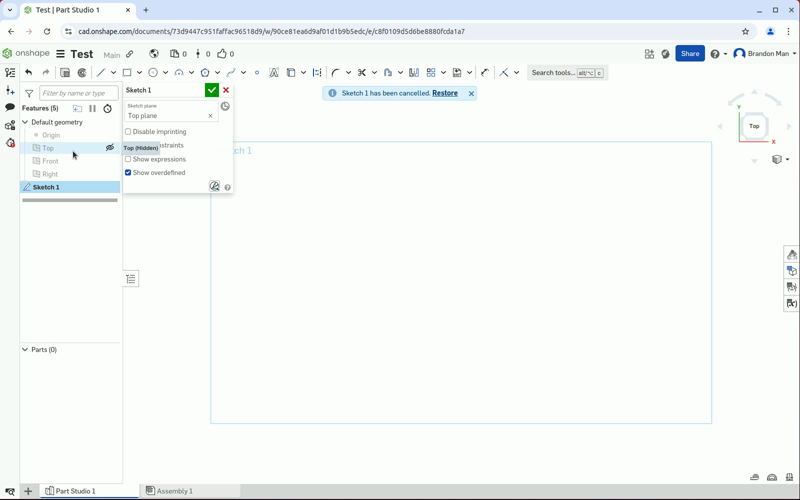
mouse_move(73, 352)
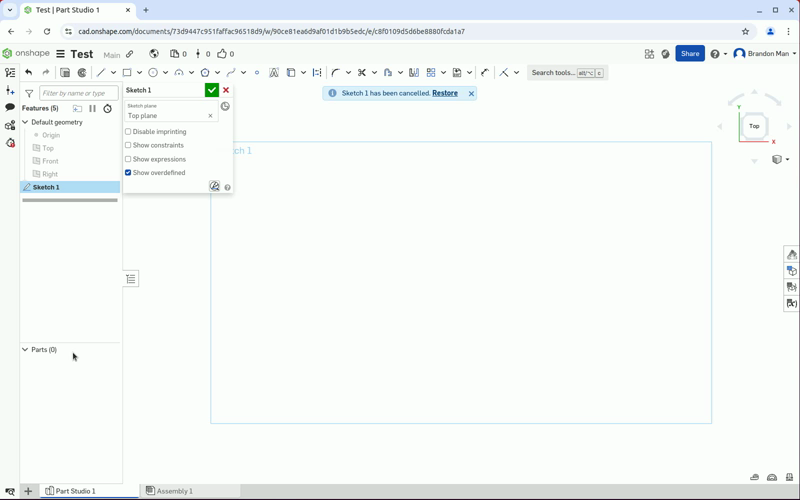
key(y)
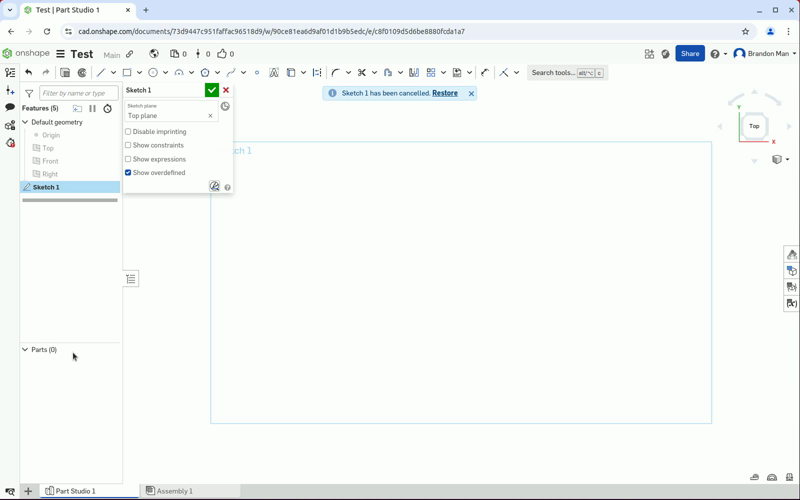
key(l)
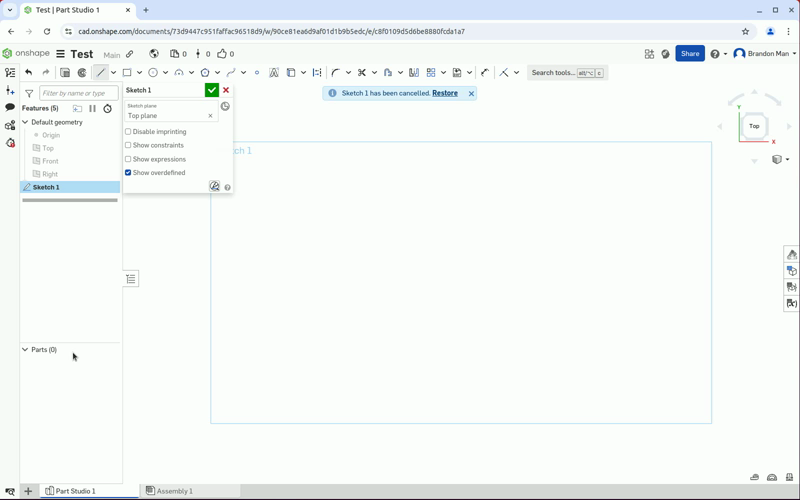
key_down(shift)
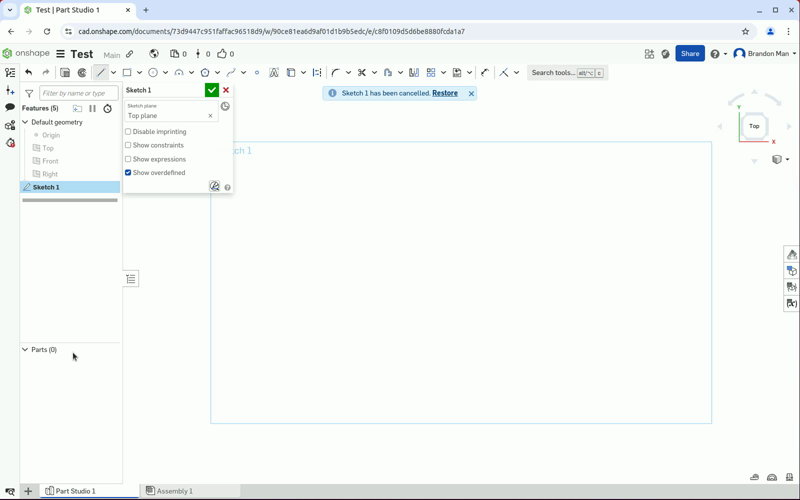
mouse_move(460, 282)
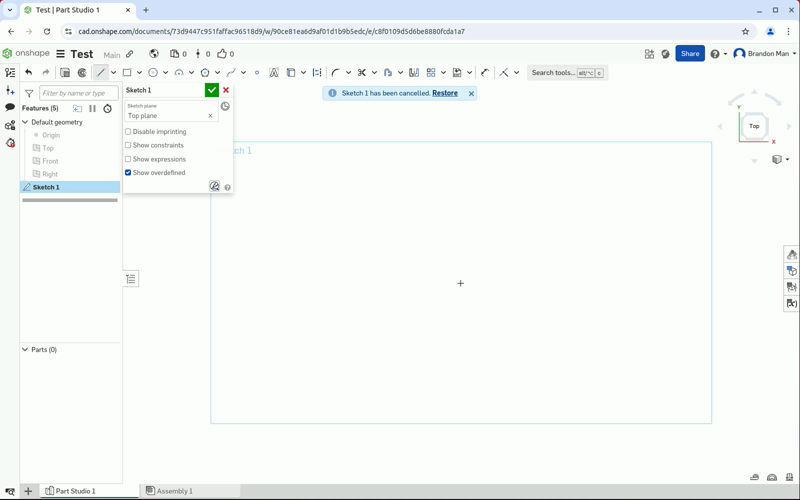
click(460, 282)
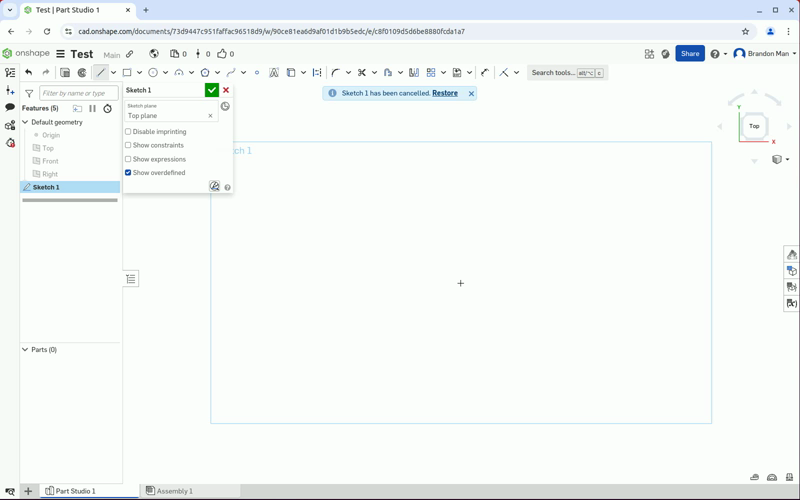
key_up(shift)
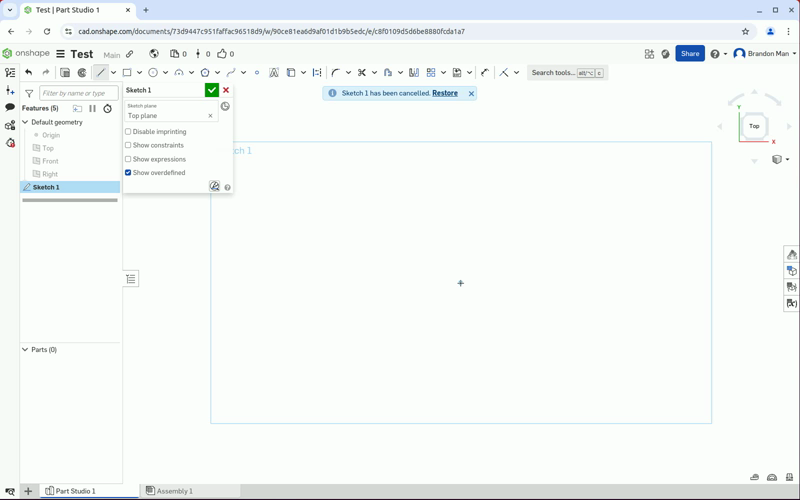
key_down(shift)
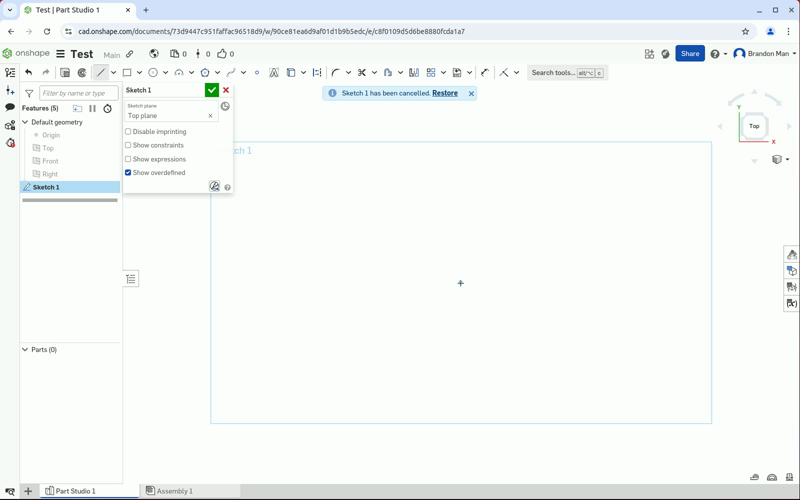
mouse_move(573, 282)
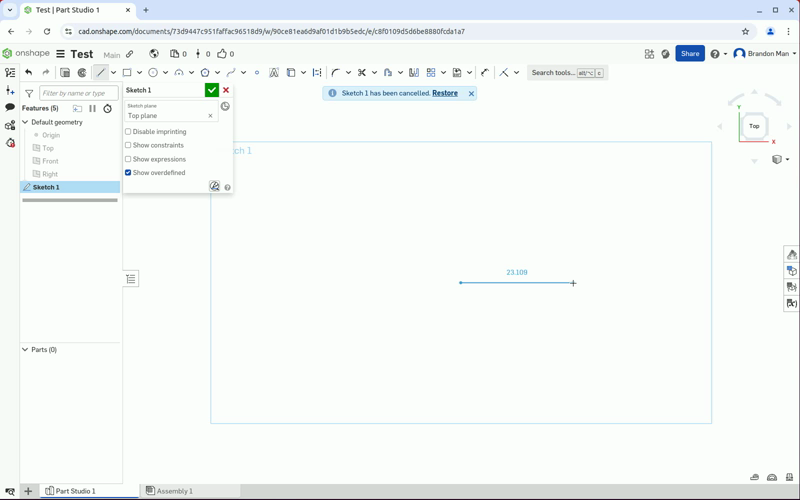
click(573, 282)
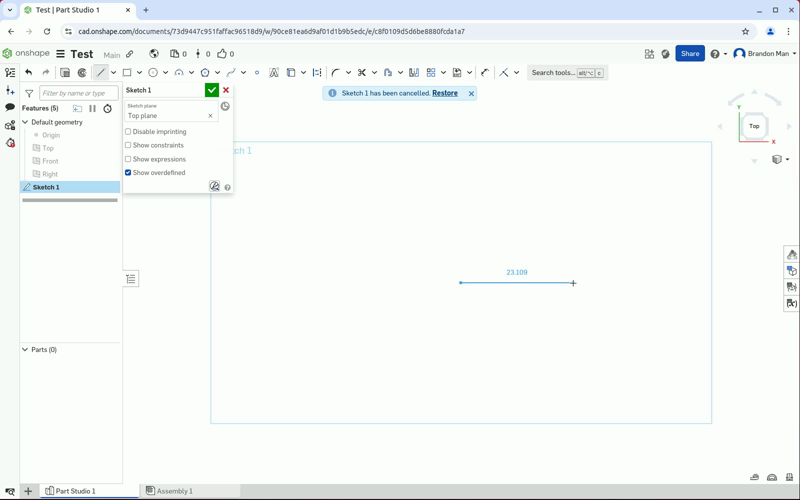
key_up(shift)
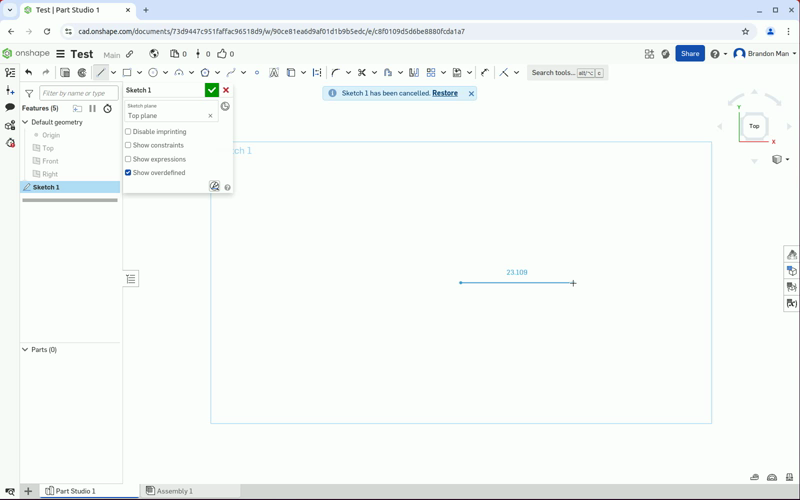
key_down(shift)
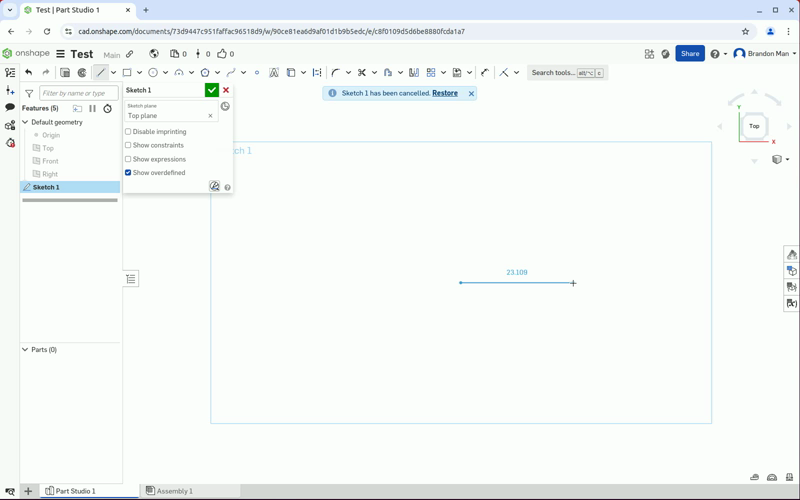
mouse_move(589, 282)
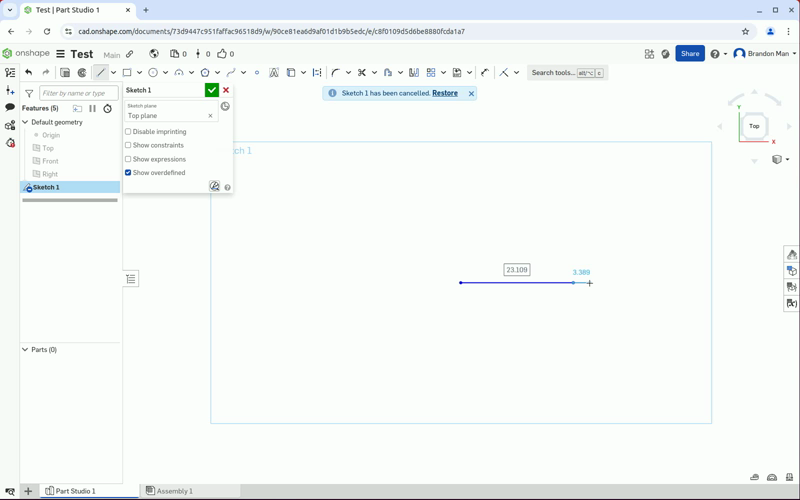
mouse_move(573, 273)
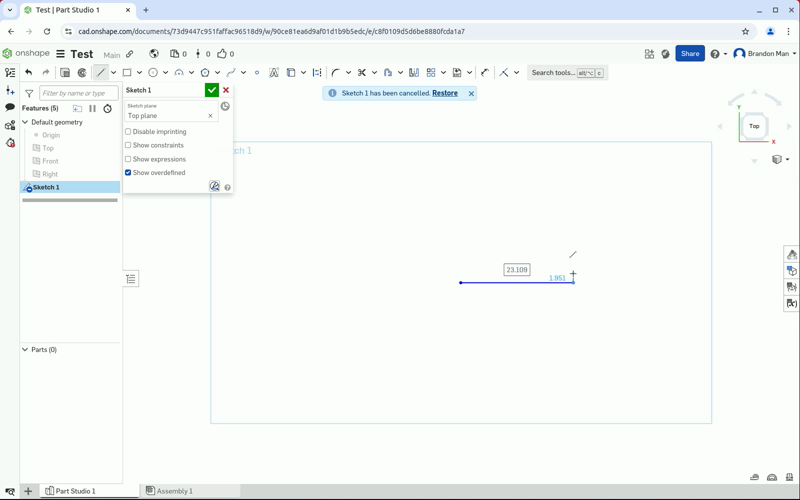
click(573, 273)
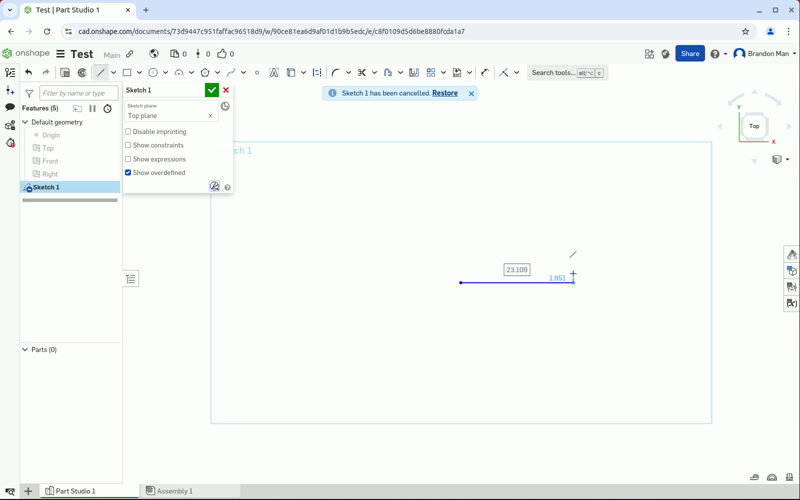
key_up(shift)
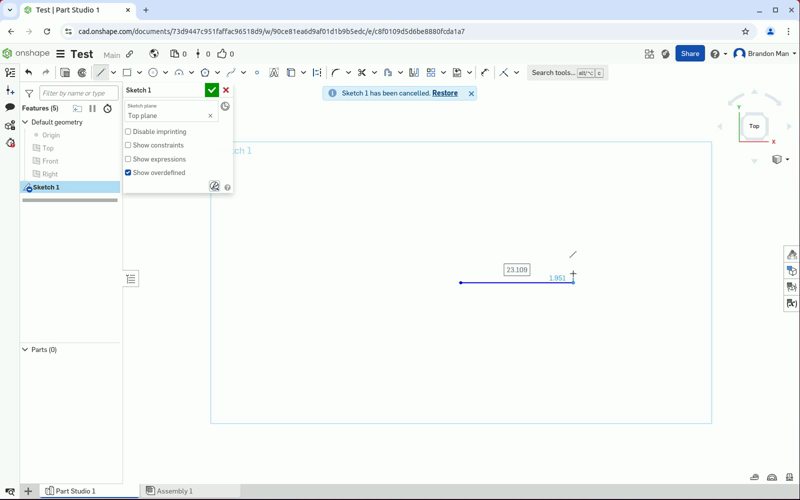
key_down(shift)
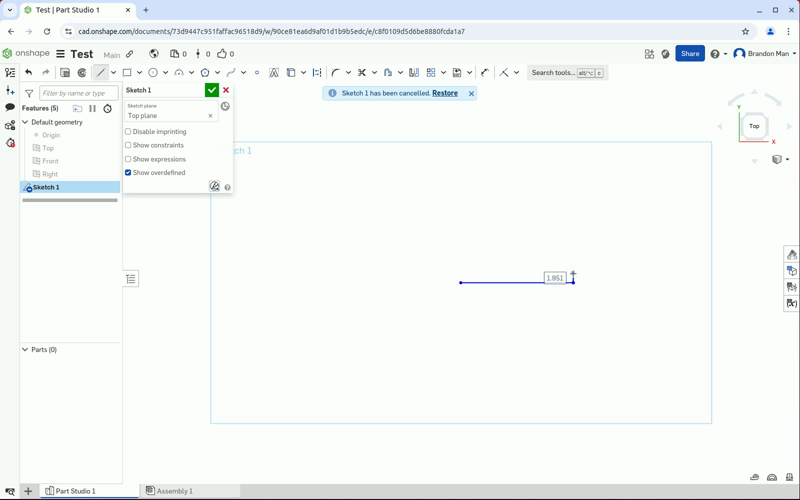
mouse_move(589, 273)
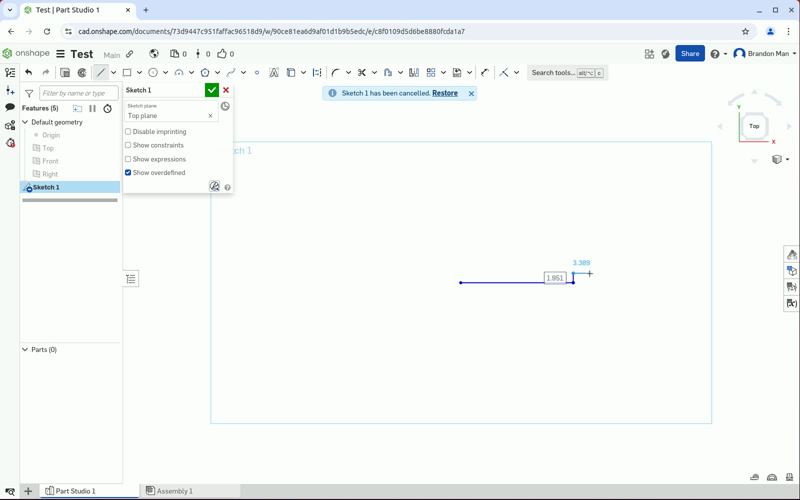
mouse_move(549, 273)
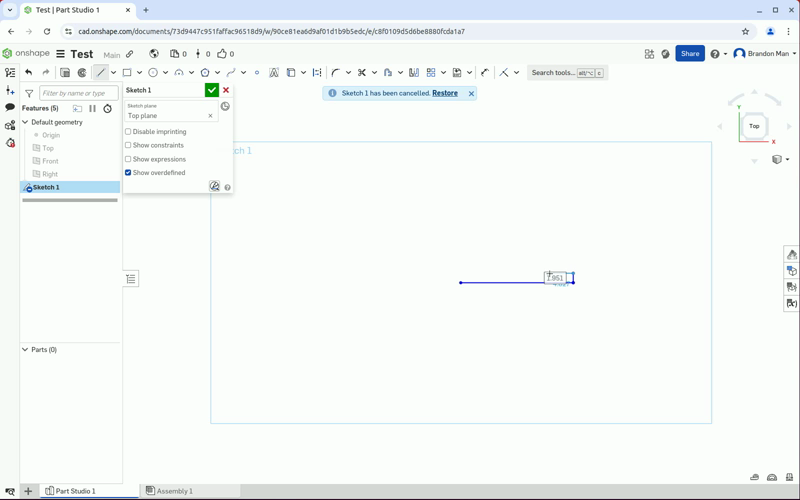
click(549, 273)
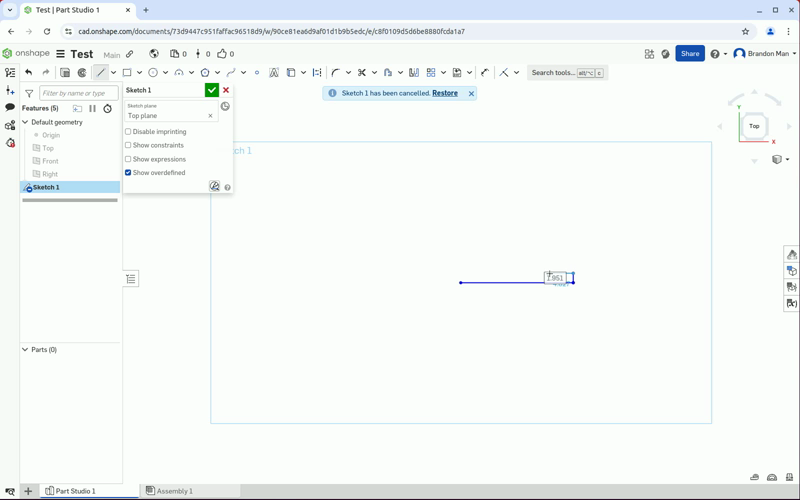
key_up(shift)
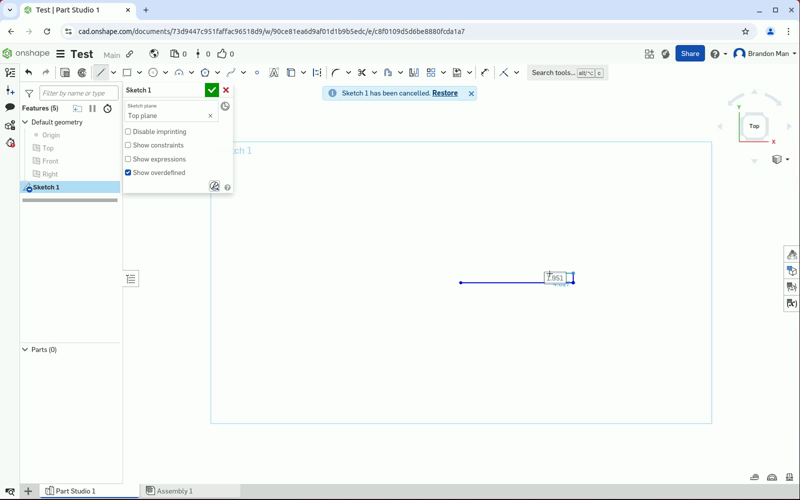
key_down(shift)
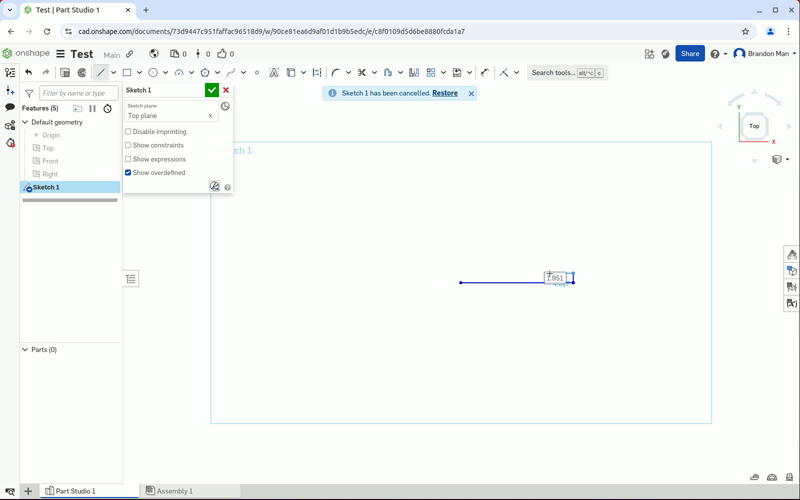
mouse_move(579, 273)
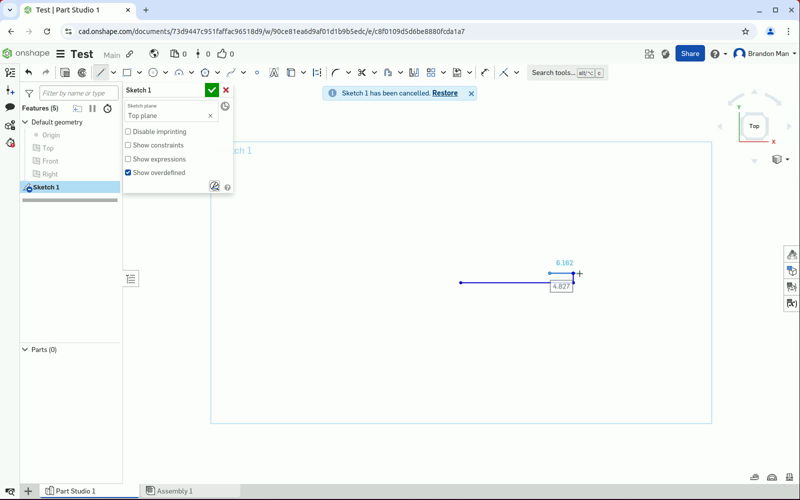
mouse_move(549, 235)
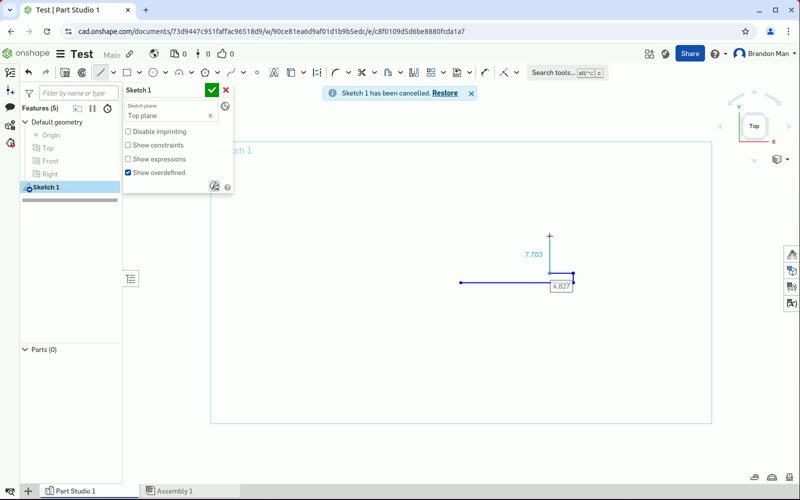
click(549, 235)
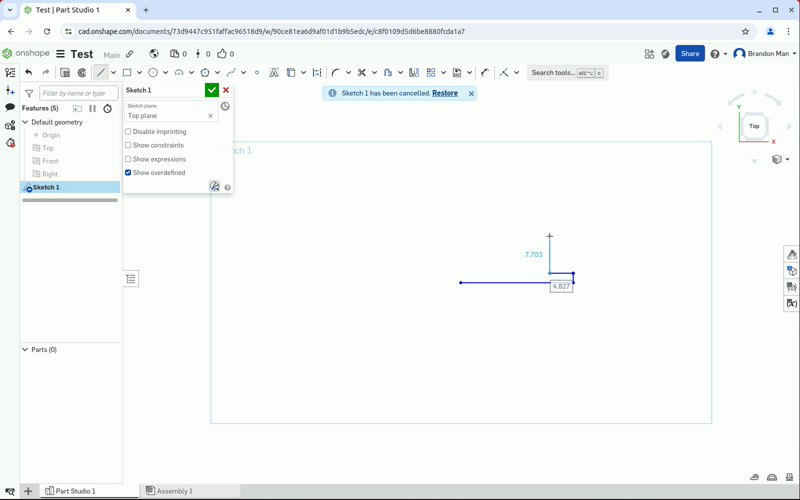
key_up(shift)
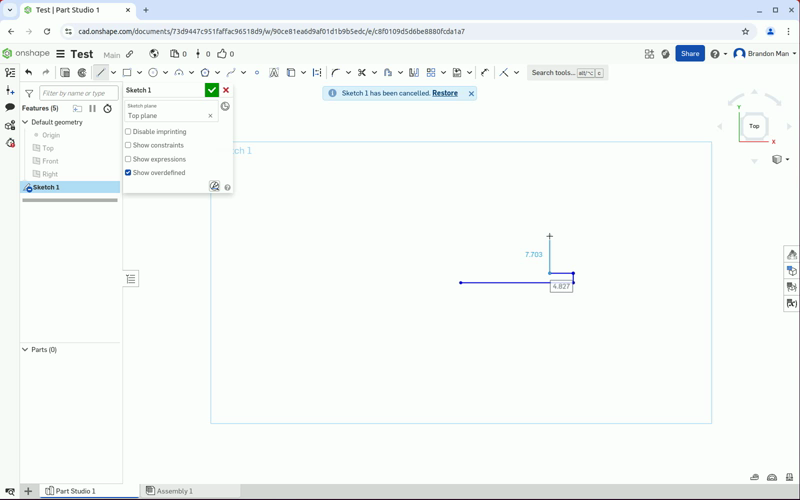
key_down(shift)
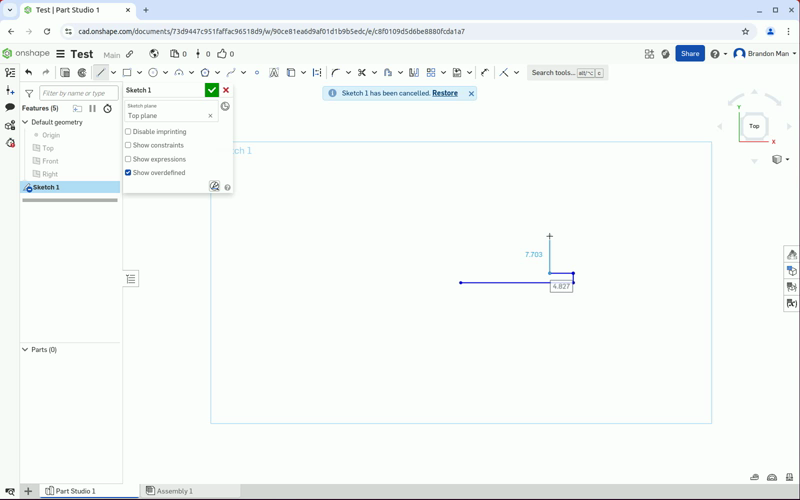
mouse_move(579, 235)
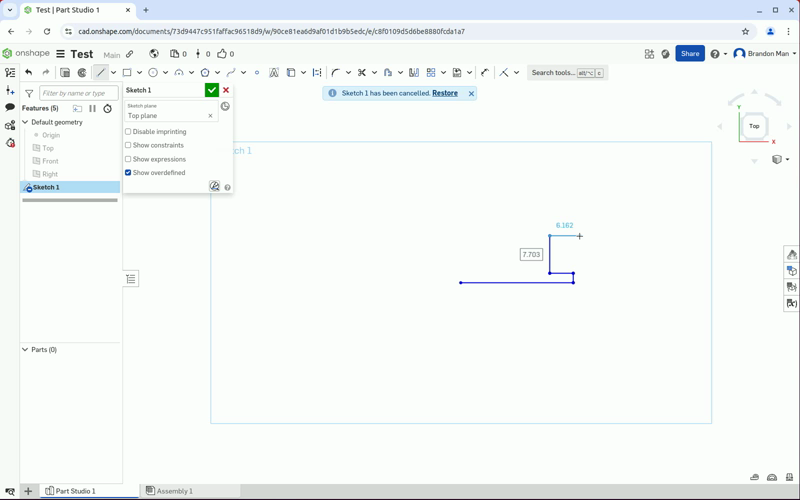
mouse_move(573, 235)
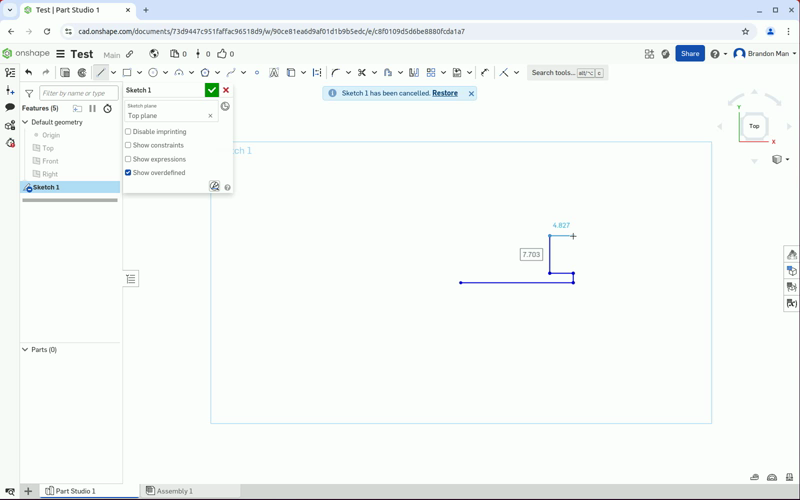
click(573, 235)
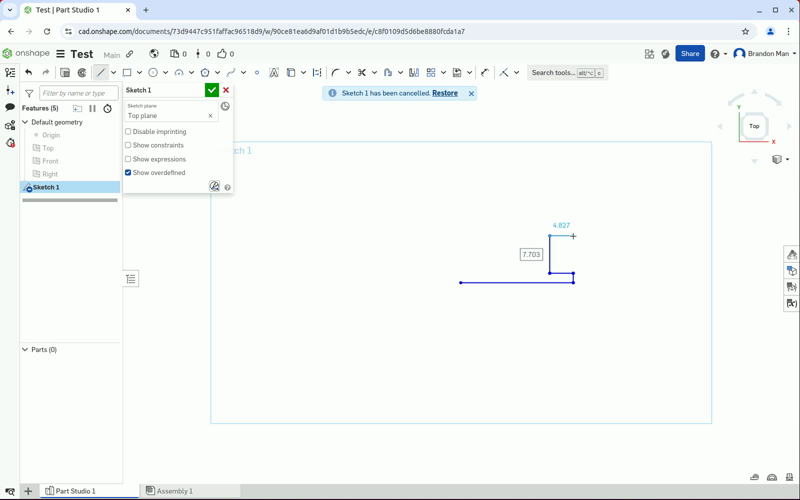
key_up(shift)
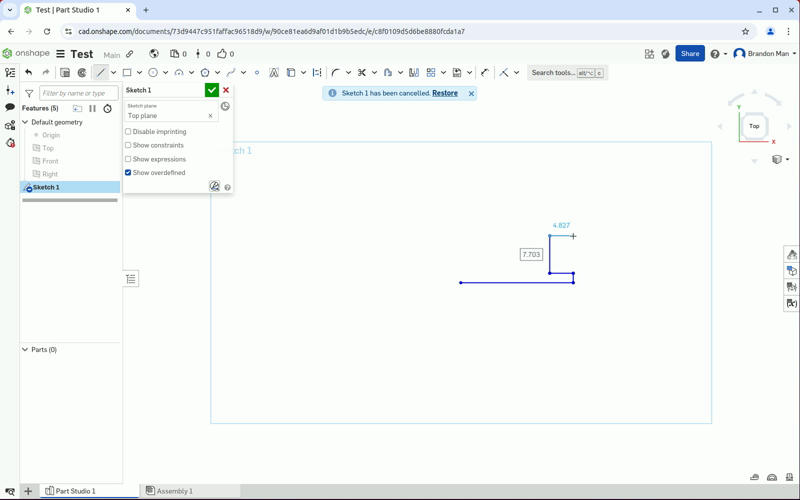
key_down(shift)
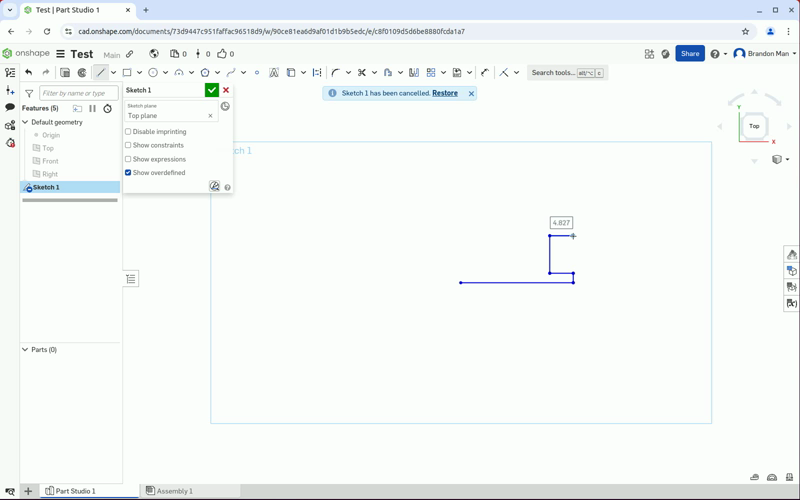
mouse_move(589, 235)
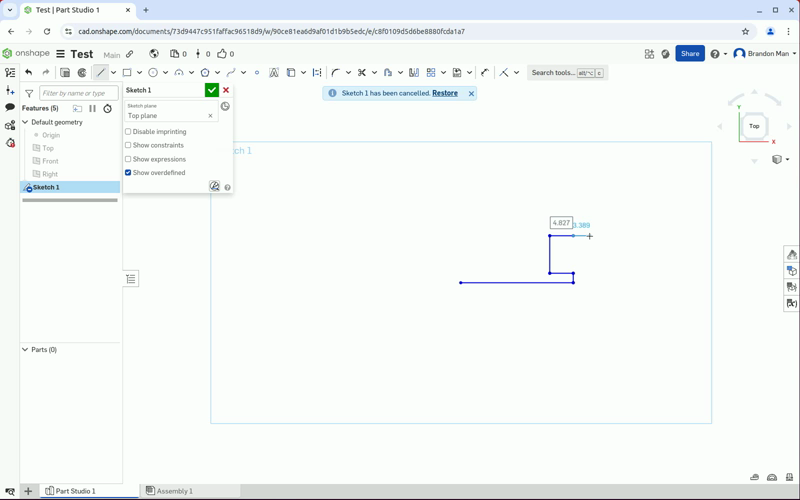
mouse_move(573, 226)
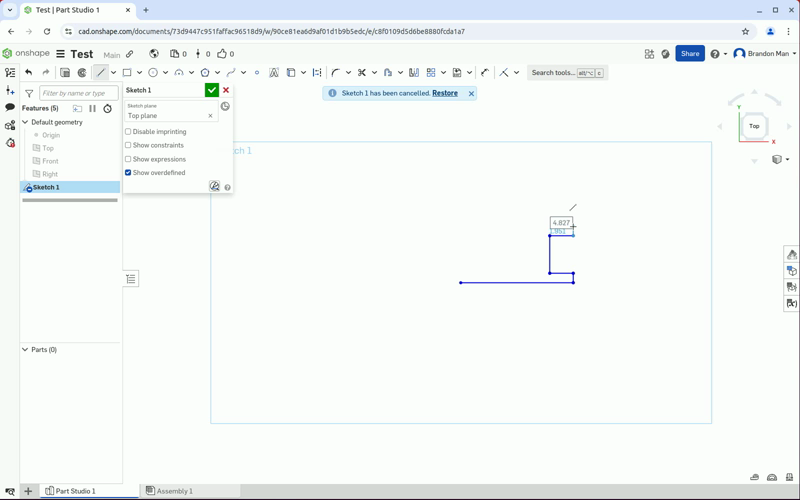
click(573, 226)
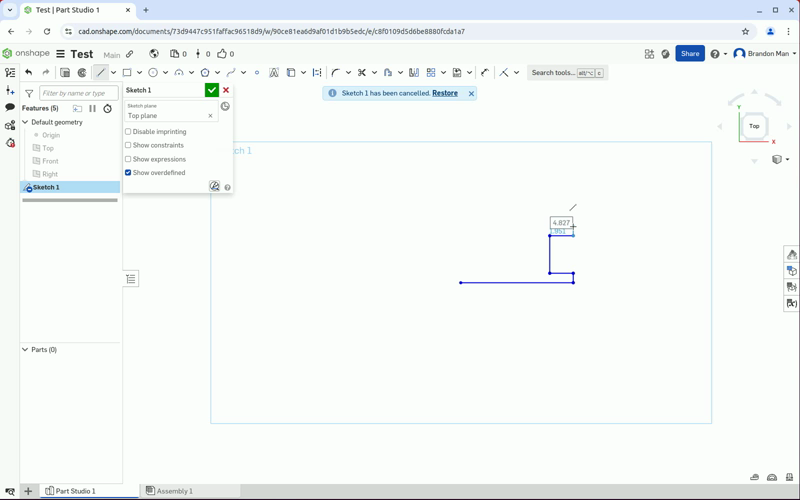
key_up(shift)
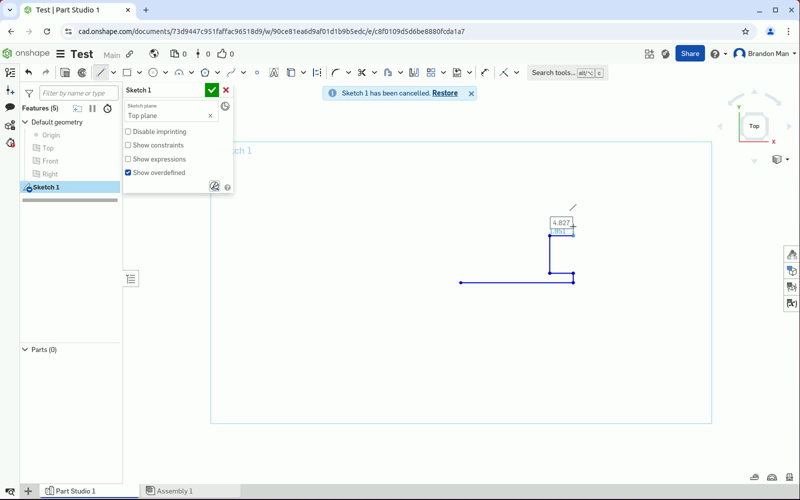
key_down(shift)
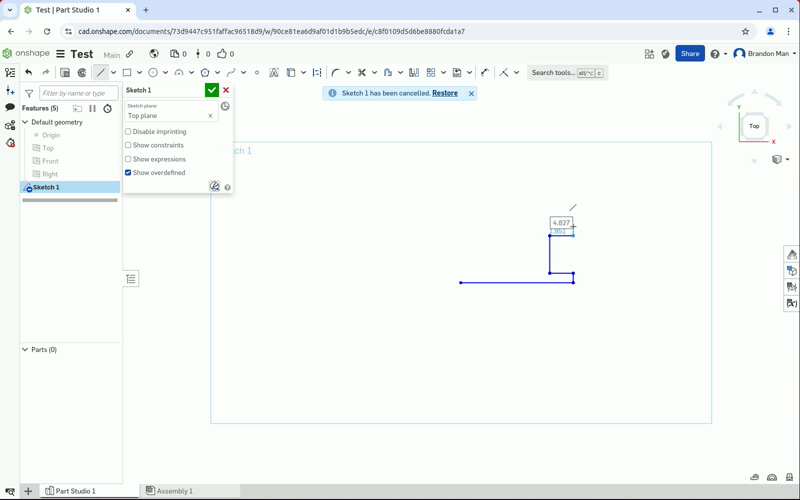
mouse_move(460, 226)
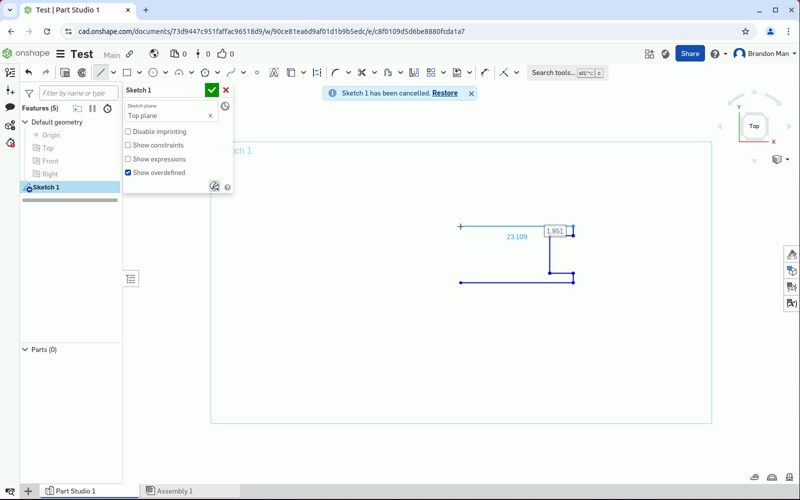
click(460, 226)
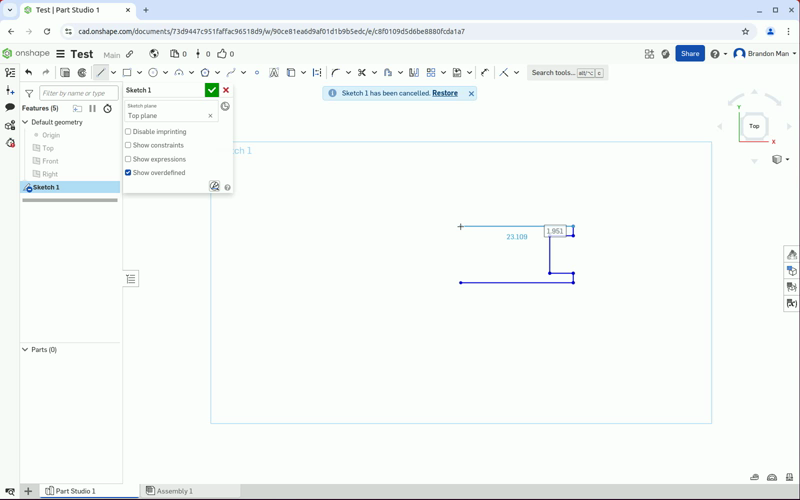
key_up(shift)
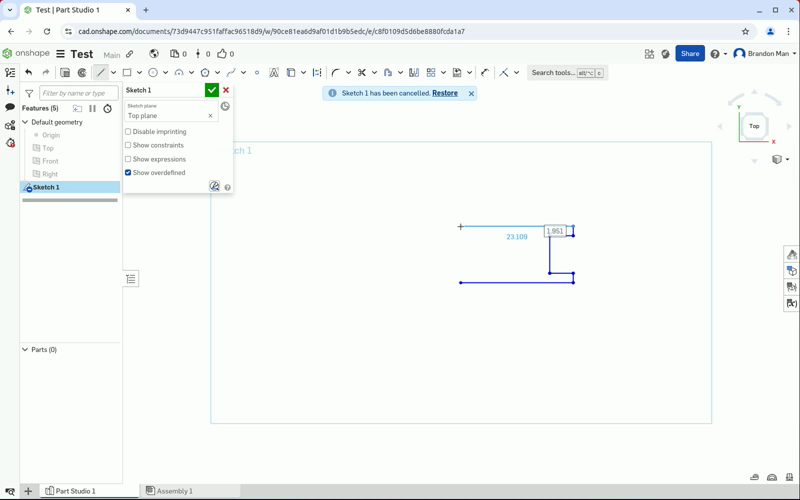
mouse_move(490, 226)
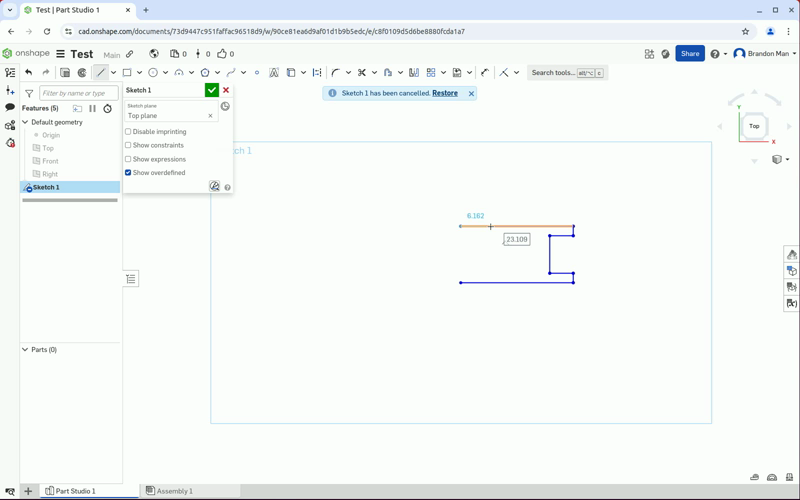
key_down(shift)
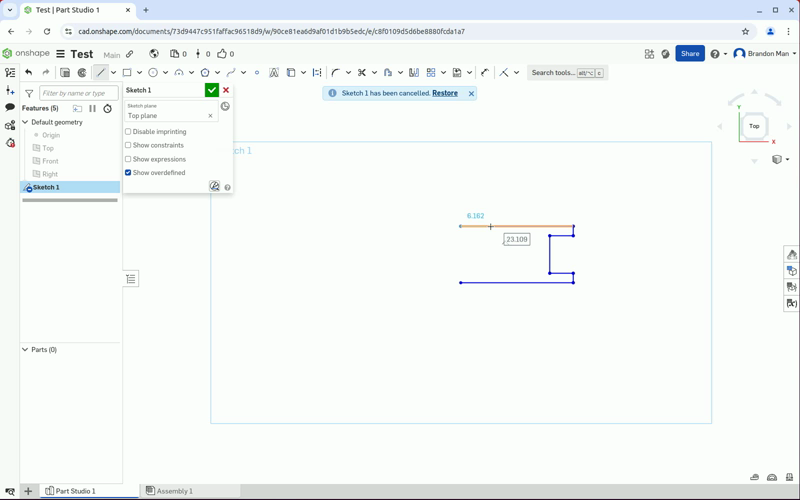
mouse_move(460, 282)
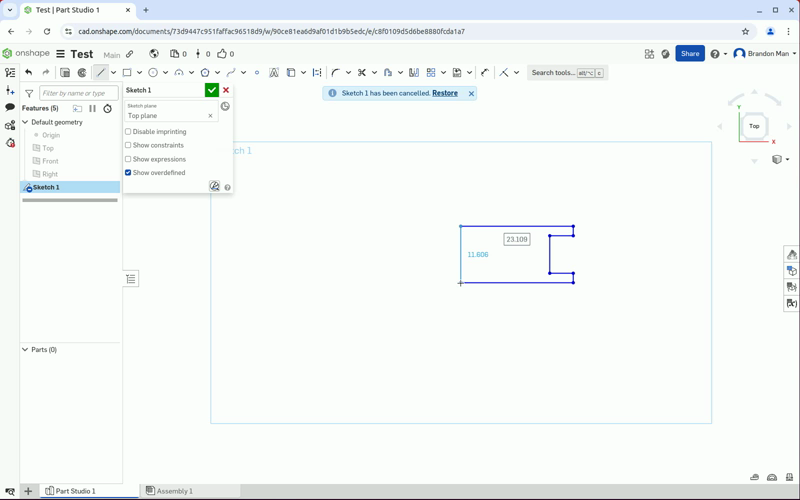
key_up(shift)
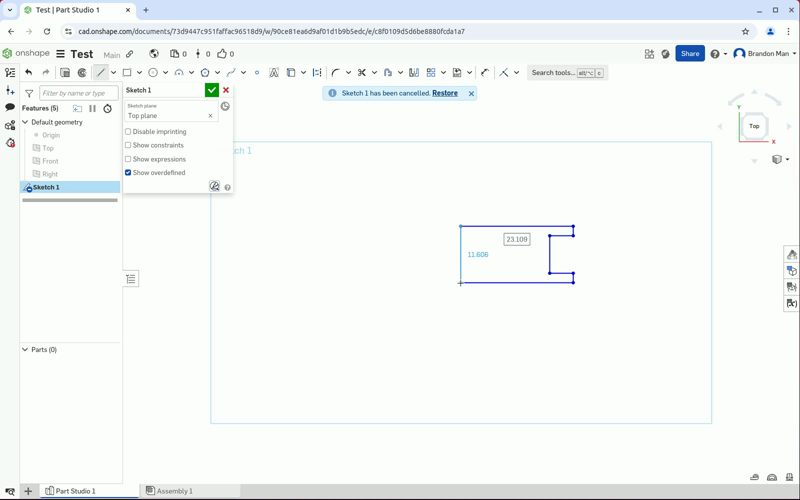
click(460, 282)
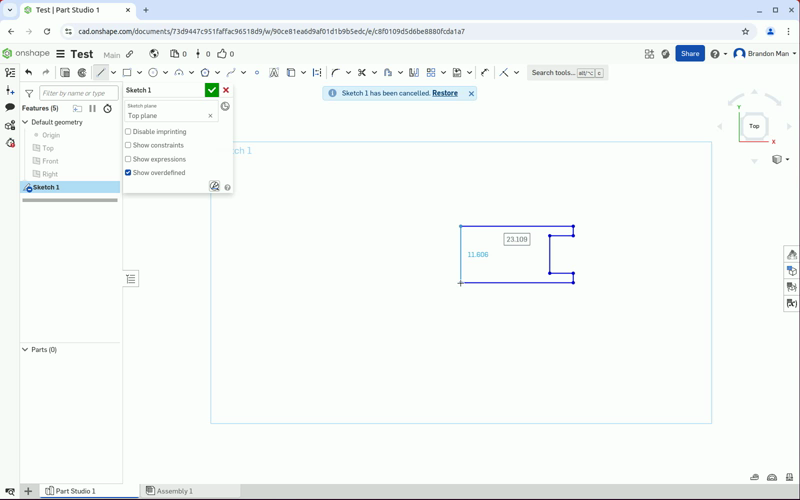
key(esc)
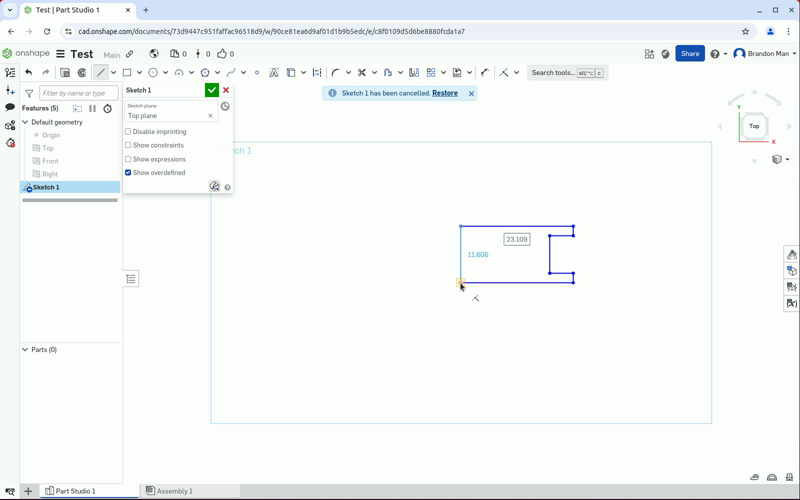
mouse_move(494, 244)
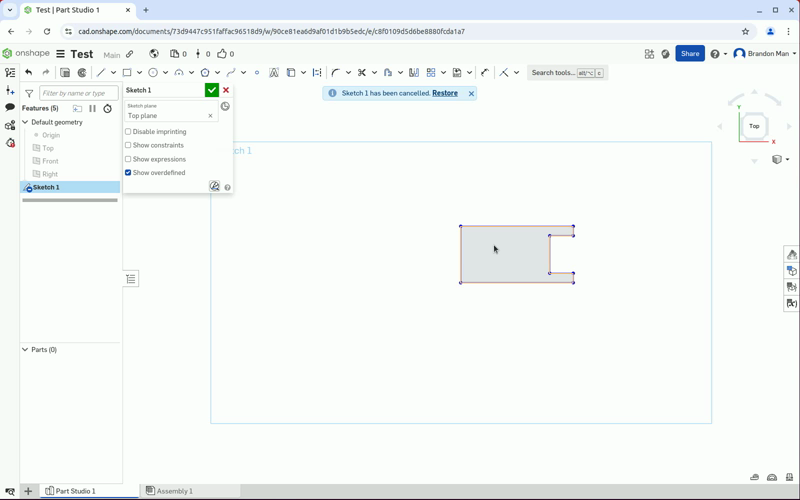
click(494, 244)
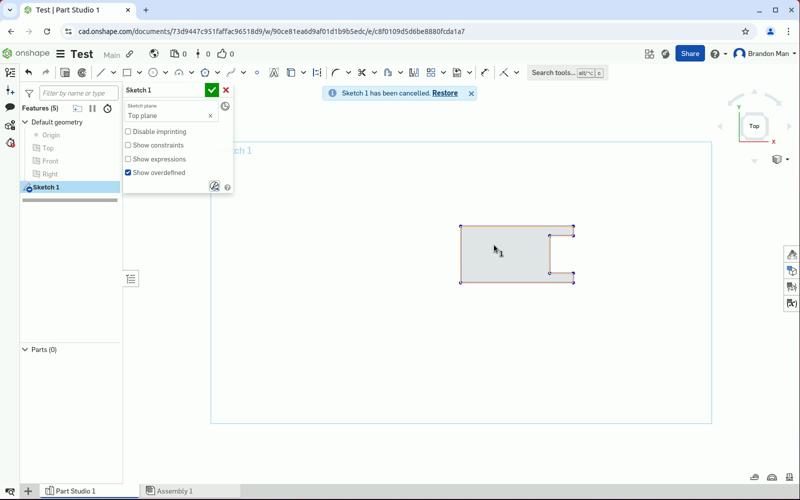
mouse_move(73, 352)
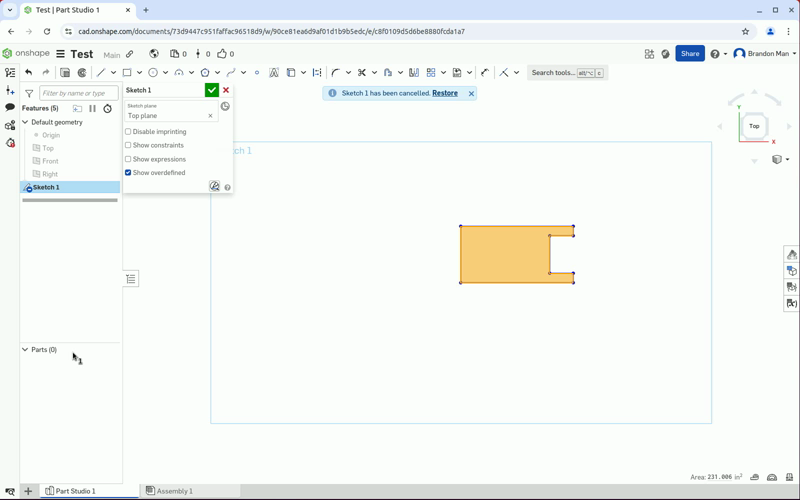
key(shift+y)
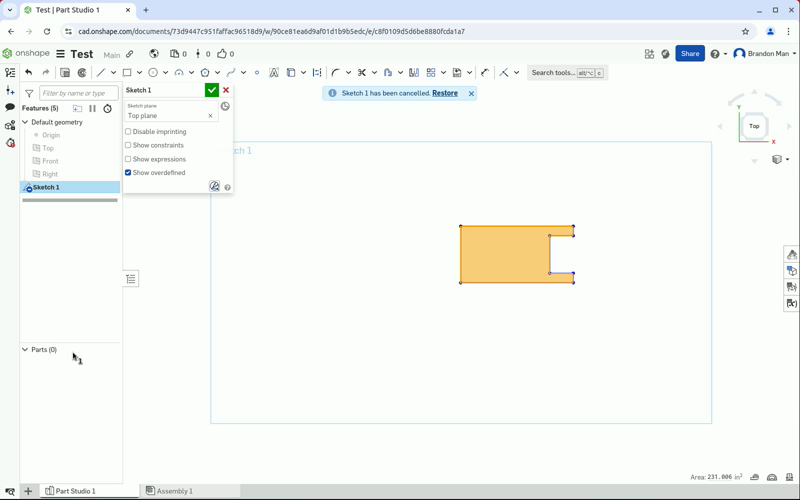
key(shift+e)
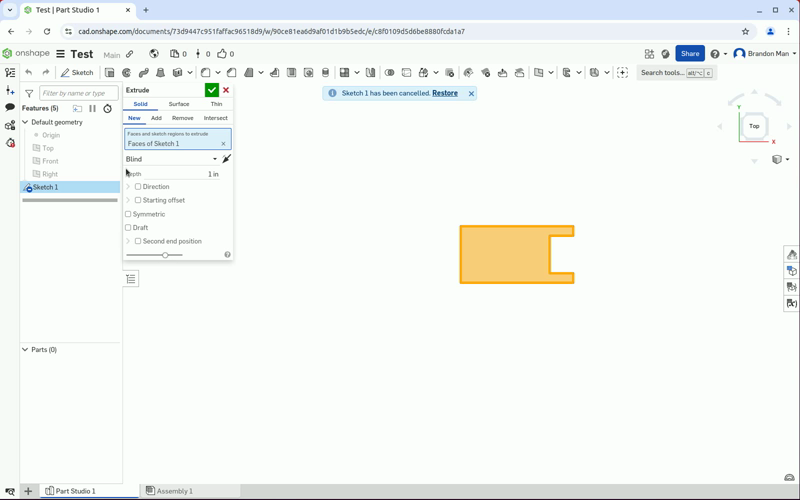
mouse_move(143, 106)
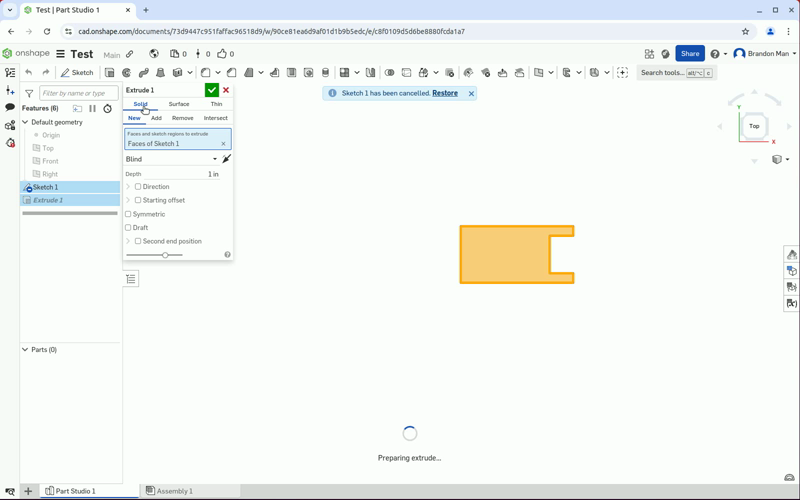
click(143, 106)
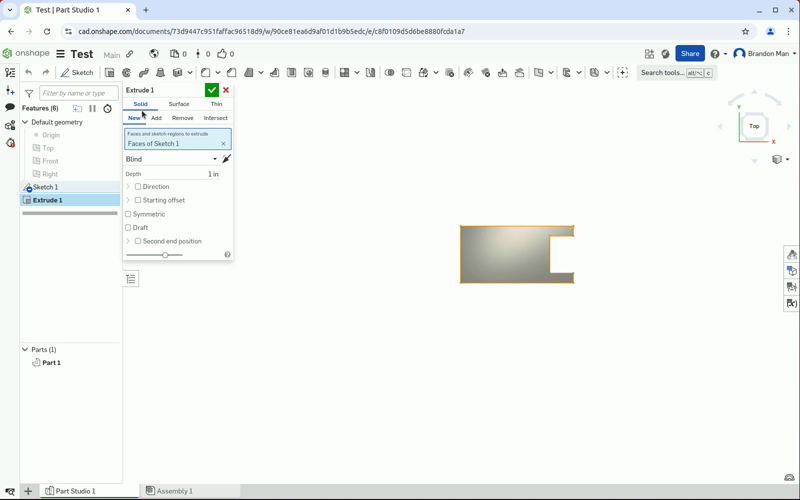
mouse_move(137, 120)
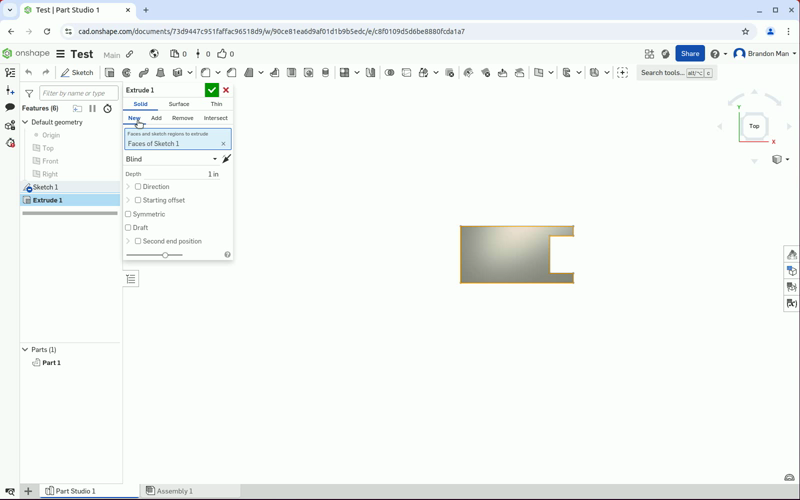
click(137, 120)
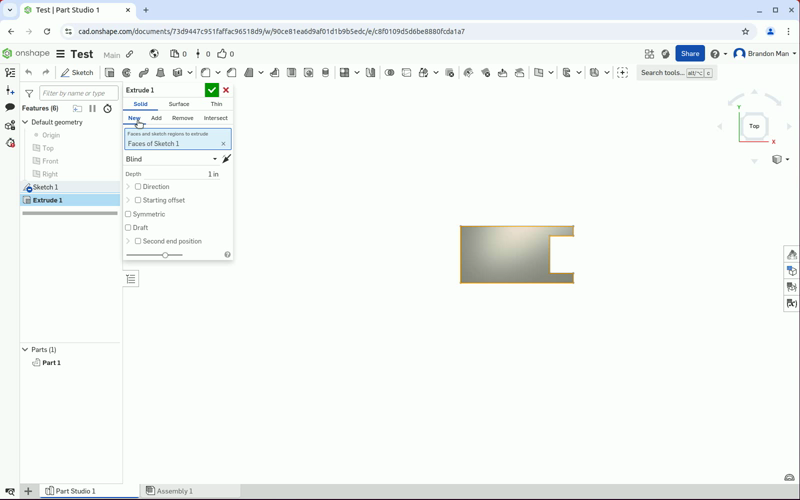
key(tab, 4)
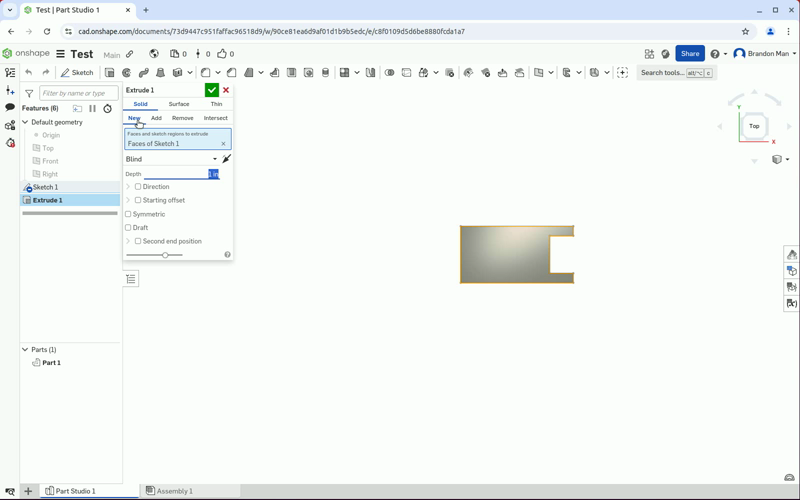
text(19.257)
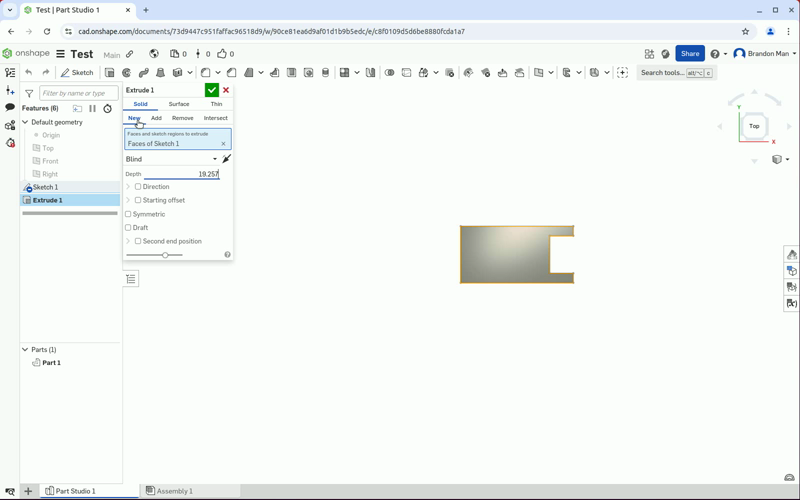
key(enter)
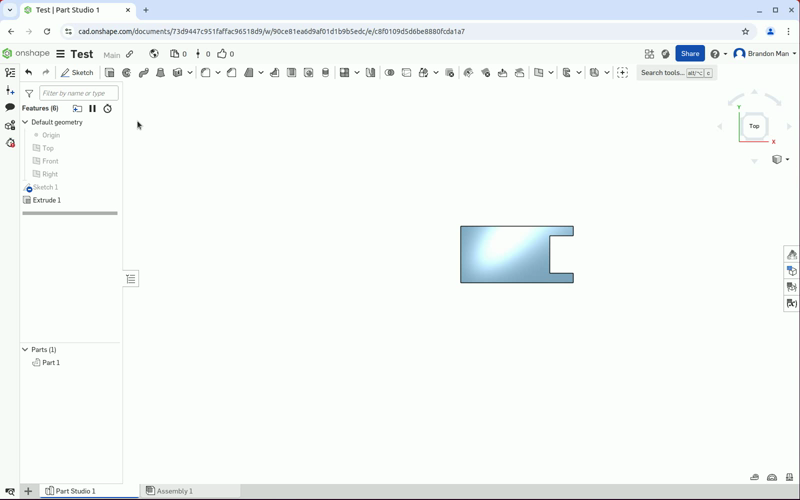
key(shift+h)
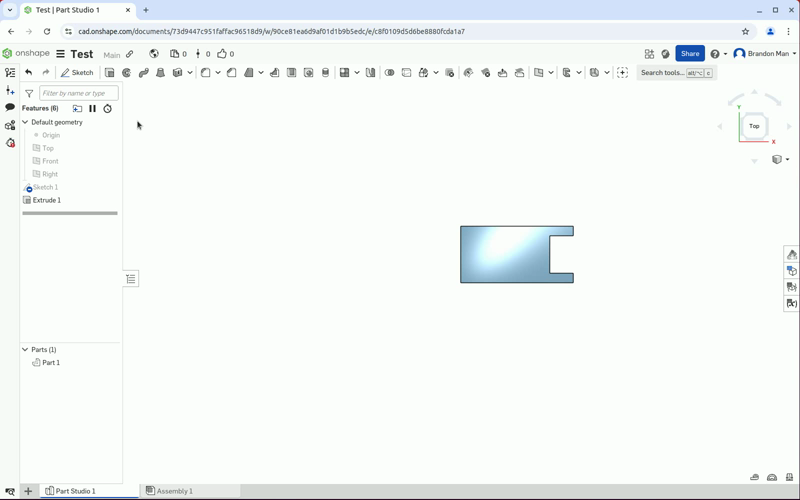
key(shift+h)
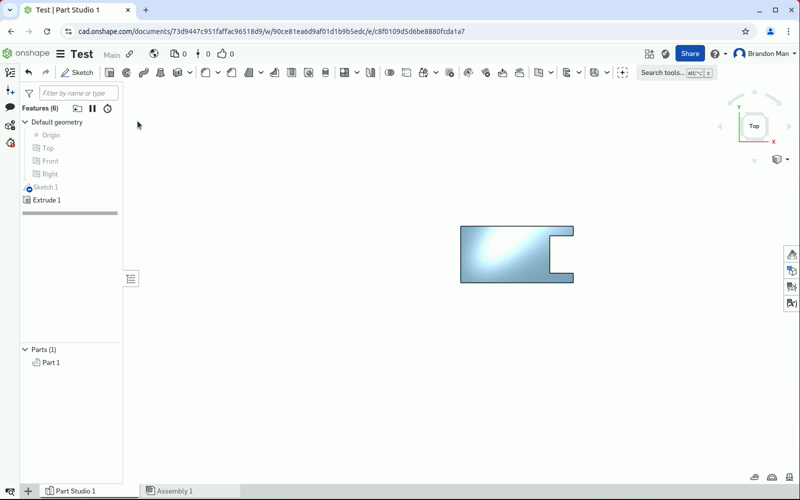
mouse_move(73, 189)
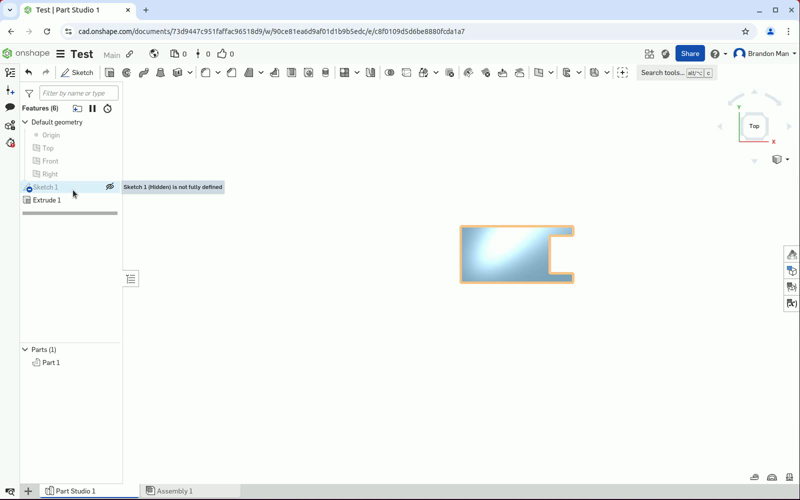
click(73, 189)
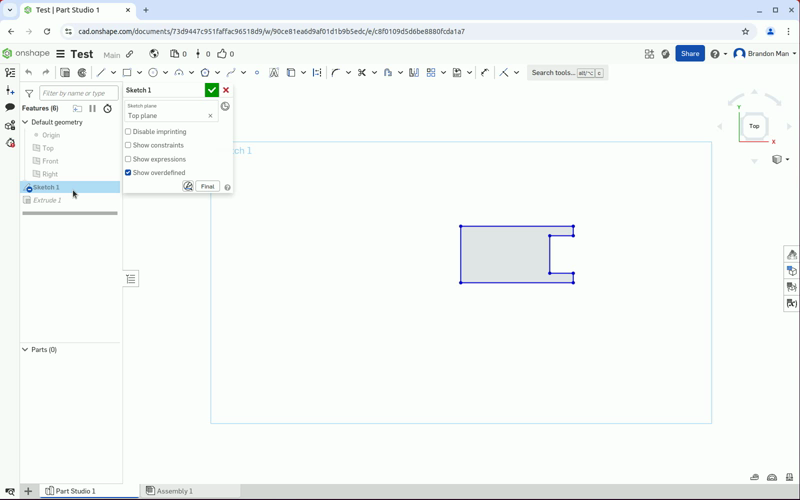
mouse_move(229, 92)
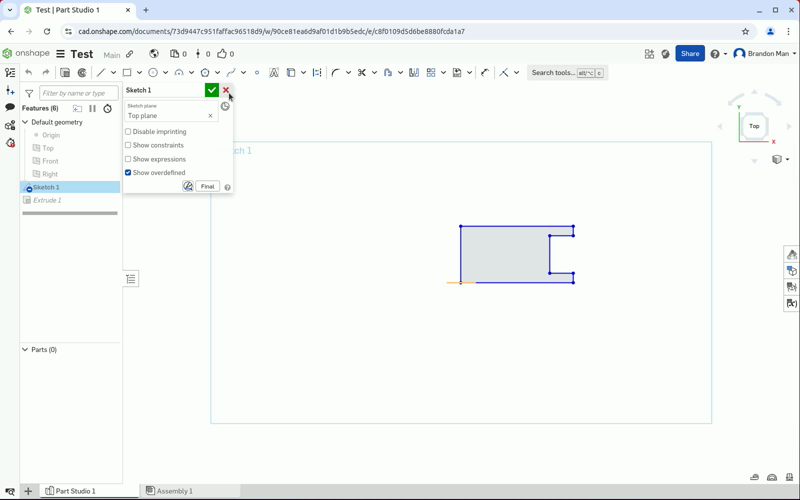
click(229, 92)
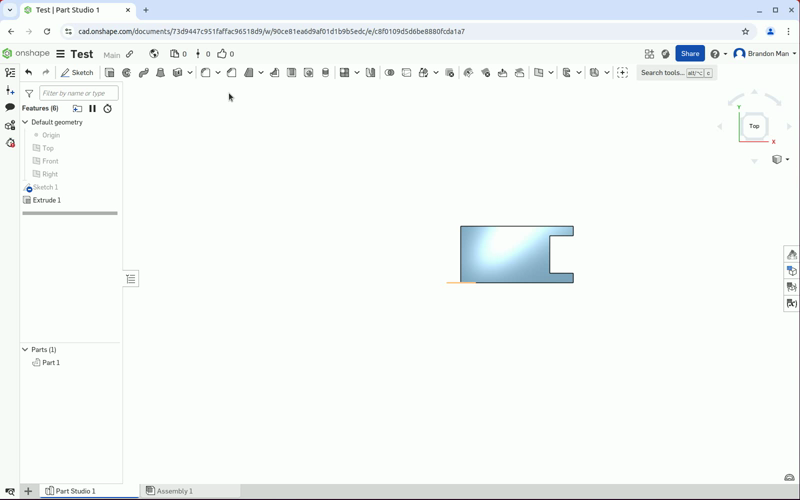
mouse_move(73, 352)
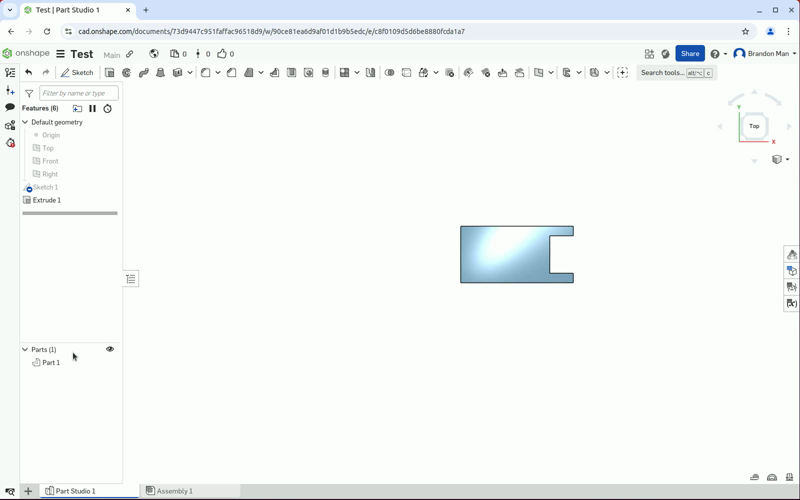
key(y)
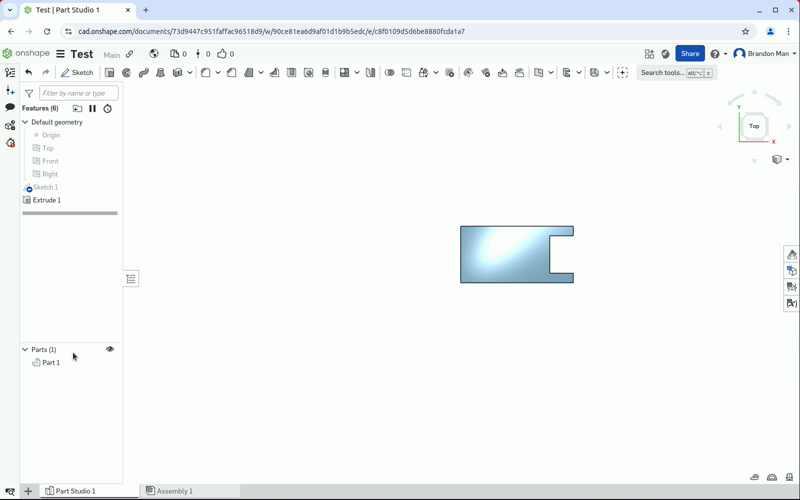
key(shift+p)
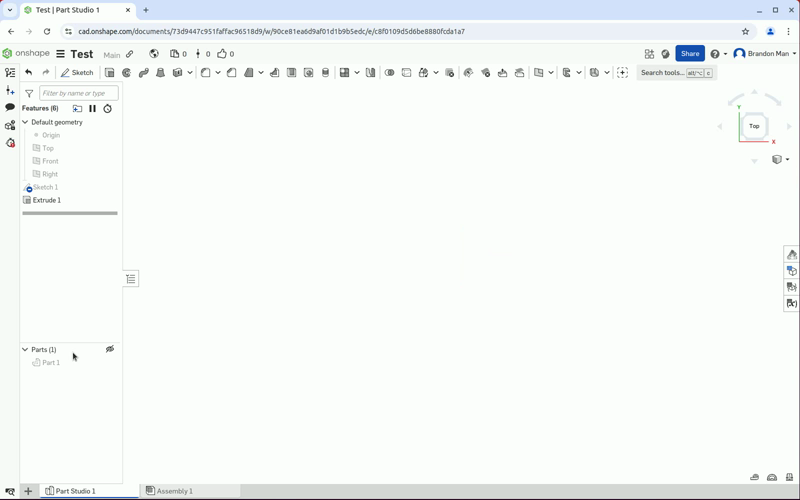
key(space)
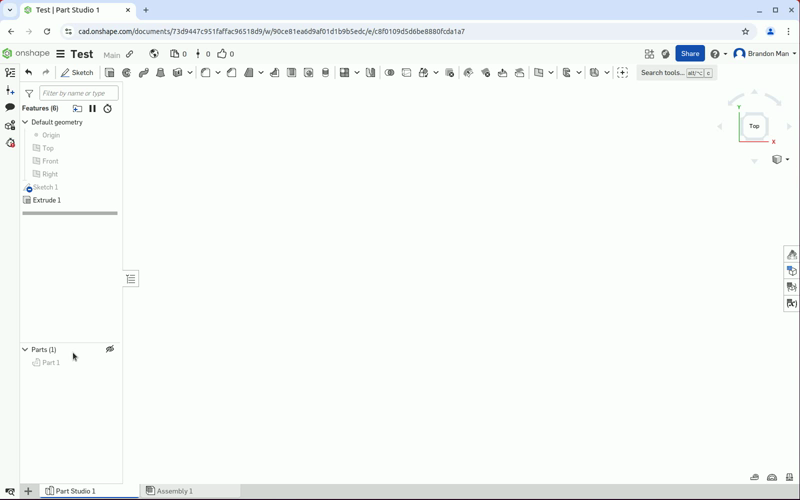
key_down(shift)
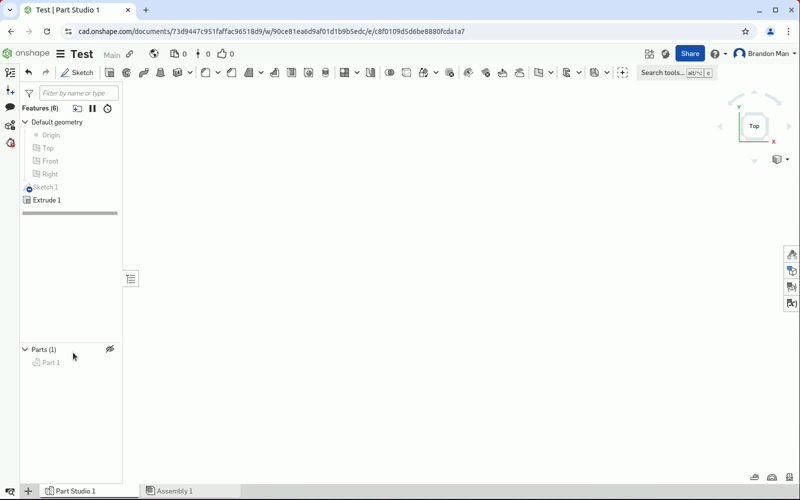
key(up)
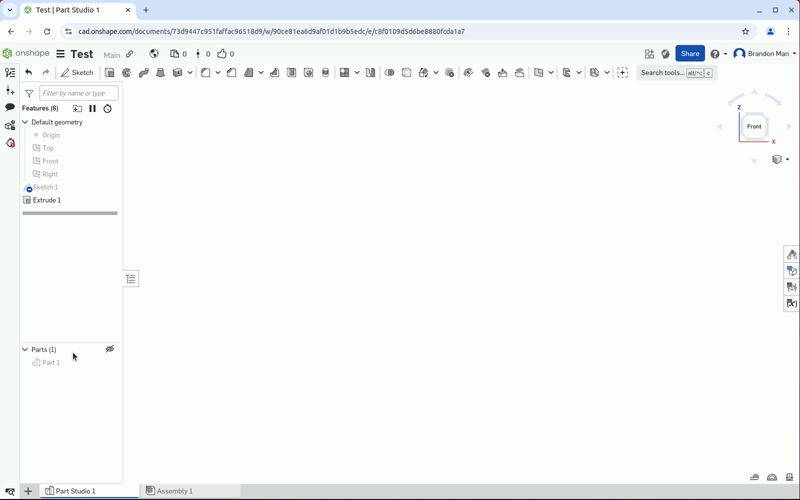
key_up(shift)
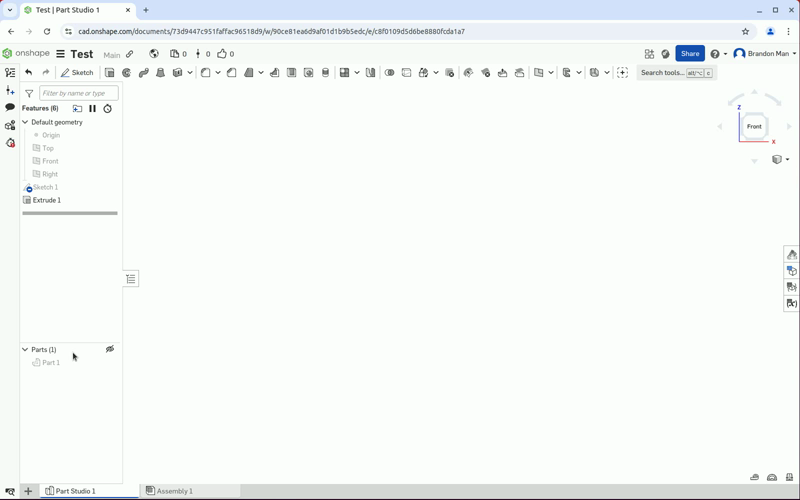
mouse_move(73, 352)
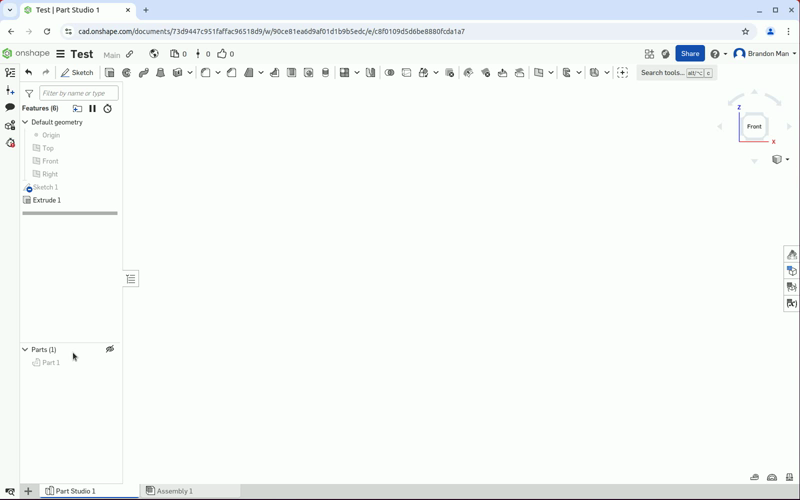
key(shift+y)
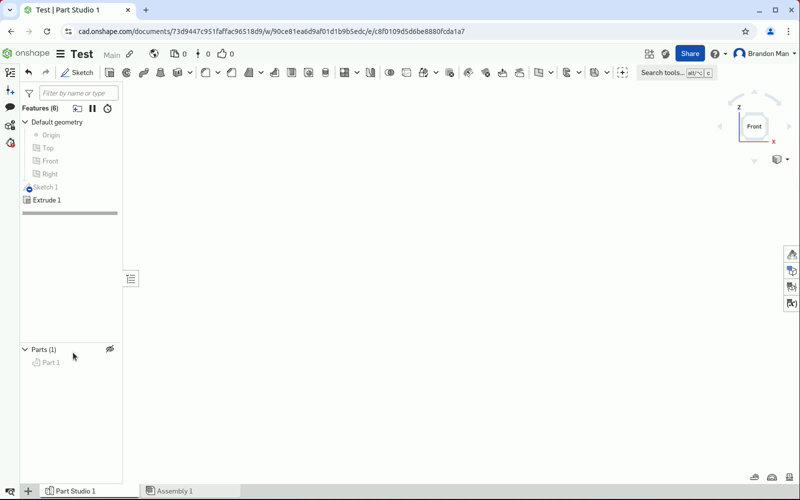
key(shift+s)
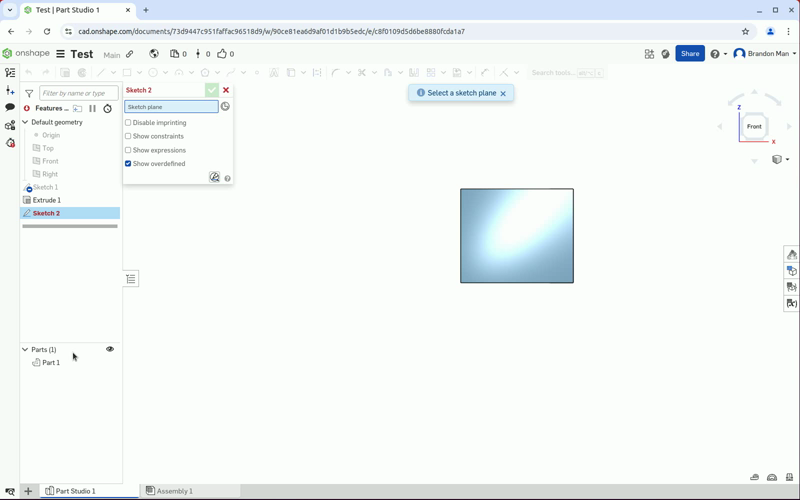
mouse_move(73, 163)
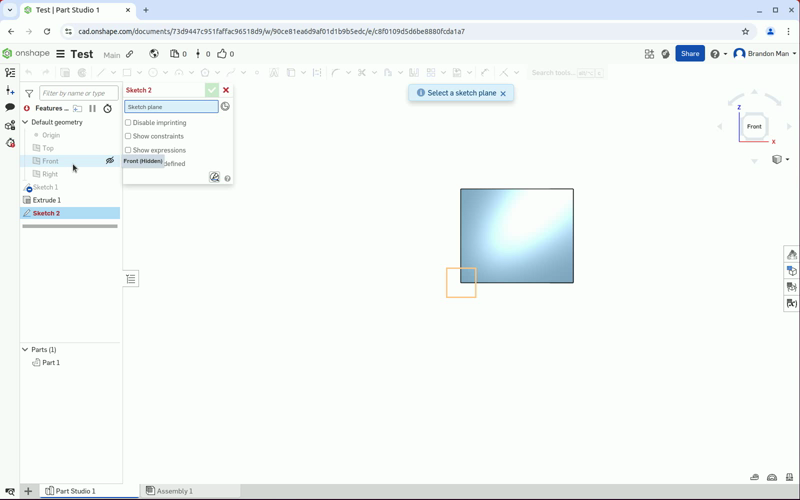
click(73, 163)
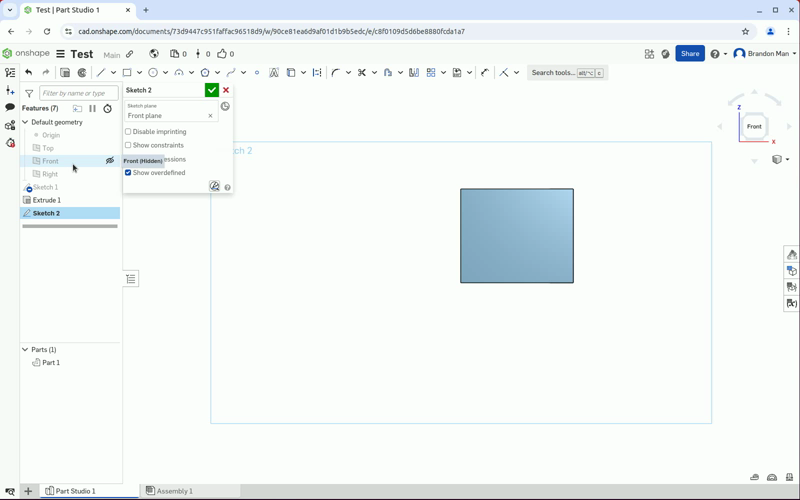
mouse_move(73, 352)
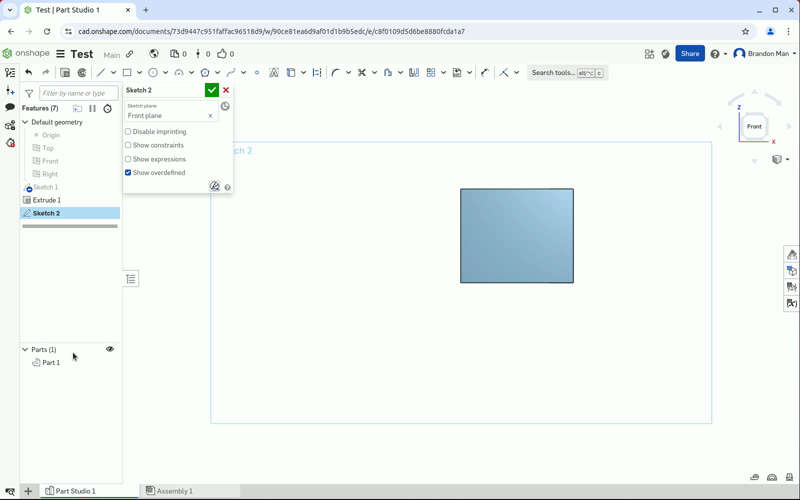
key(y)
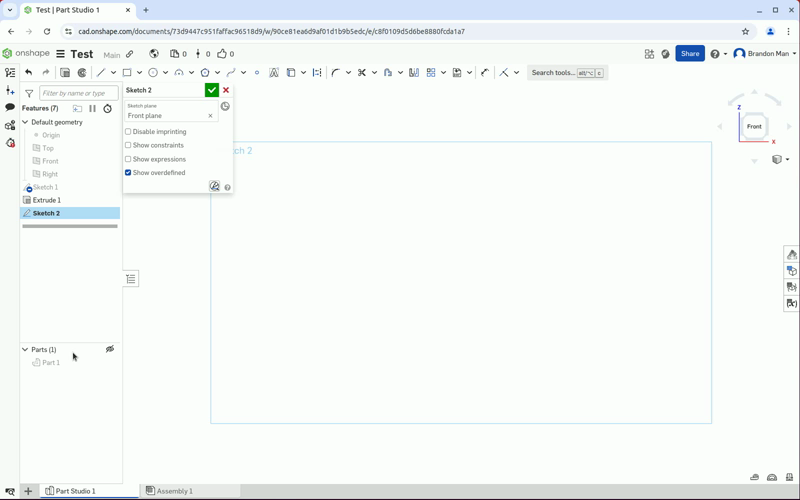
key(l)
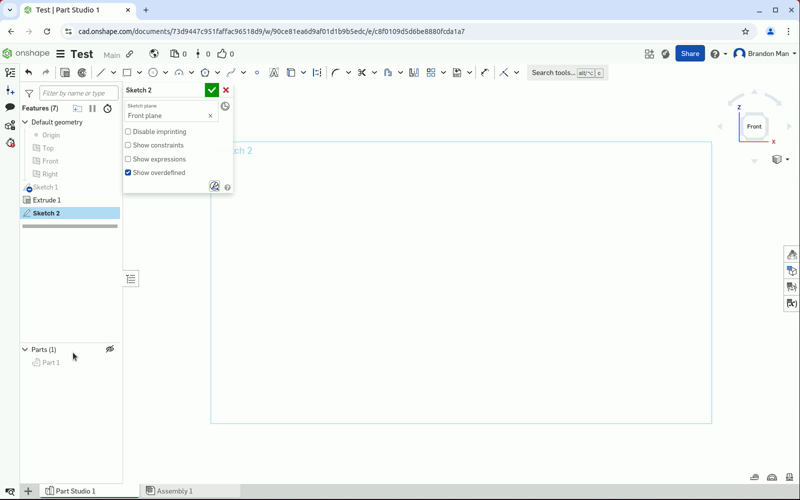
key_down(shift)
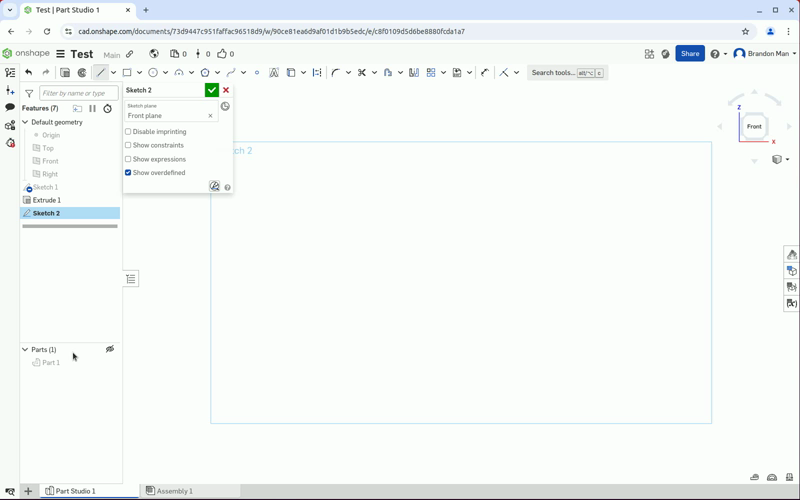
mouse_move(516, 189)
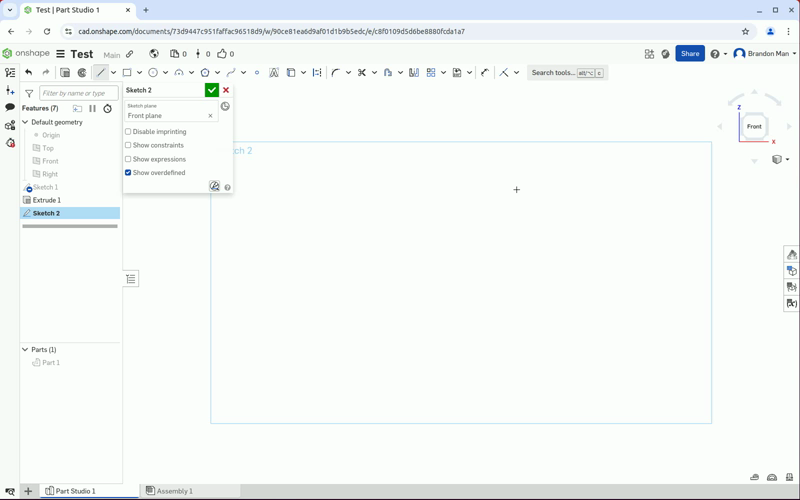
click(516, 189)
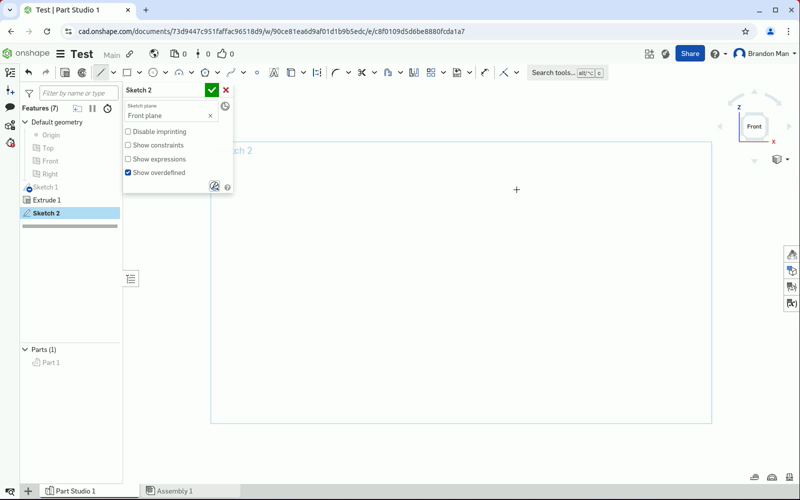
key_up(shift)
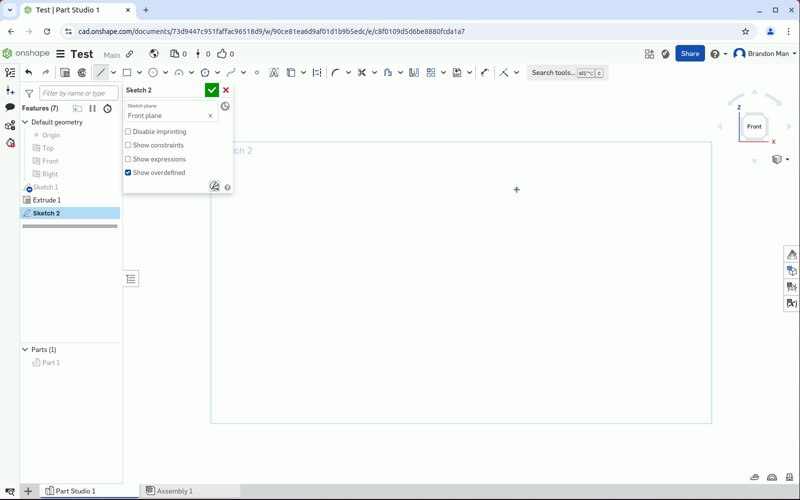
key_down(shift)
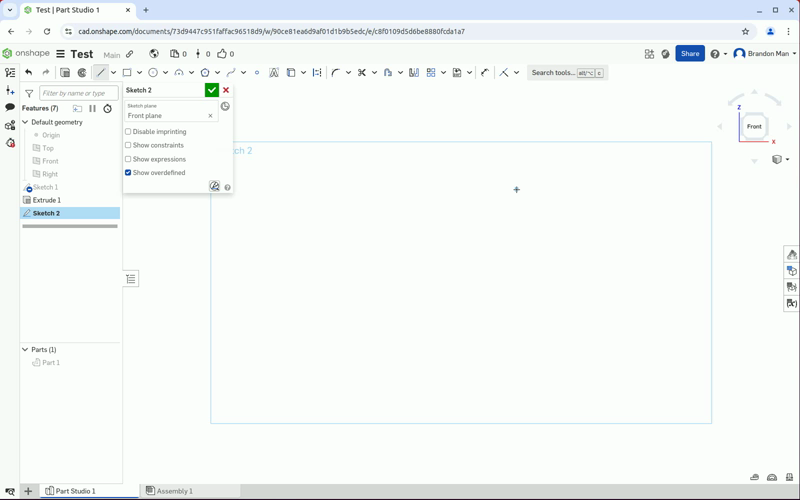
mouse_move(573, 236)
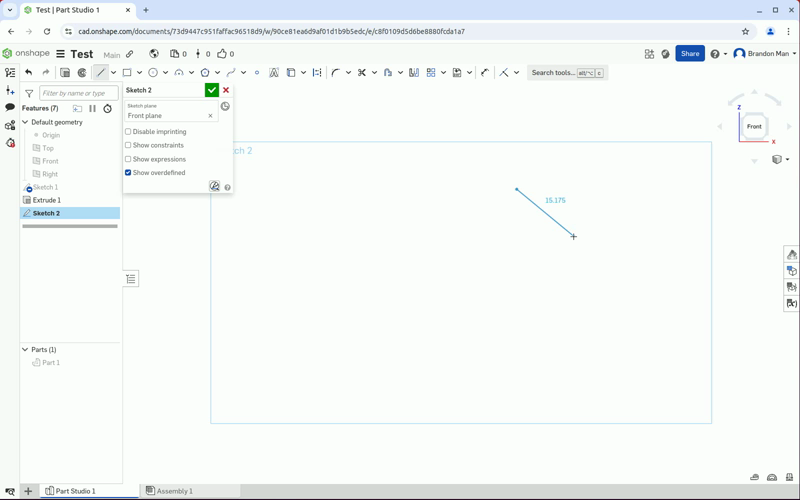
click(573, 236)
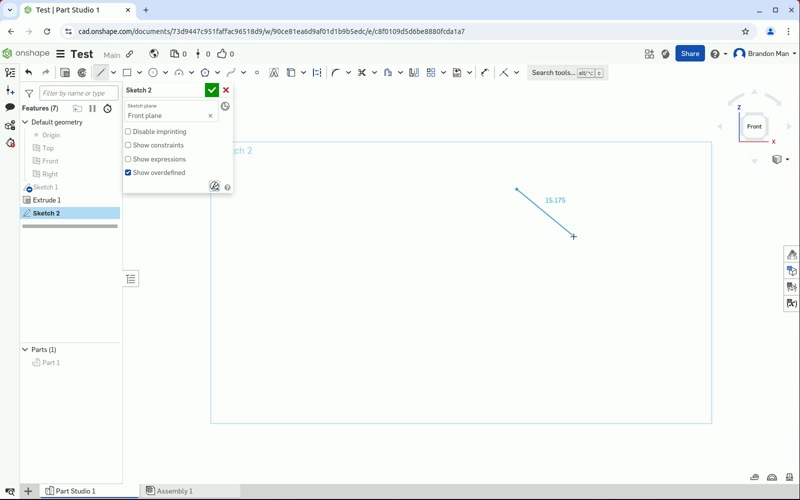
key_up(shift)
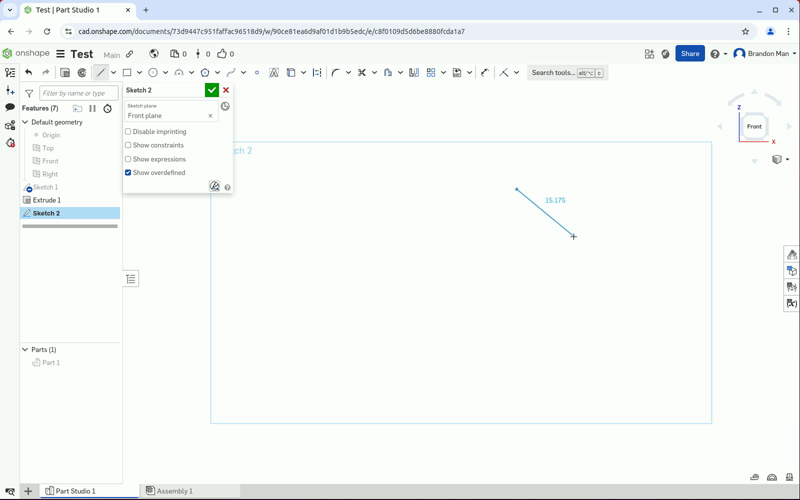
key_down(shift)
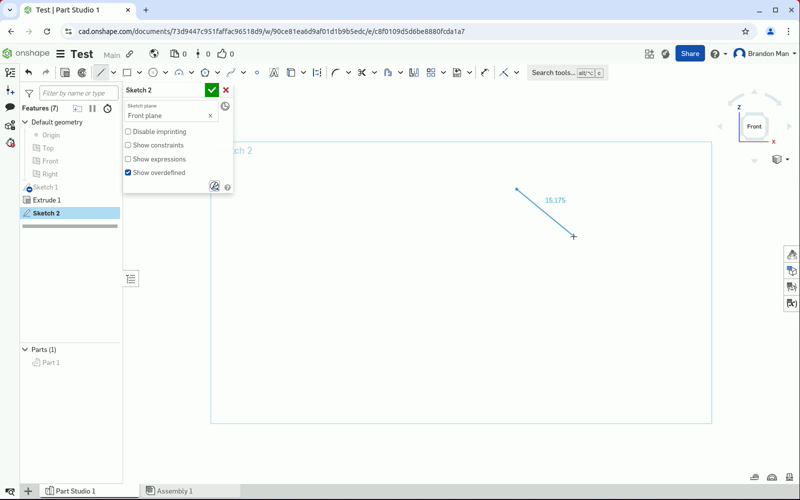
mouse_move(589, 236)
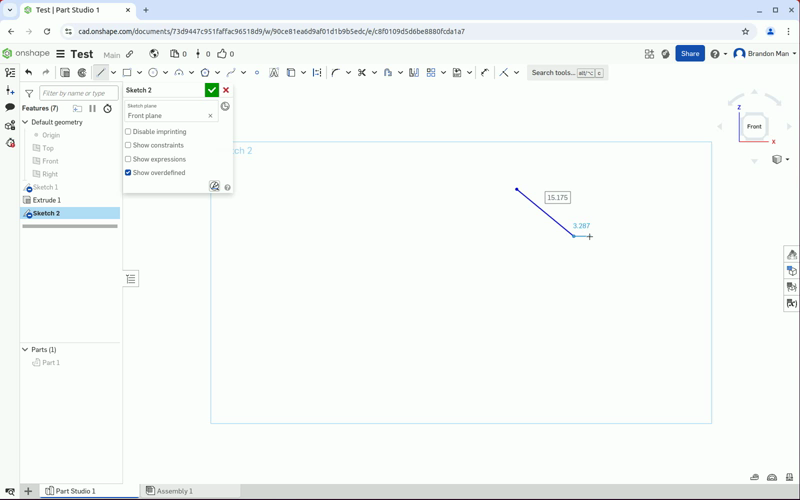
mouse_move(573, 189)
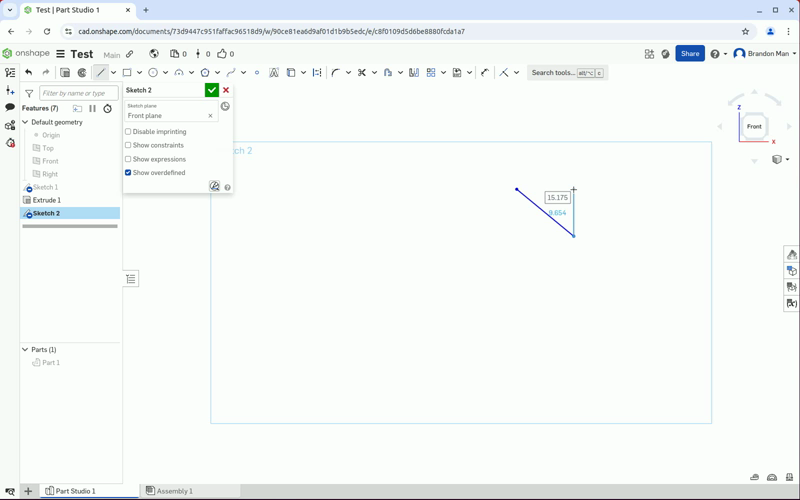
click(573, 189)
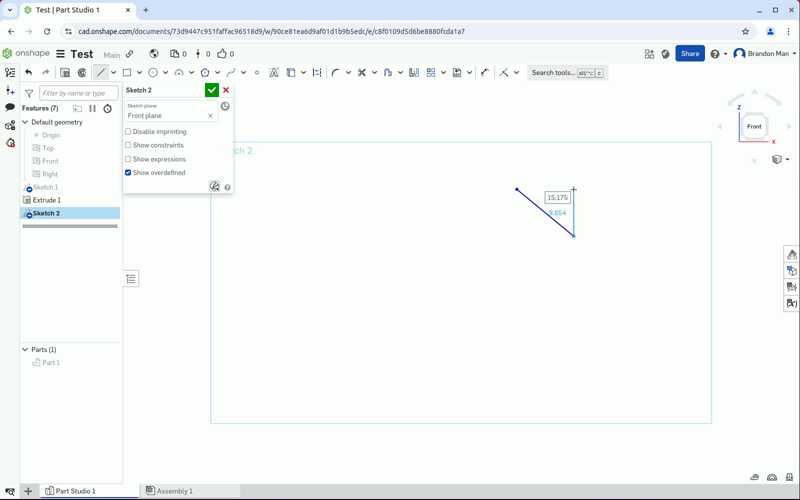
key_up(shift)
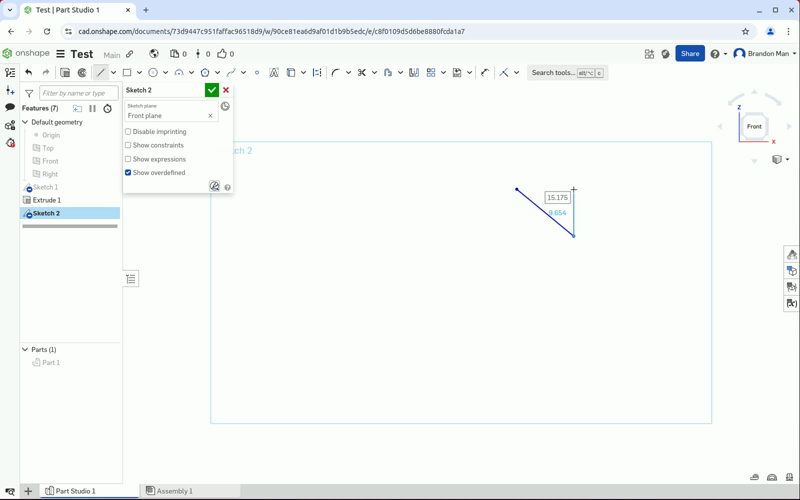
mouse_move(589, 189)
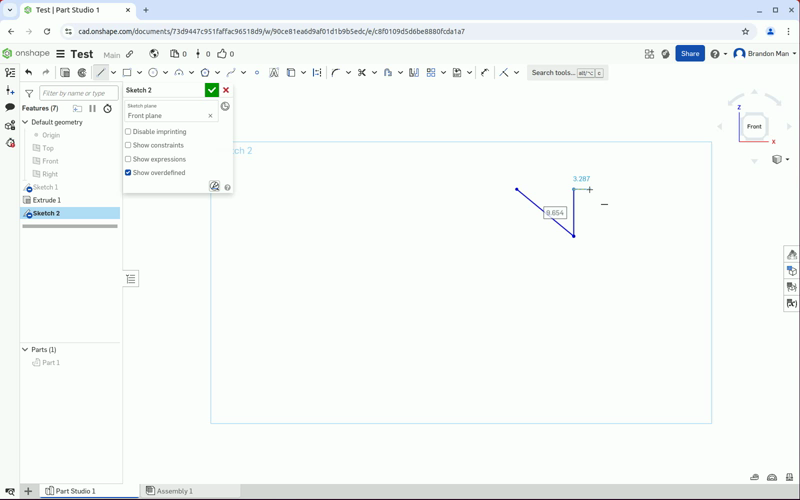
key_down(shift)
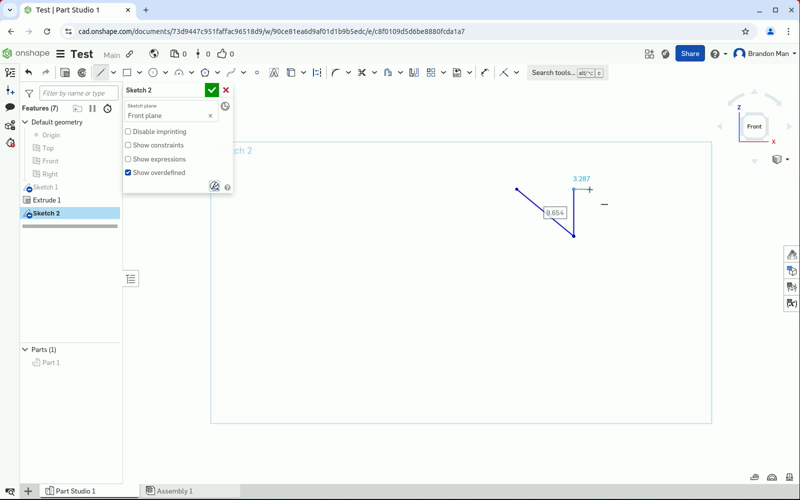
mouse_move(516, 189)
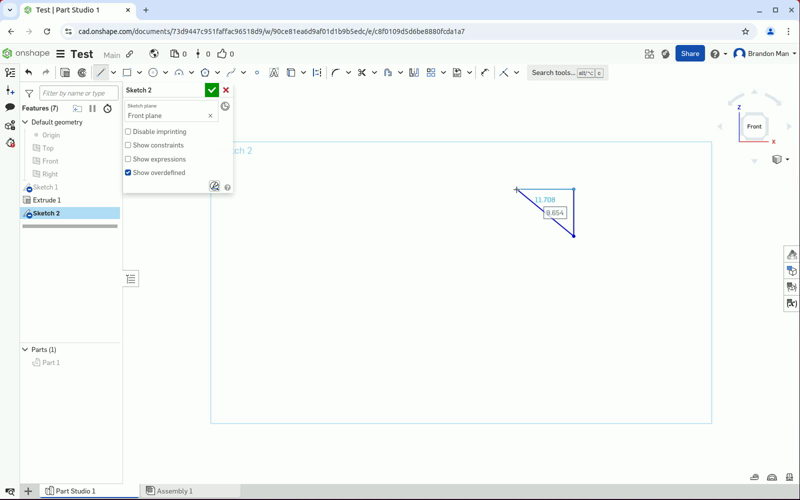
key_up(shift)
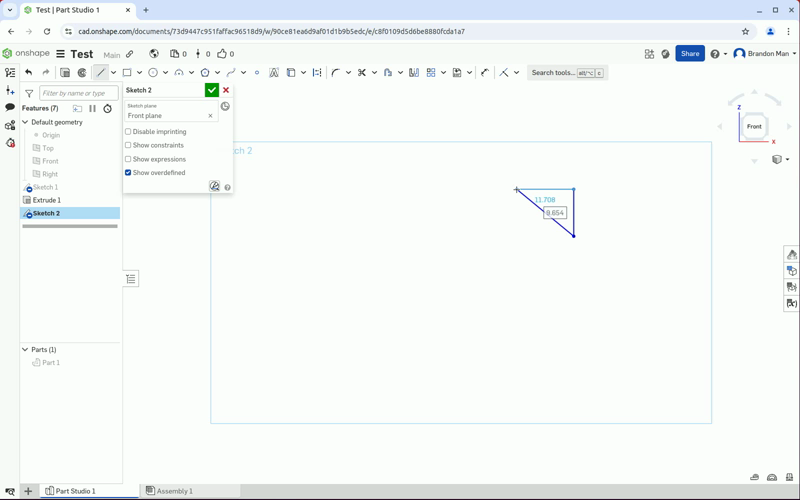
click(516, 189)
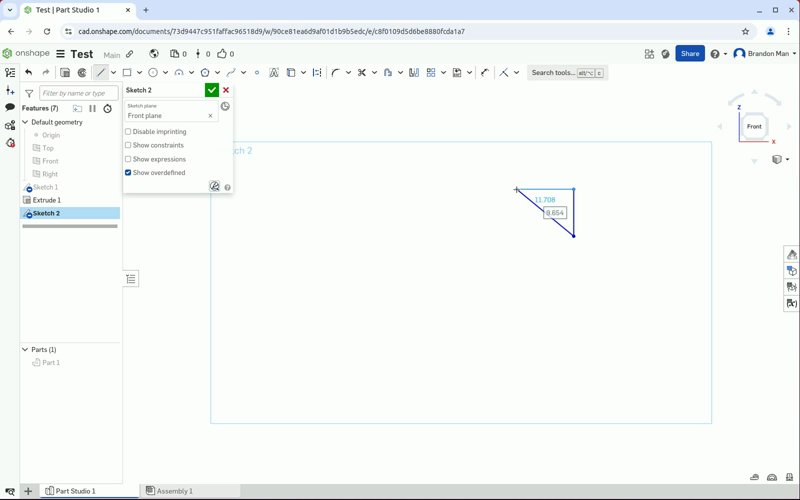
key(esc)
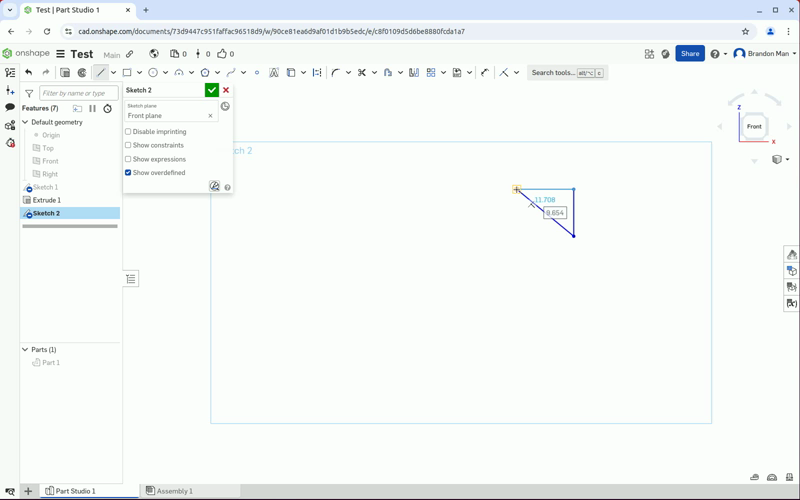
mouse_move(570, 223)
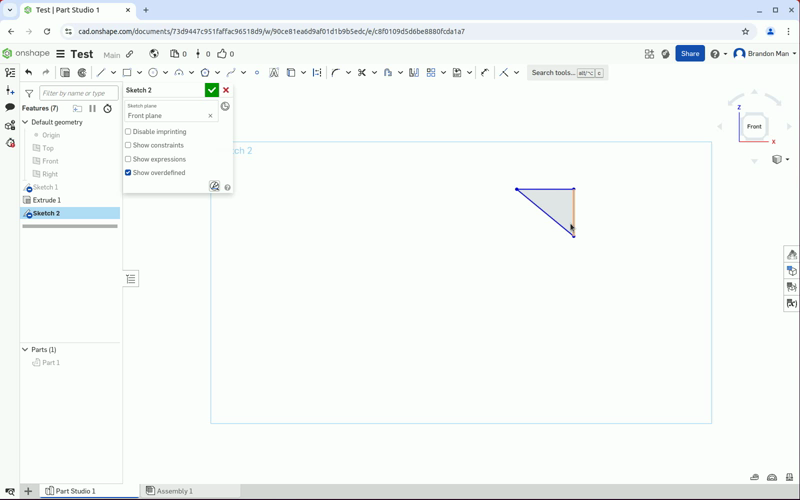
scroll(6)
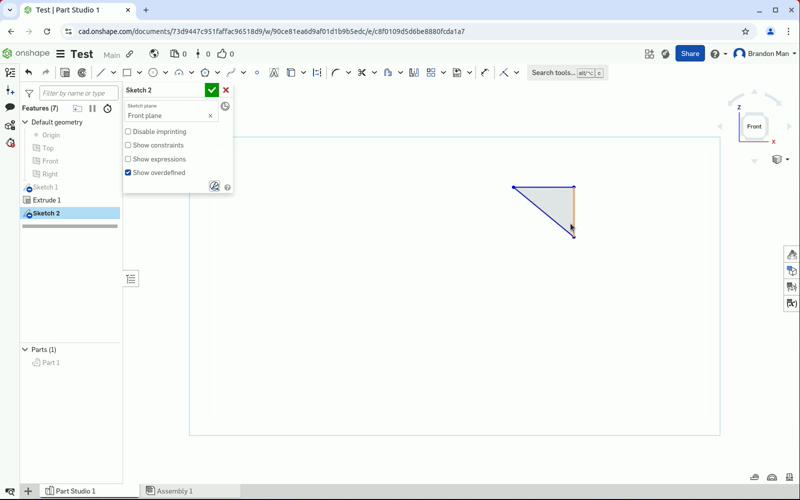
scroll(6)
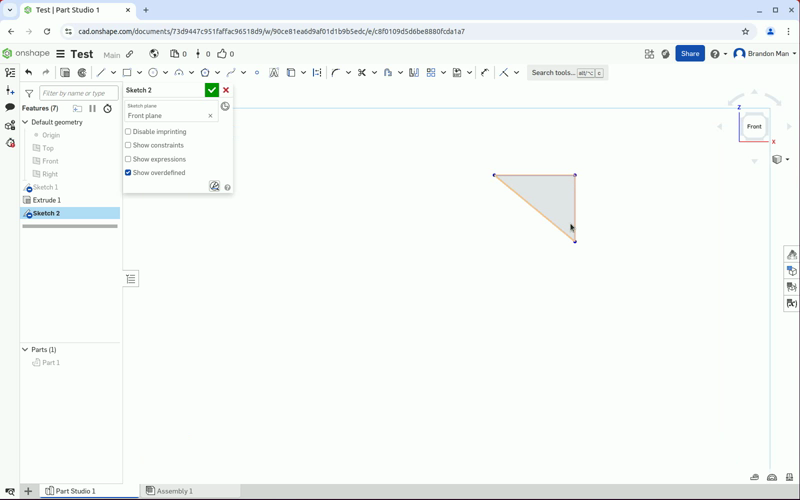
scroll(6)
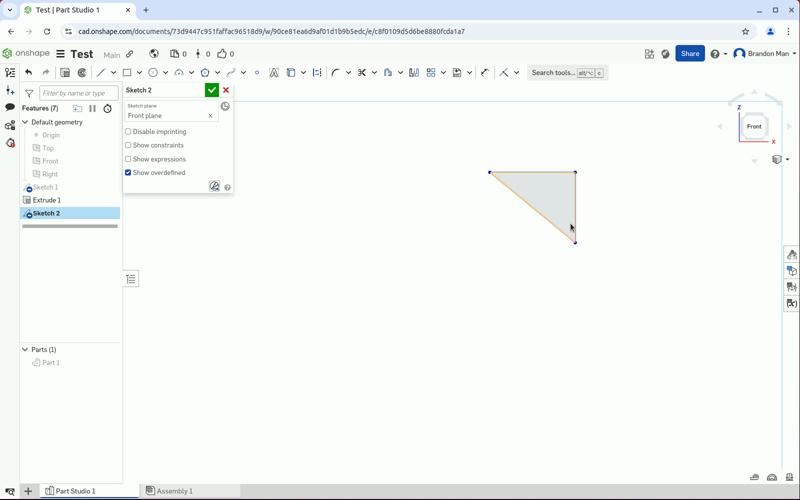
scroll(6)
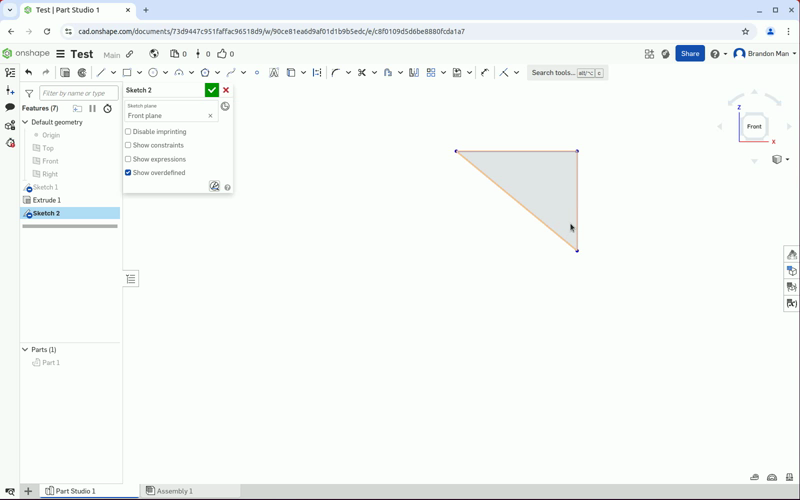
scroll(6)
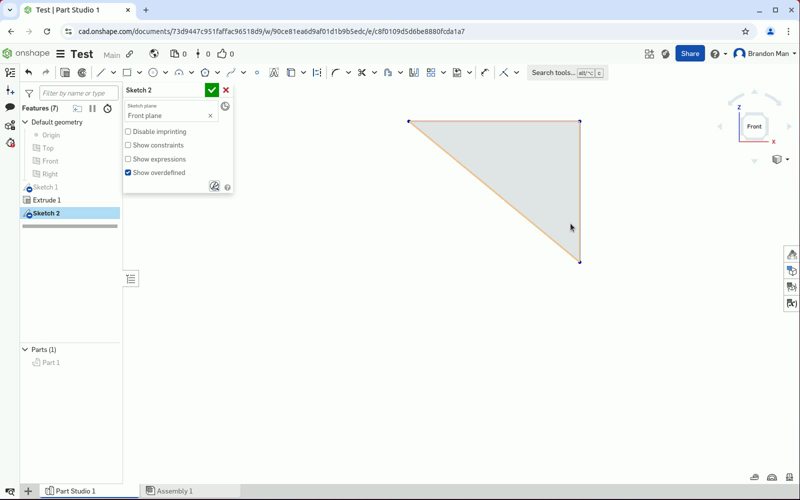
scroll(6)
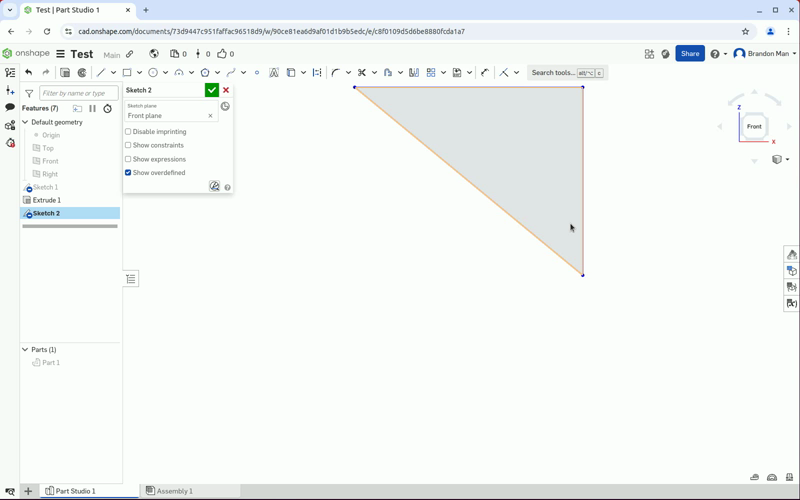
scroll(6)
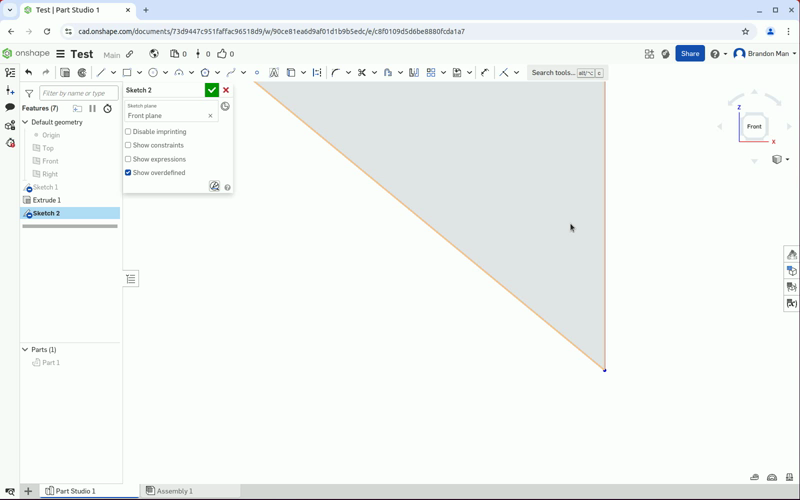
click(570, 223)
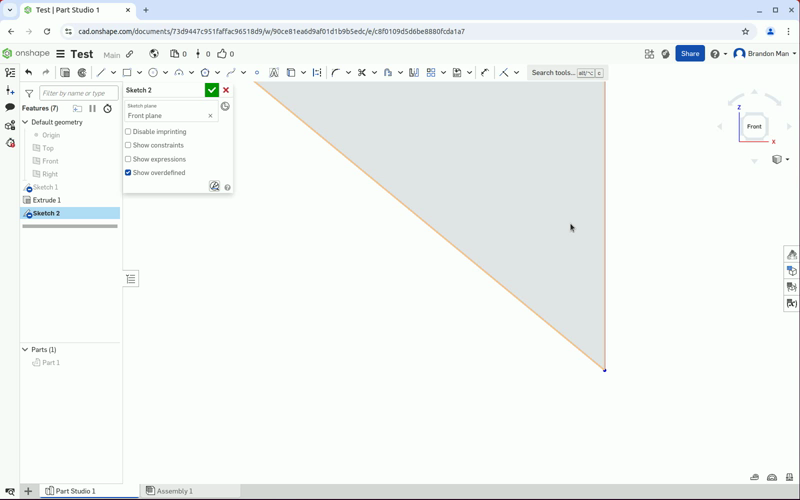
scroll(-6)
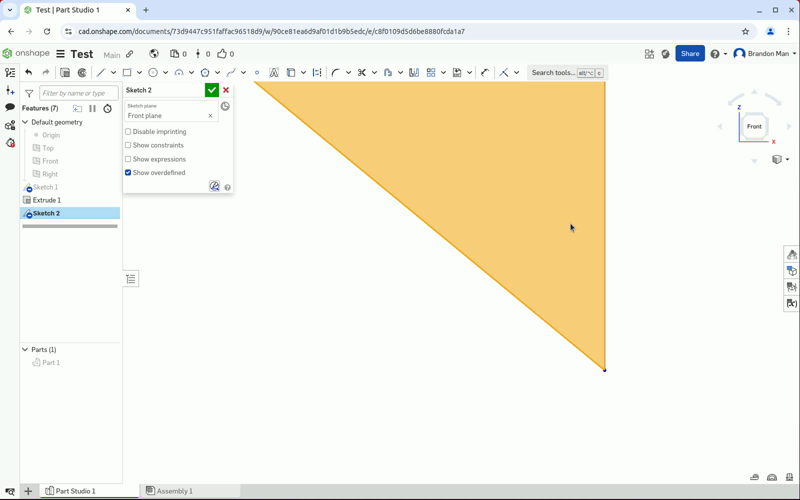
scroll(-6)
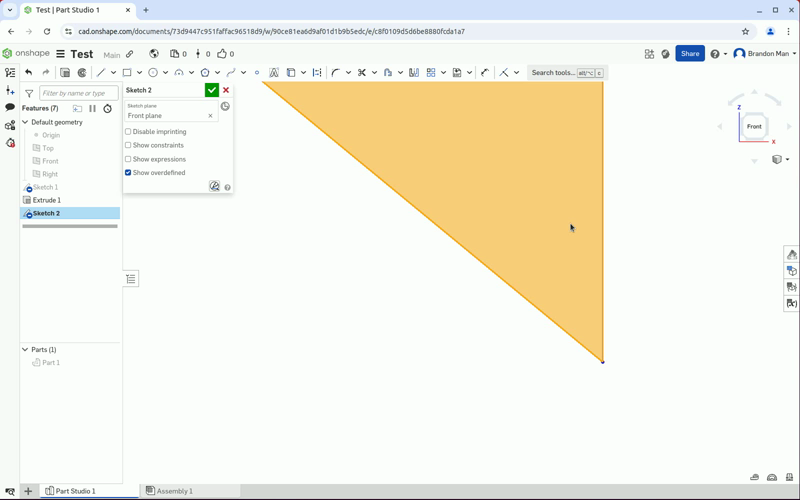
scroll(-6)
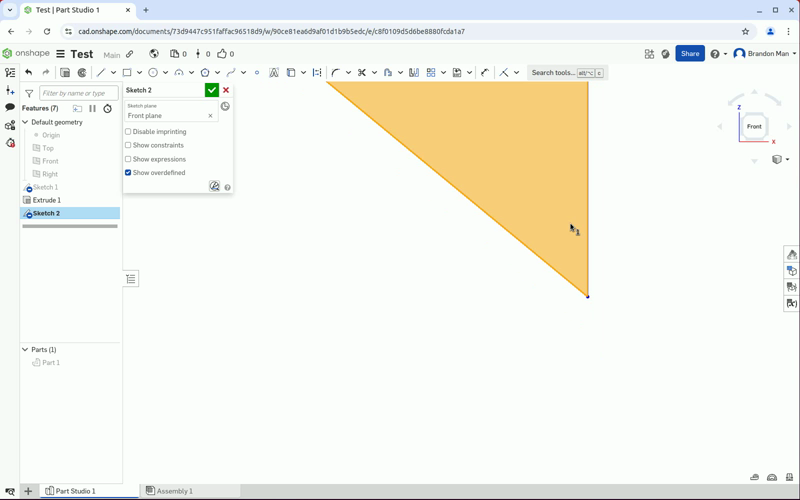
scroll(-6)
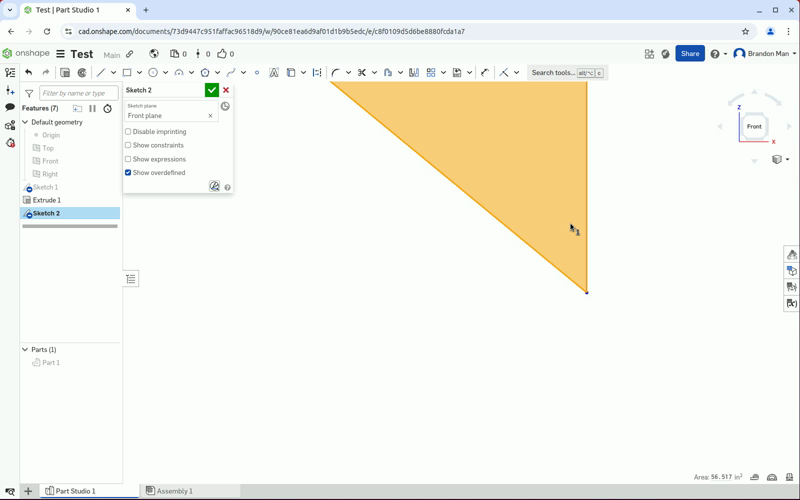
scroll(-6)
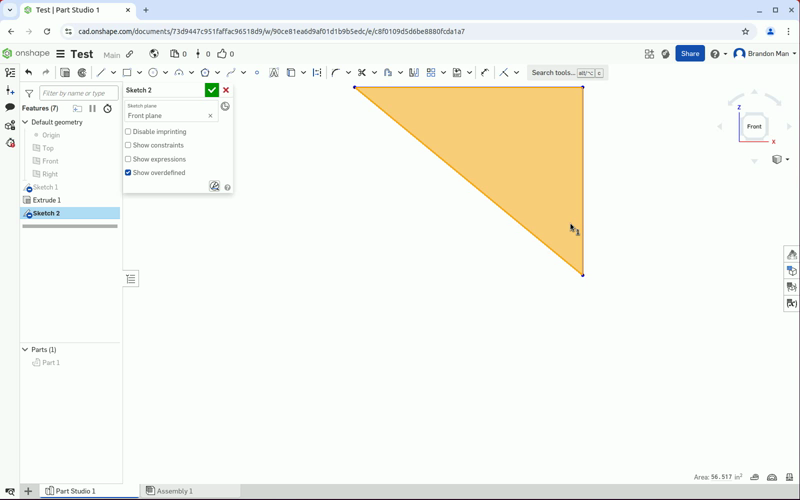
scroll(-6)
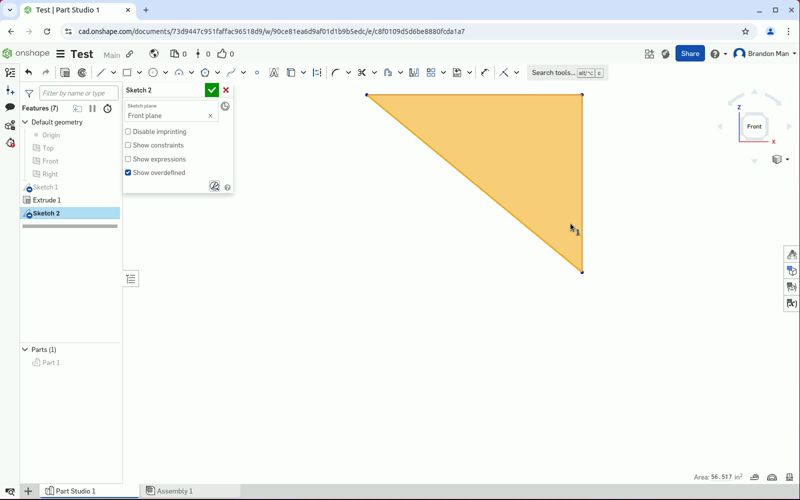
scroll(-6)
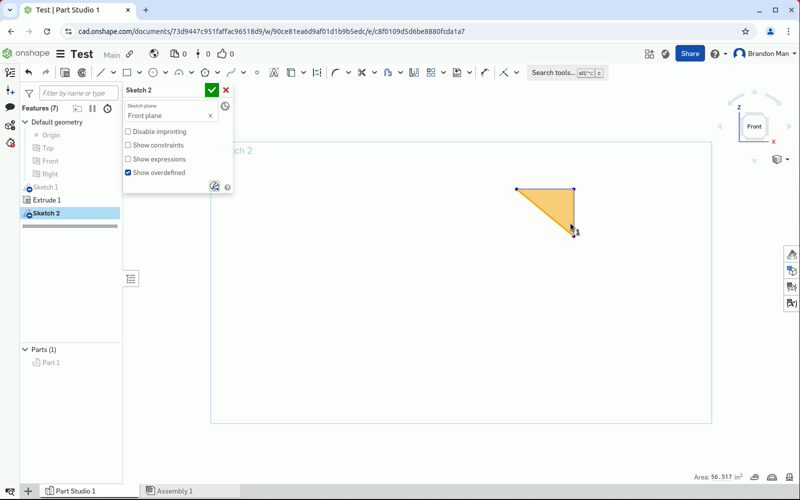
mouse_move(73, 352)
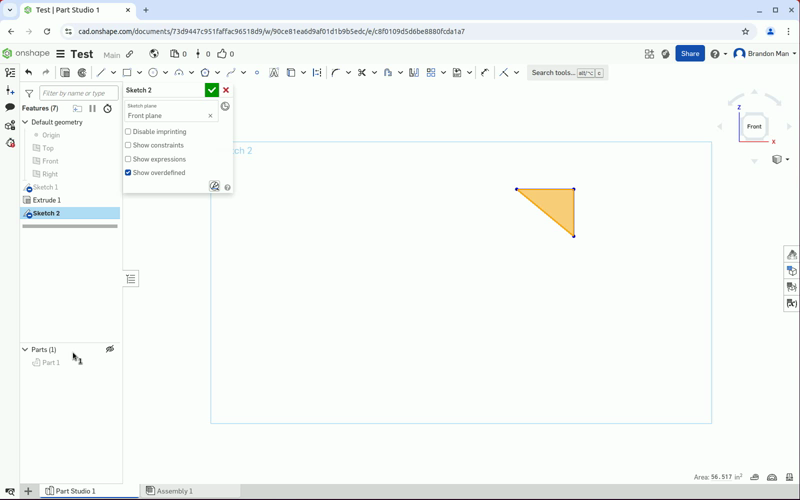
key(shift+y)
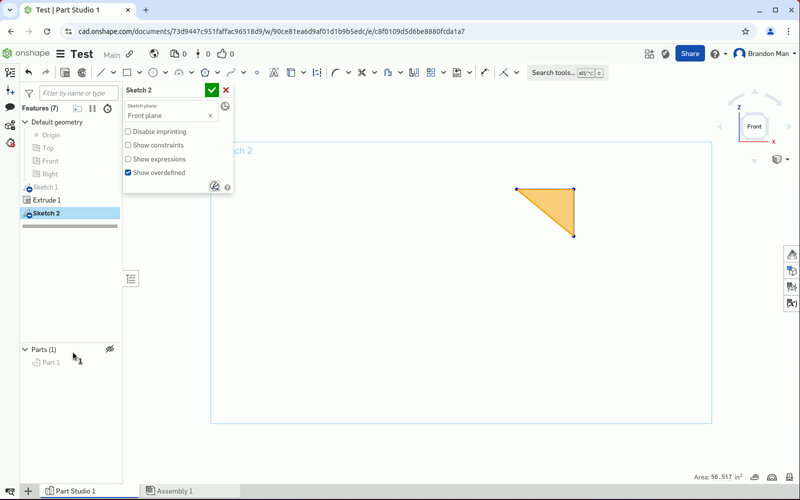
key(shift+e)
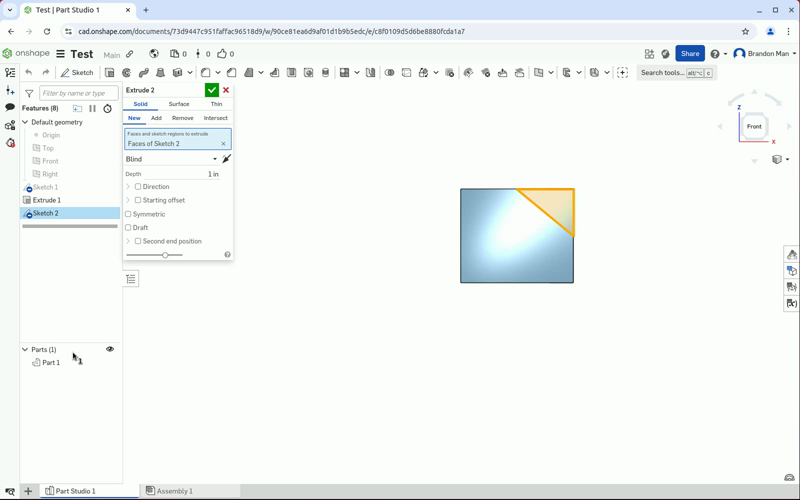
mouse_move(143, 106)
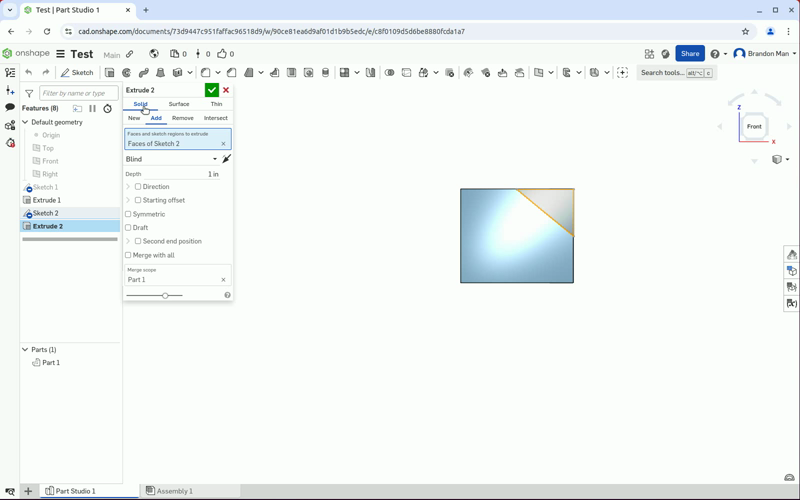
click(143, 106)
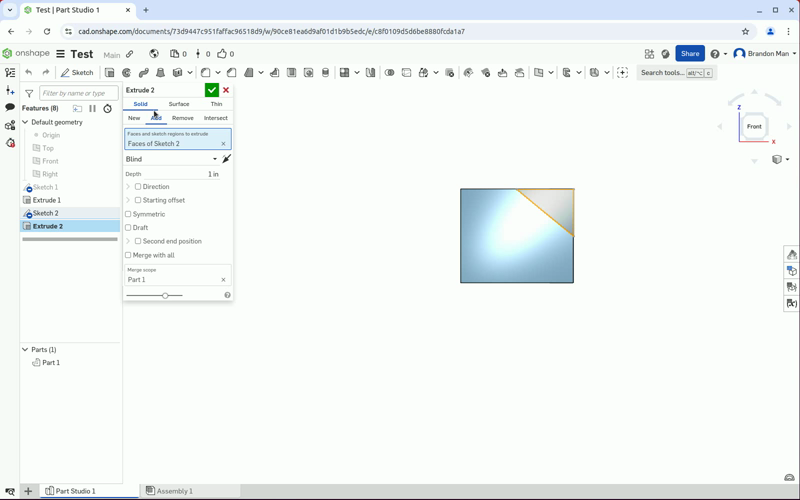
mouse_move(186, 120)
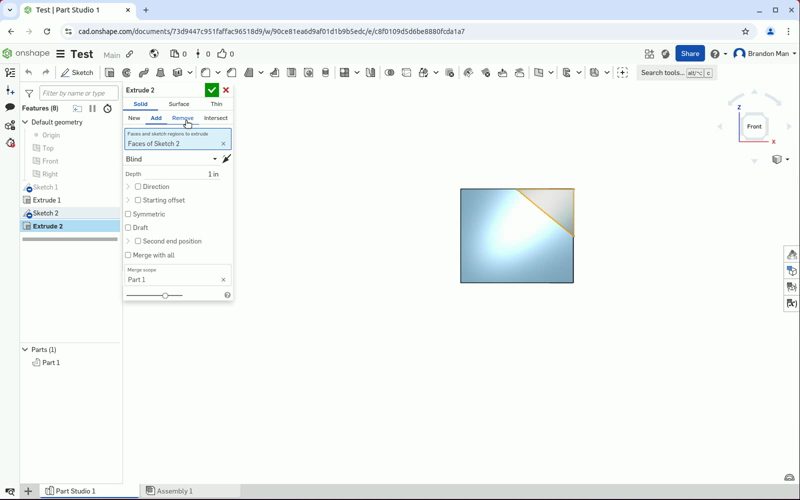
click(186, 120)
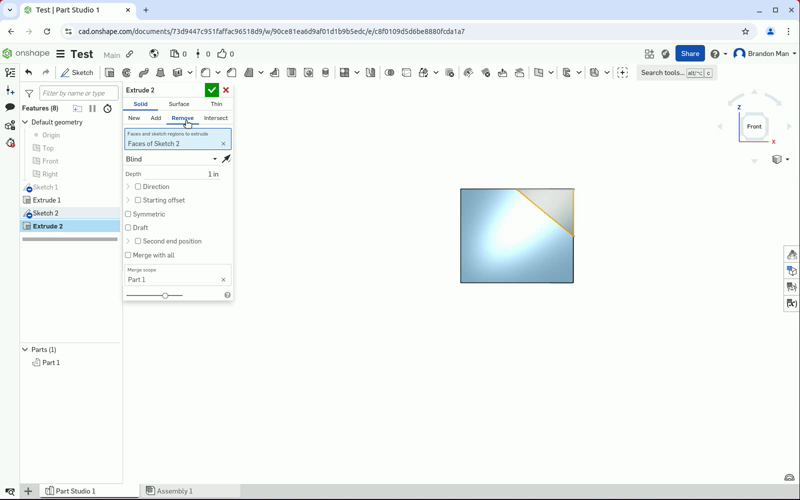
key(tab, 4)
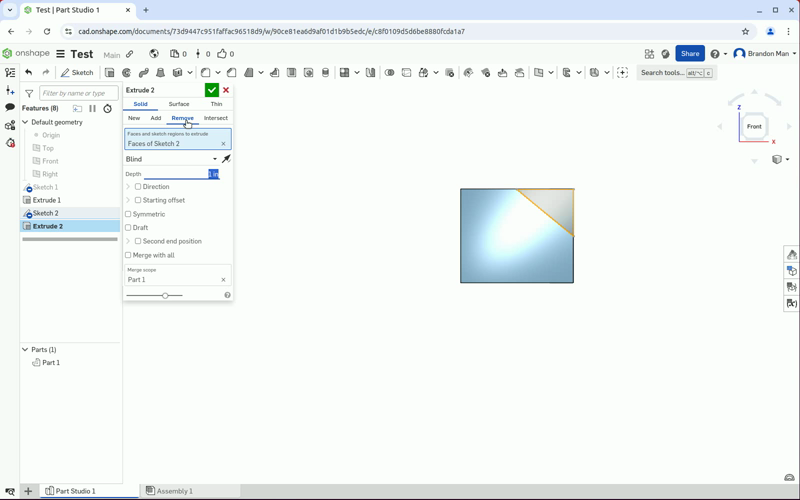
text(19.257)
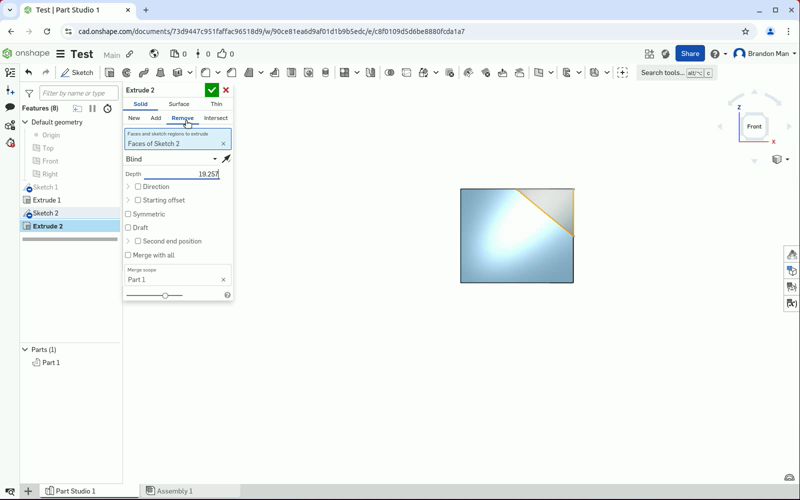
key(tab, 6)
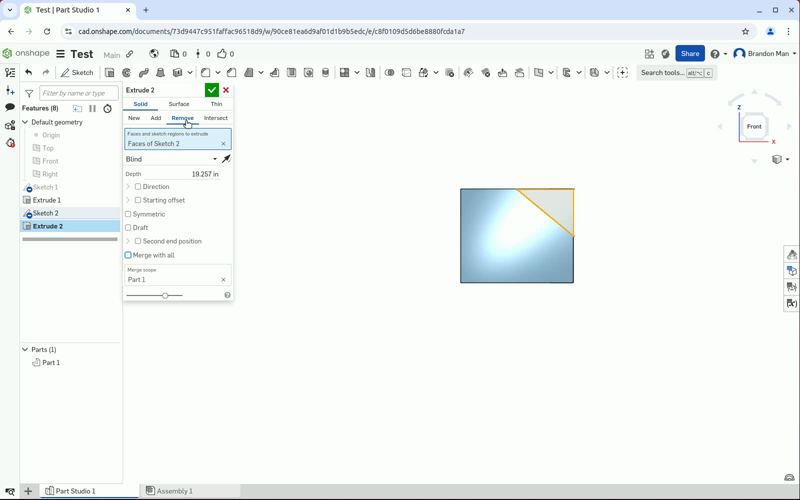
key(space)
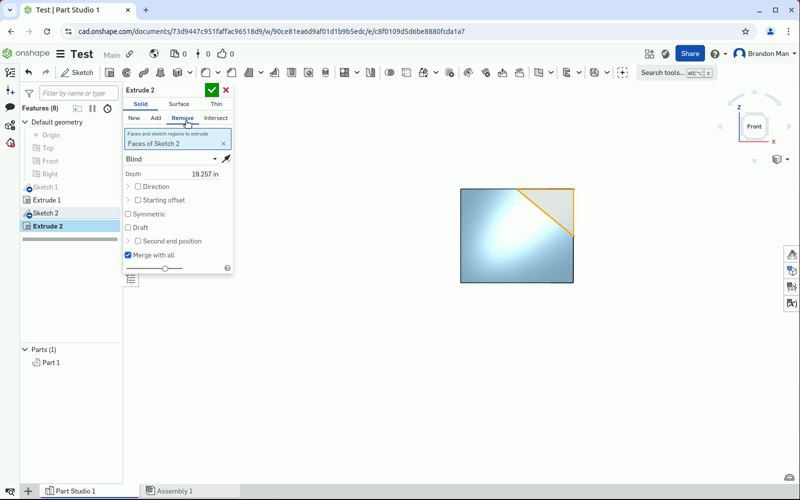
key(enter)
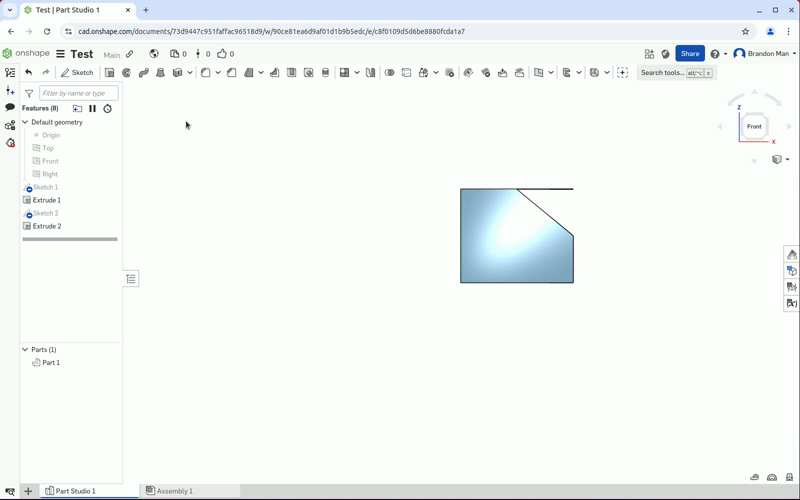
key(shift+h)
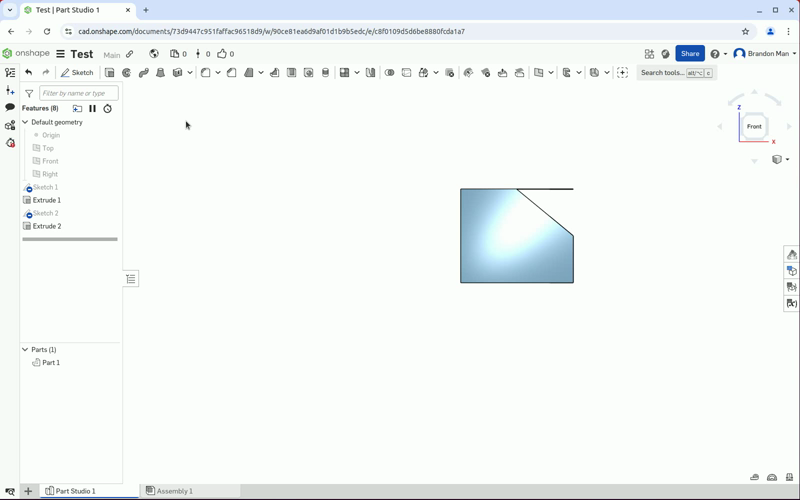
key(shift+h)
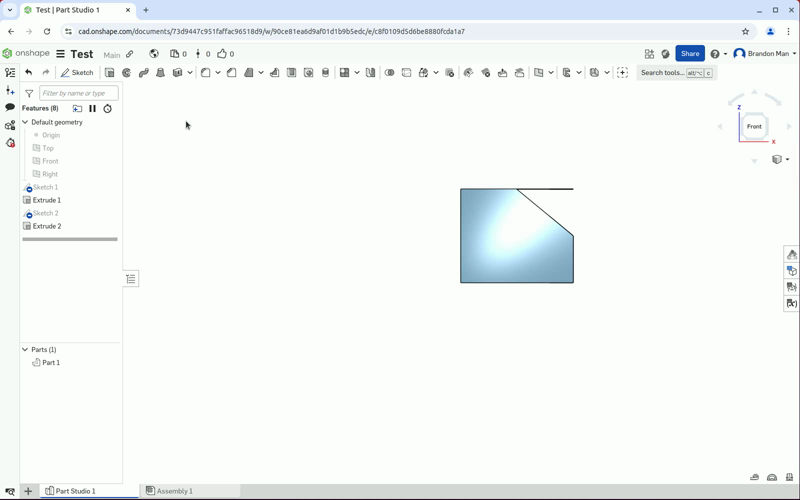
mouse_move(73, 189)
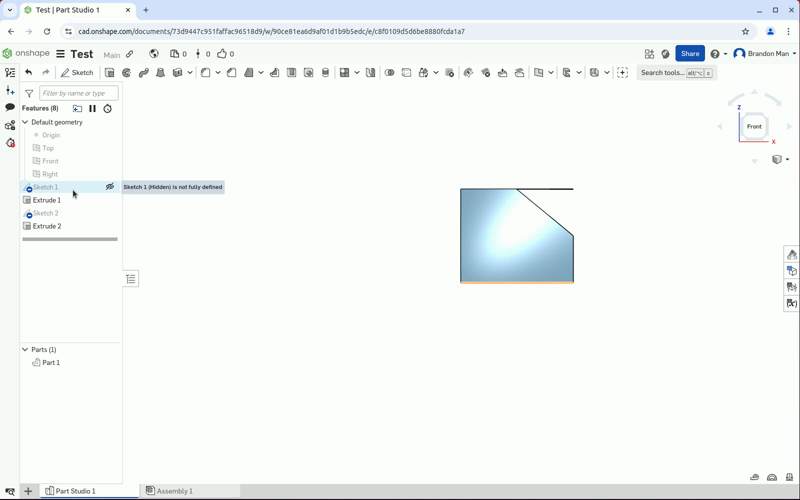
click(73, 189)
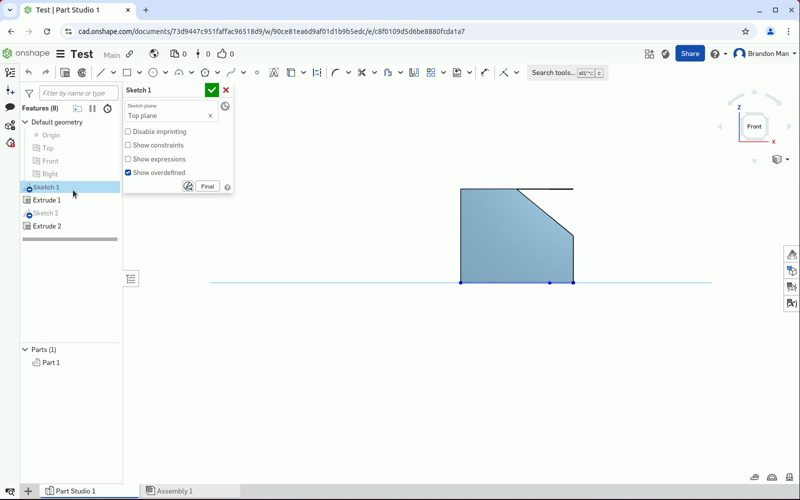
mouse_move(229, 92)
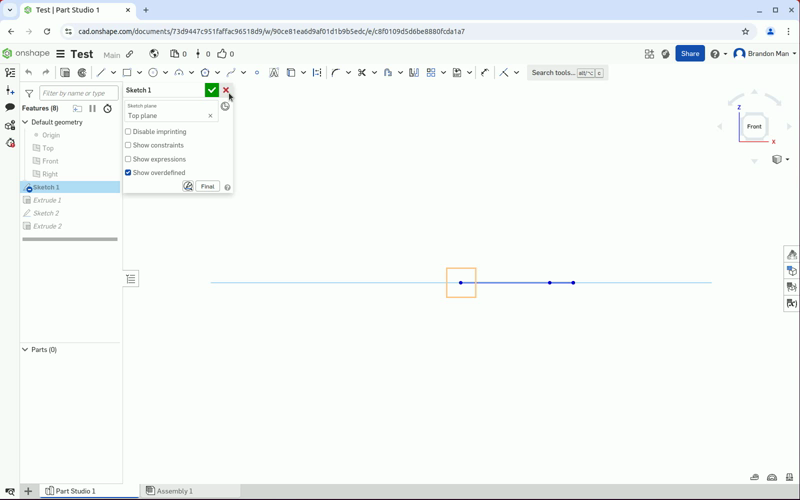
click(229, 92)
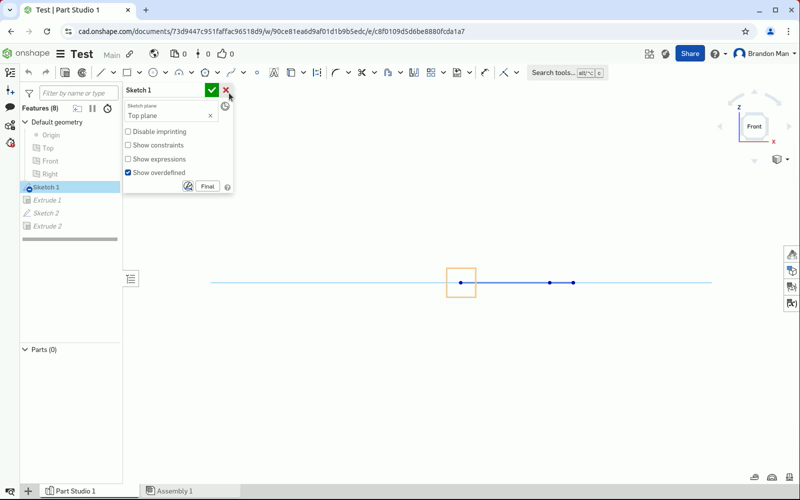
key(shift+s)
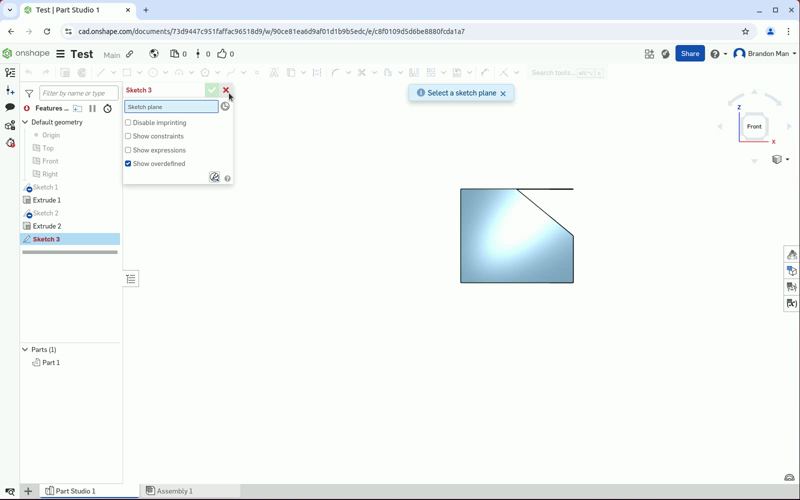
mouse_move(73, 163)
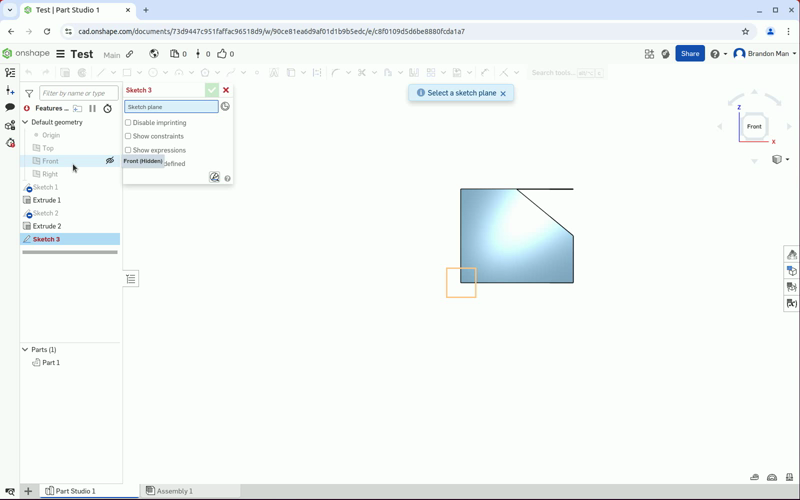
click(73, 163)
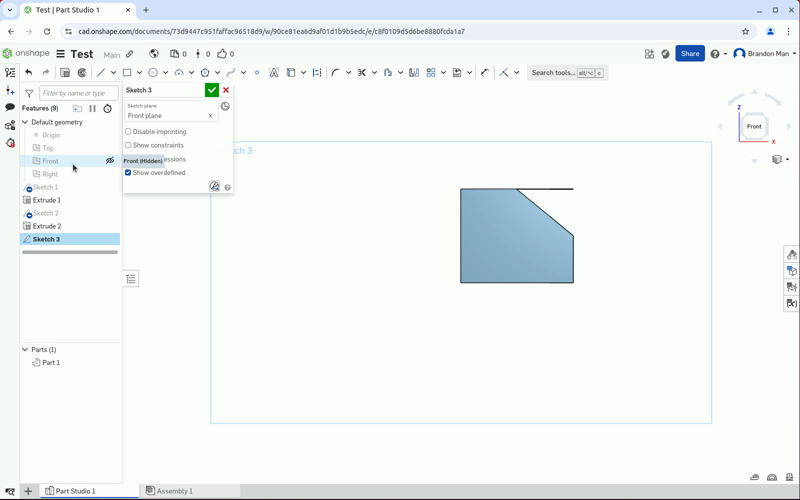
mouse_move(73, 352)
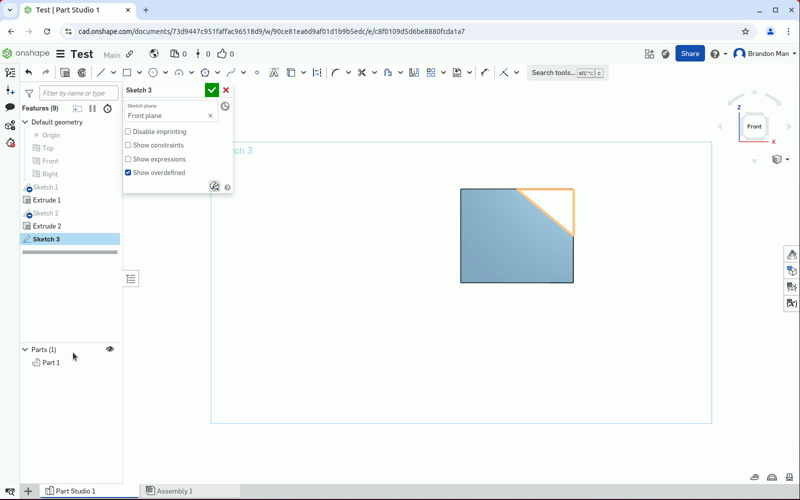
key(y)
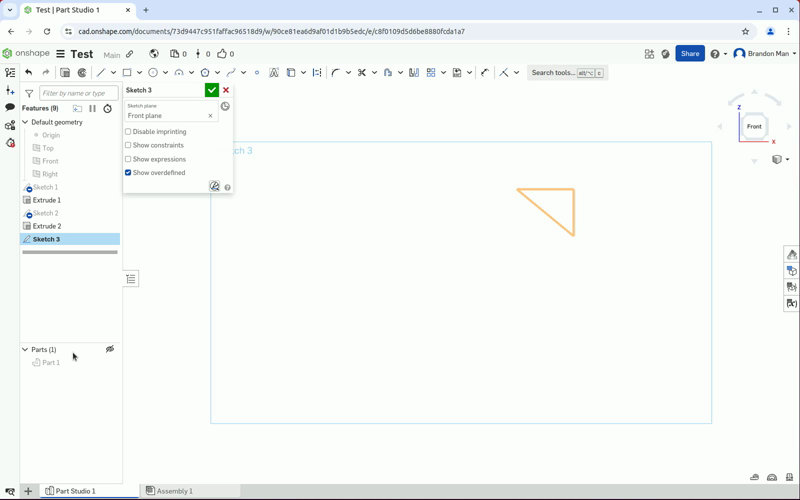
key(l)
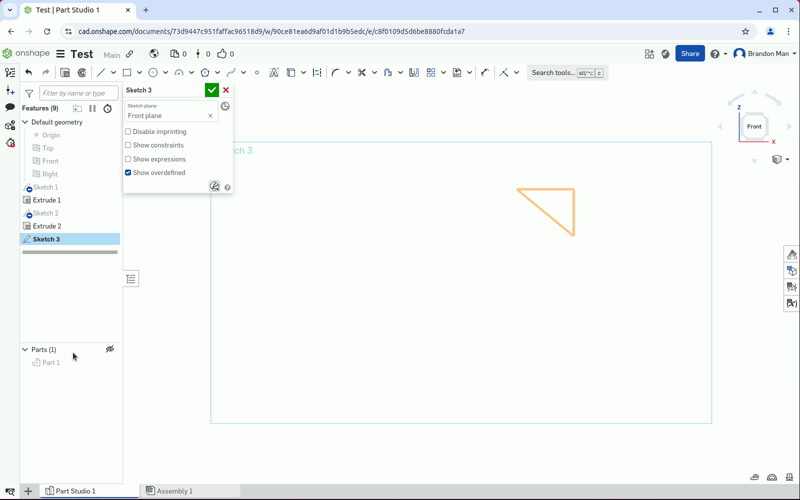
key_down(shift)
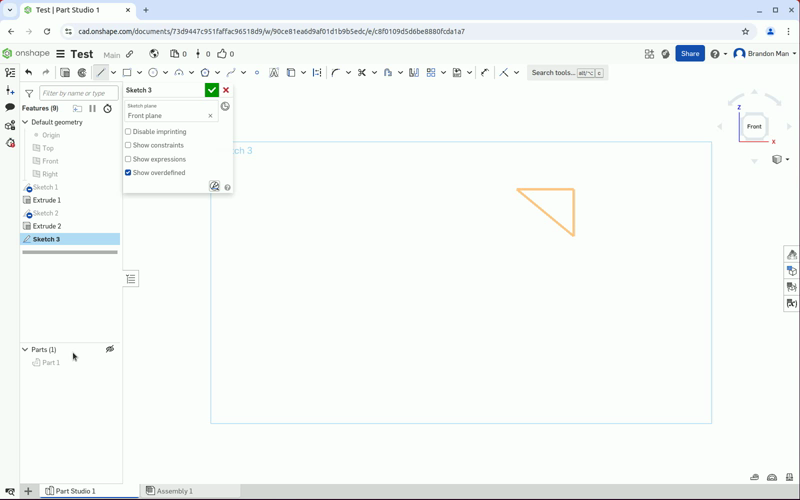
mouse_move(480, 282)
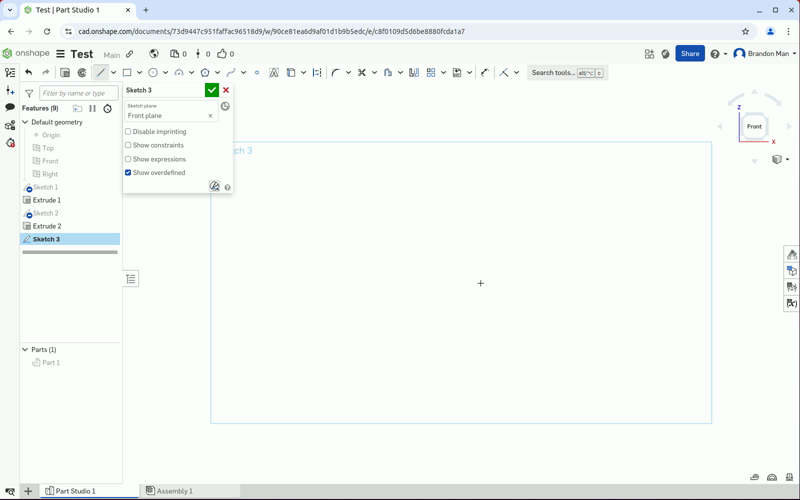
click(480, 282)
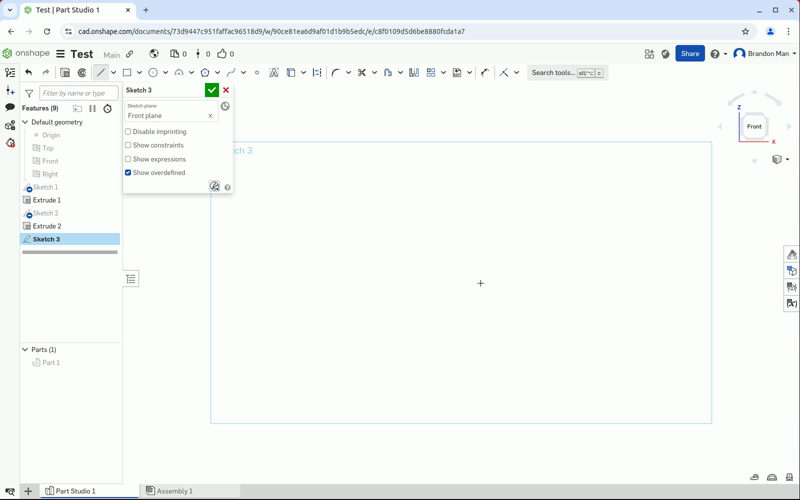
key_up(shift)
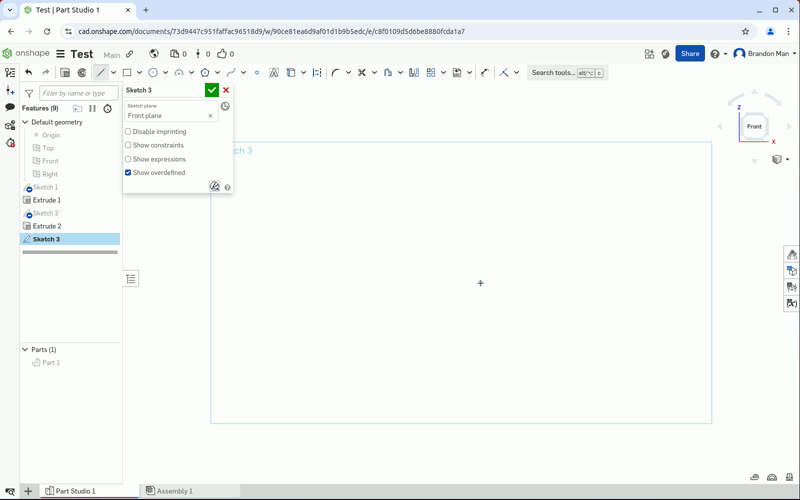
key_down(shift)
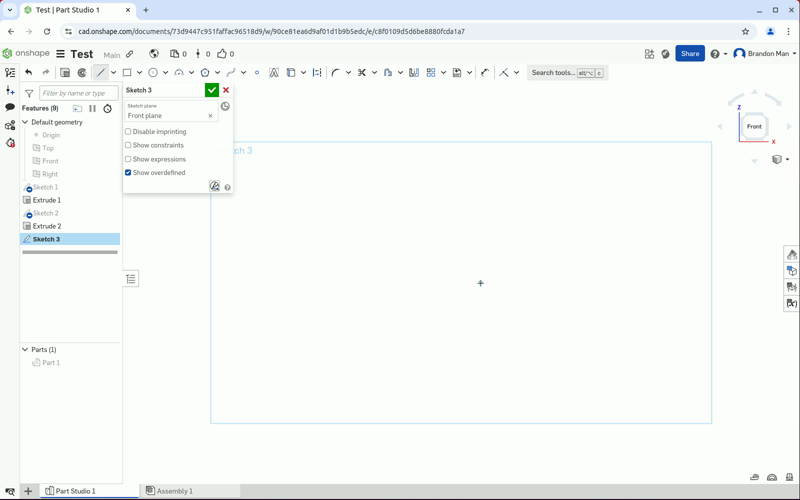
mouse_move(510, 282)
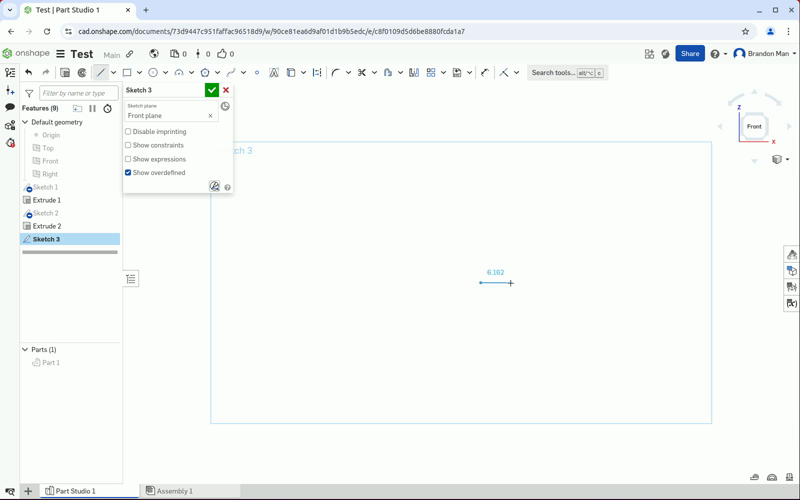
mouse_move(537, 282)
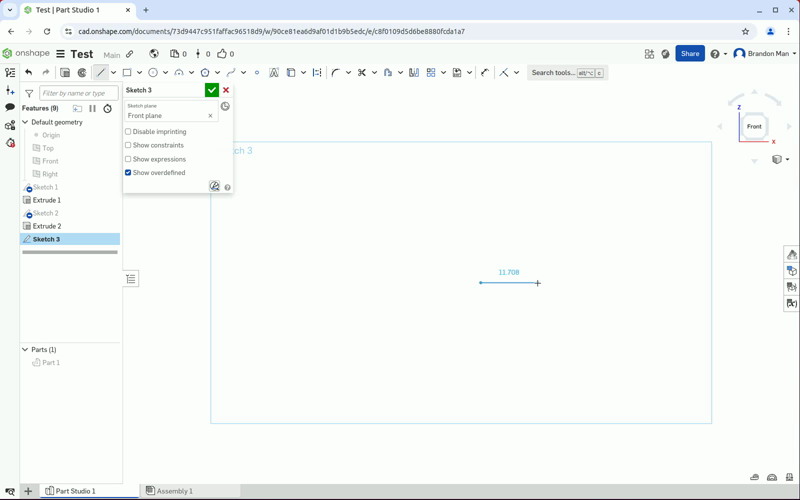
click(537, 282)
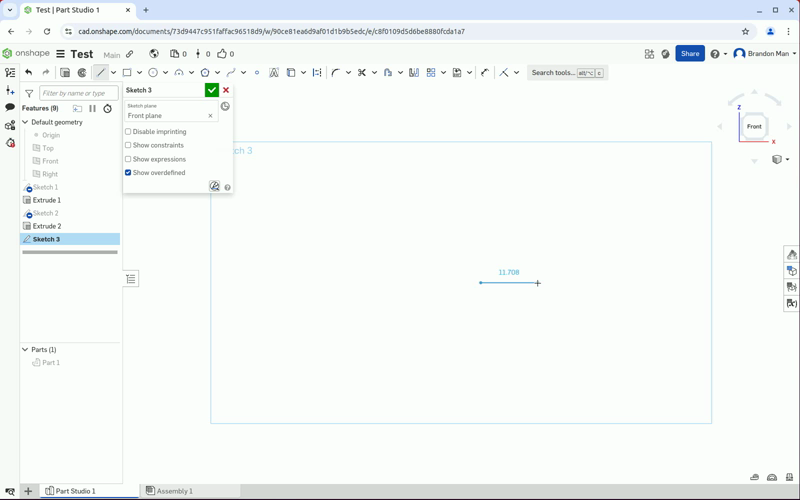
key_up(shift)
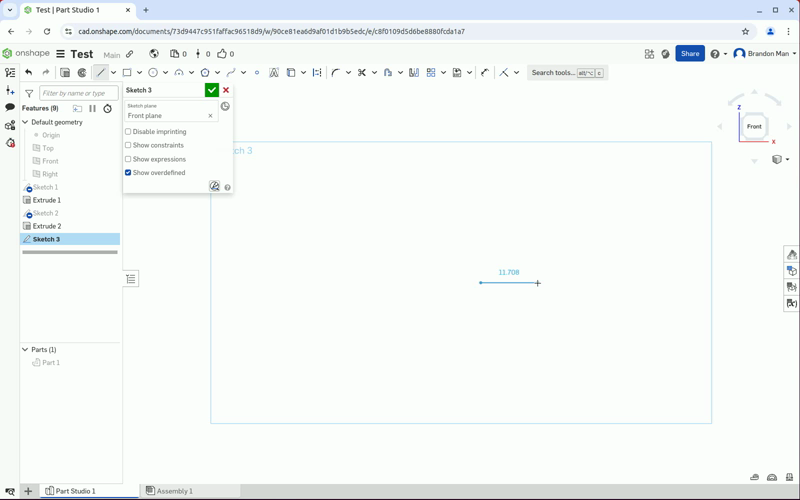
key_down(shift)
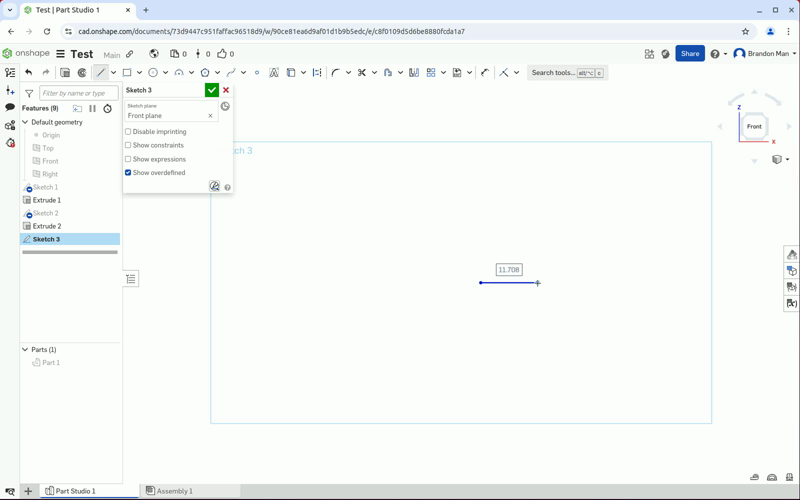
mouse_move(567, 282)
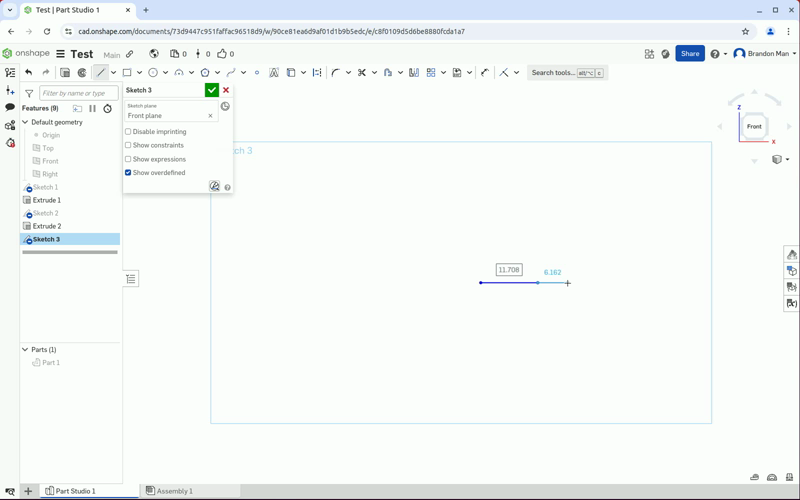
mouse_move(537, 273)
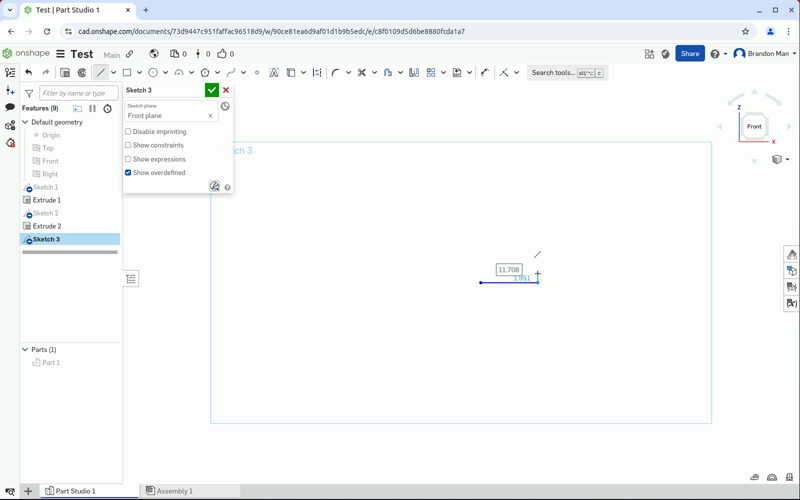
click(537, 273)
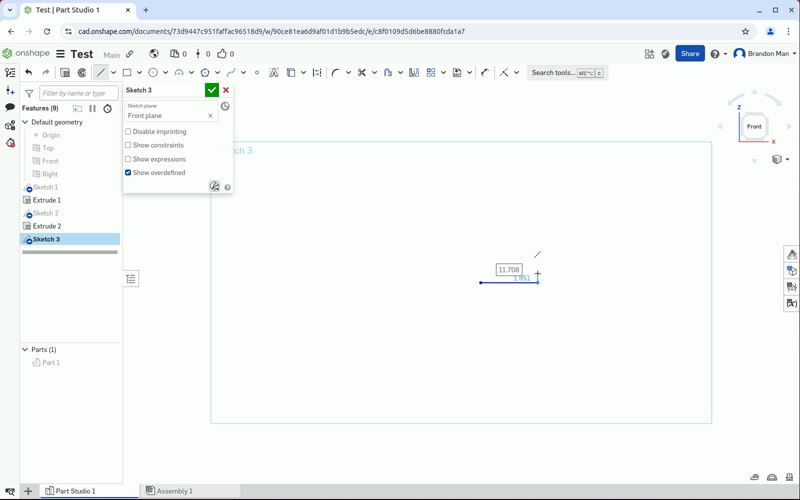
key_up(shift)
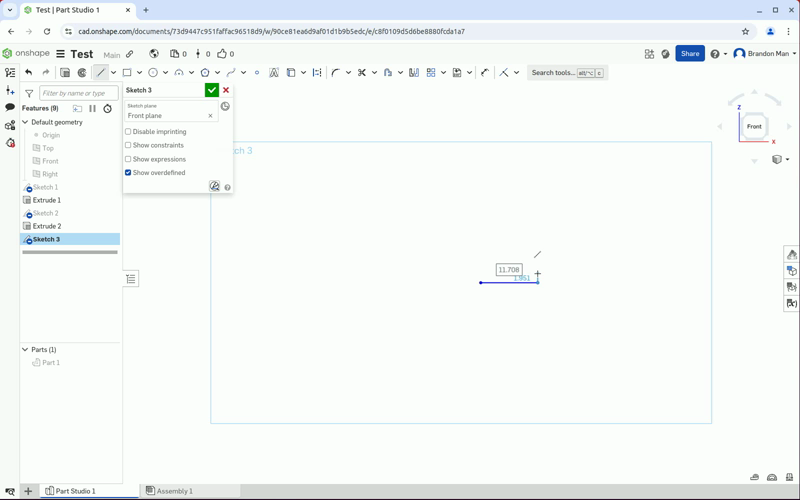
key_down(shift)
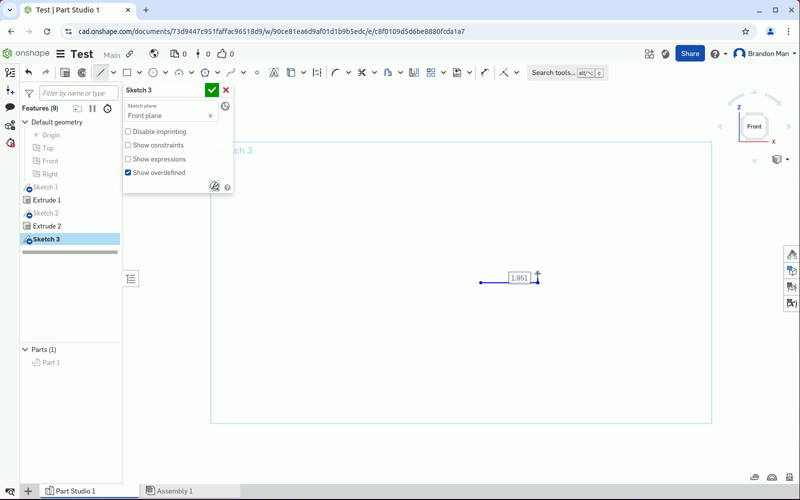
mouse_move(567, 273)
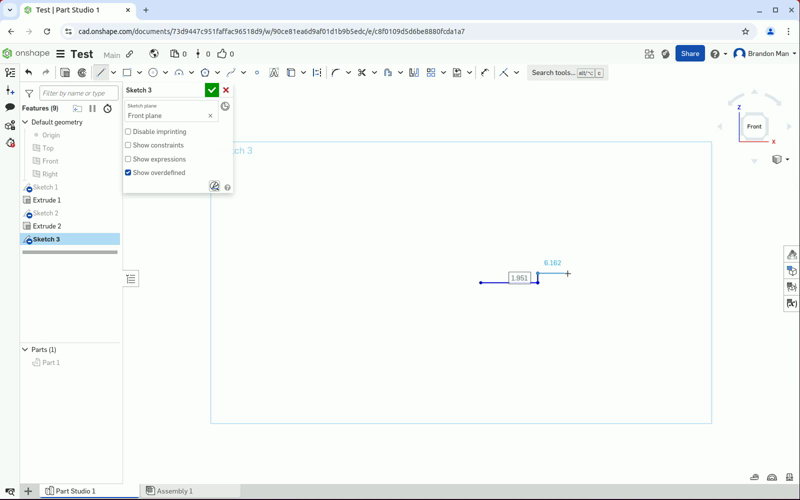
mouse_move(480, 273)
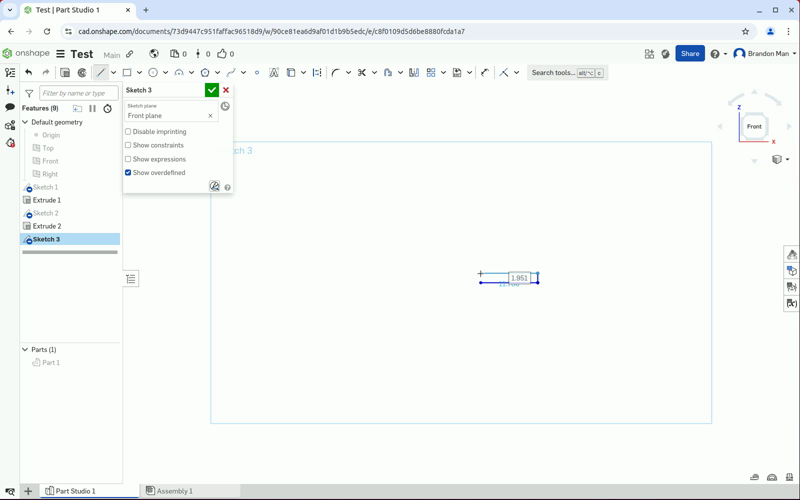
click(480, 273)
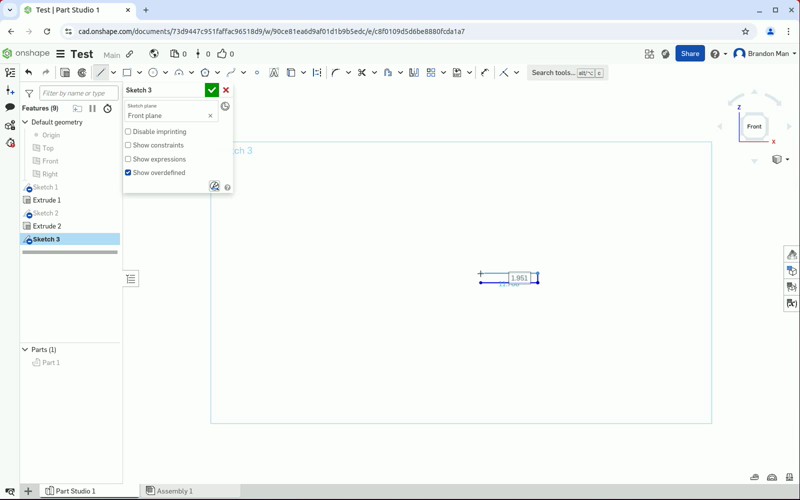
key_up(shift)
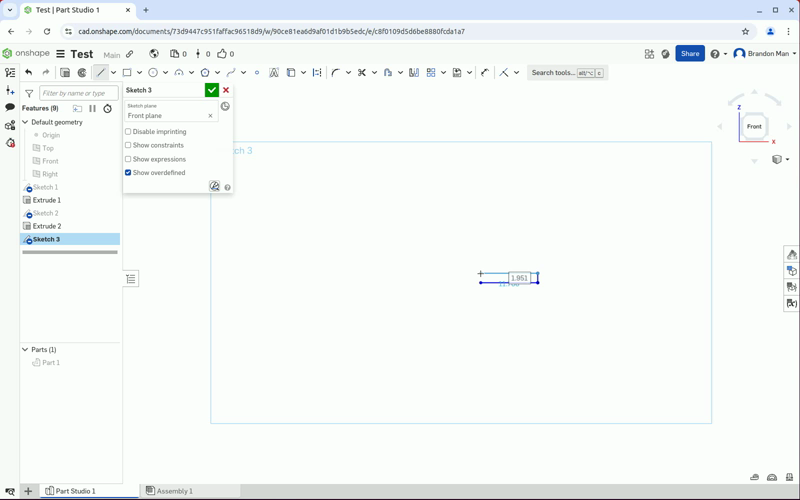
mouse_move(510, 273)
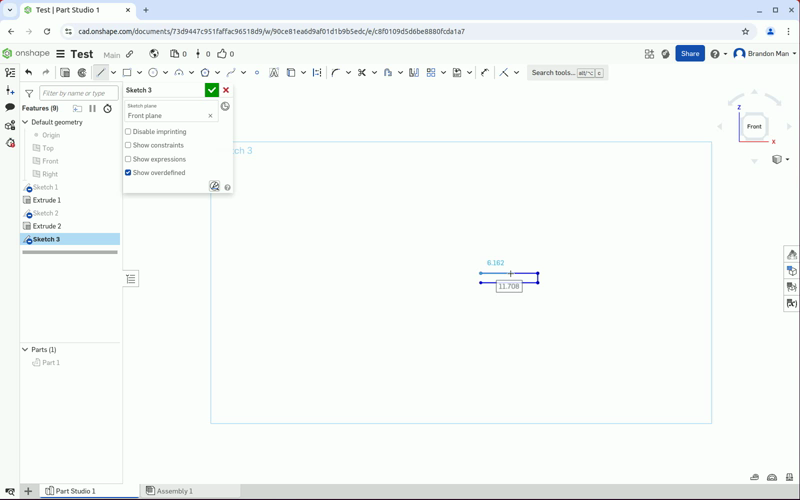
key_down(shift)
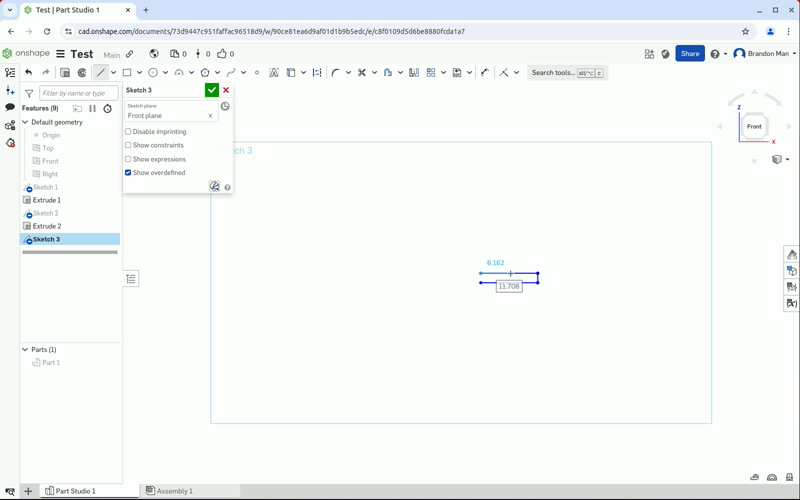
mouse_move(480, 282)
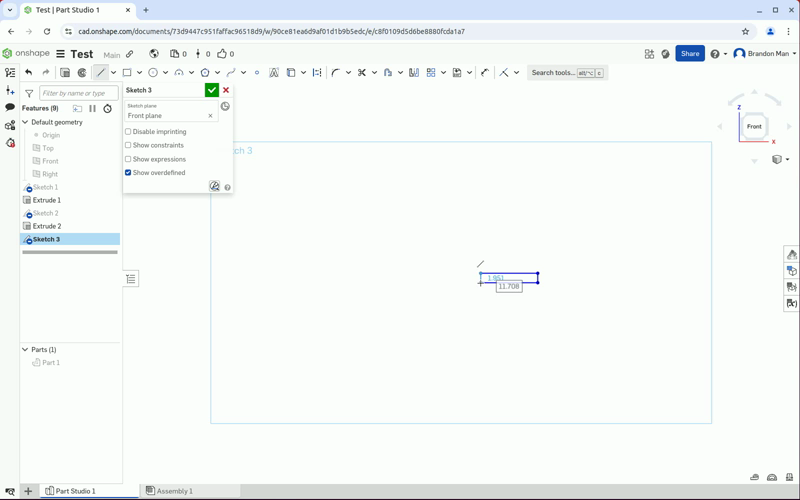
key_up(shift)
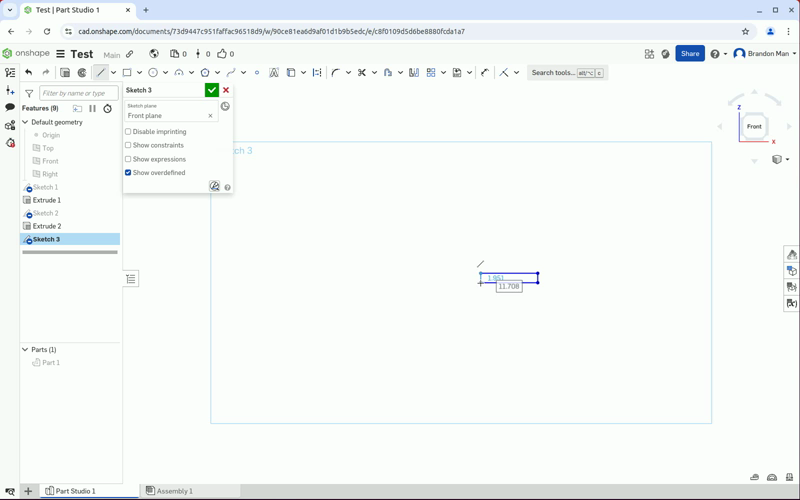
click(480, 282)
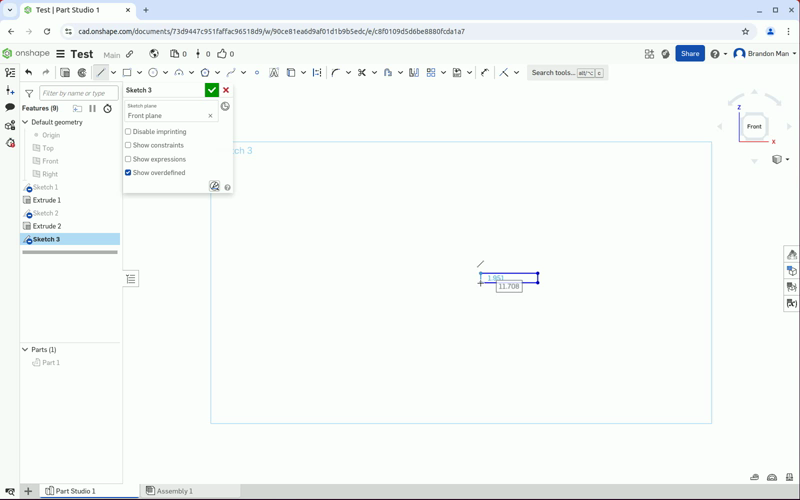
key(esc)
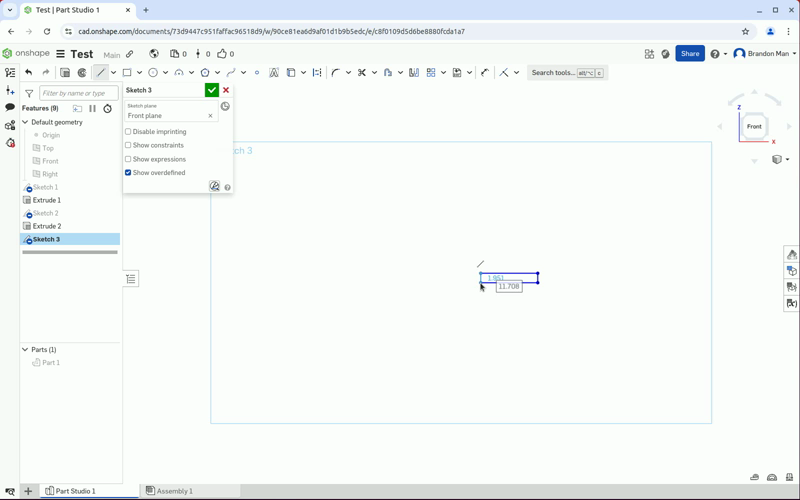
mouse_move(504, 276)
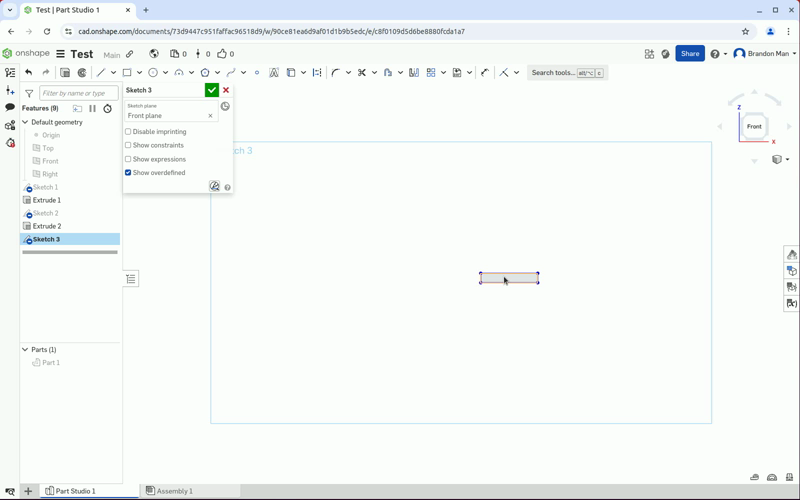
scroll(6)
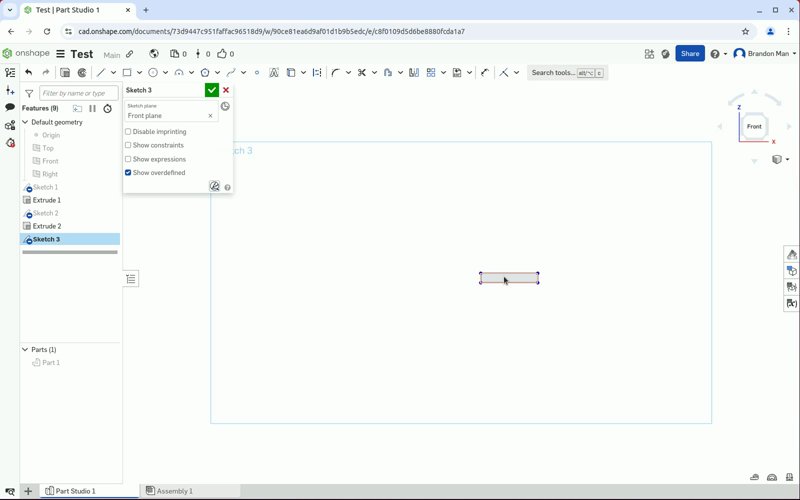
scroll(6)
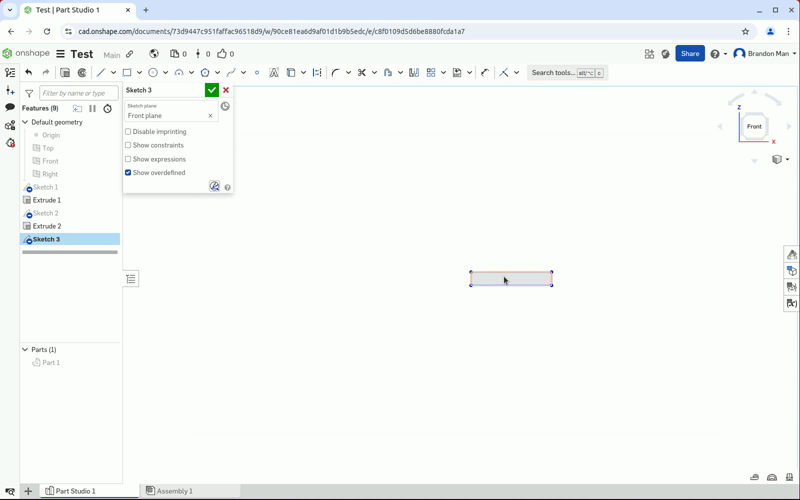
scroll(6)
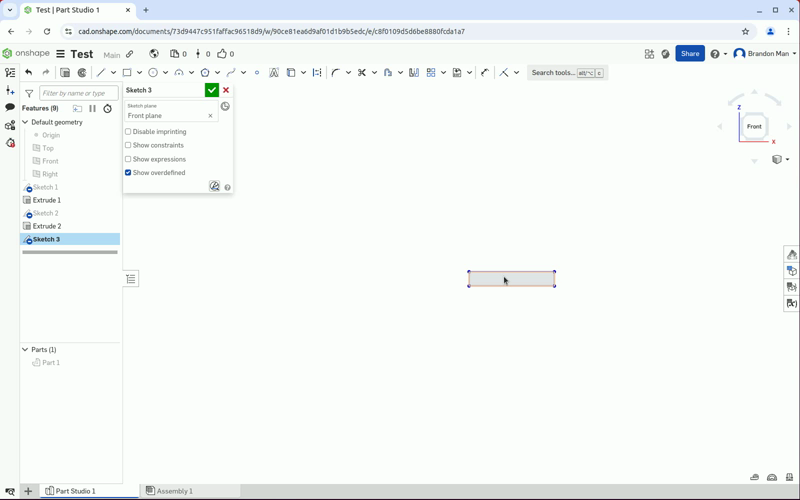
scroll(6)
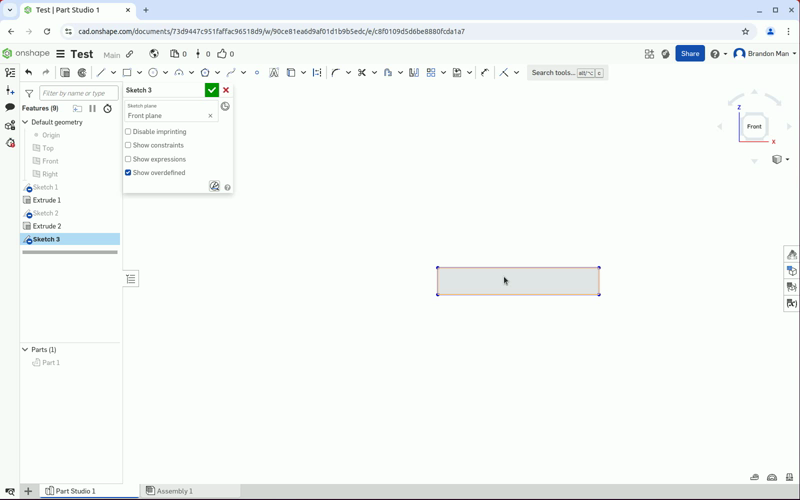
scroll(6)
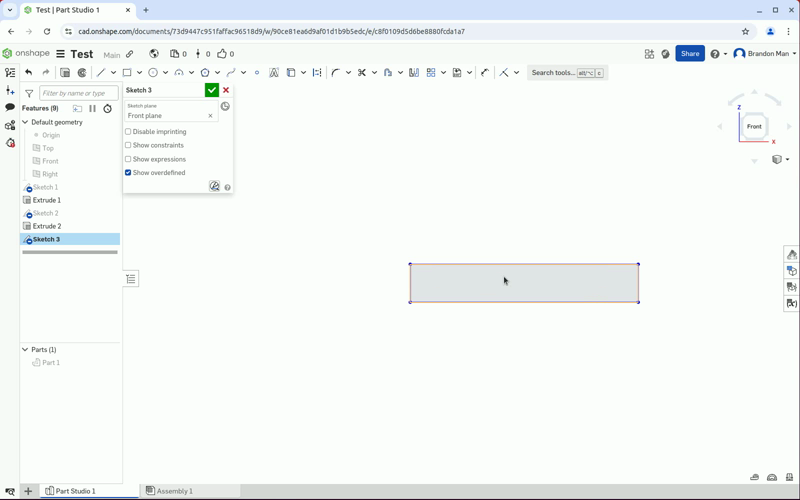
scroll(6)
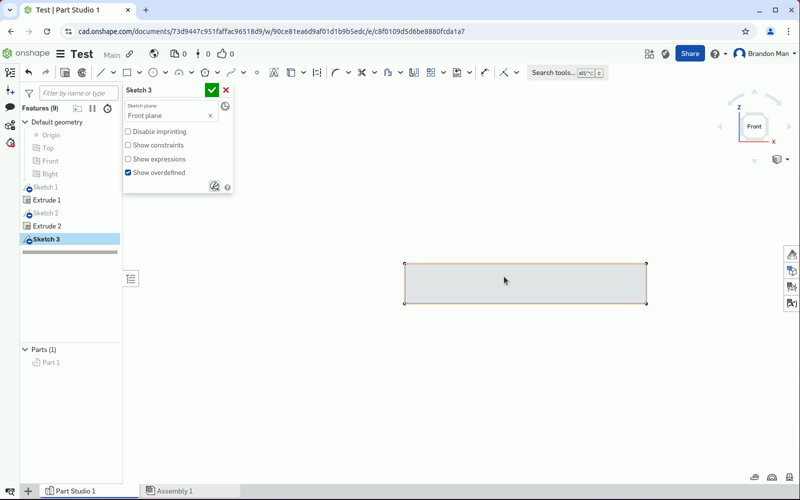
scroll(6)
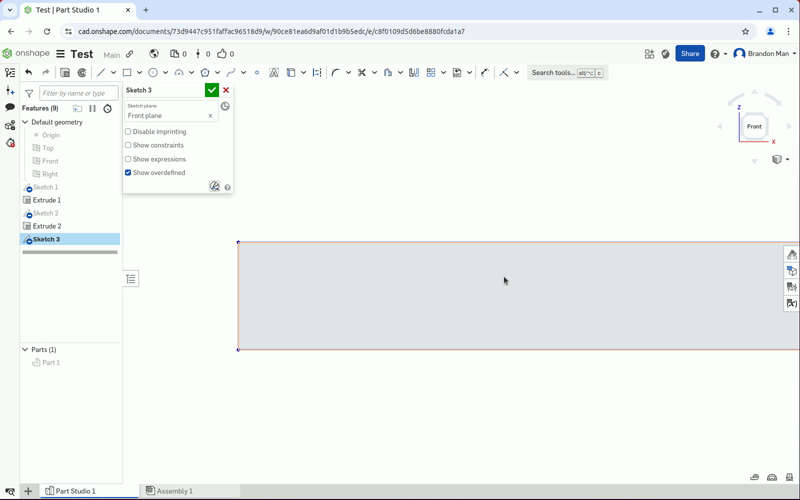
click(504, 276)
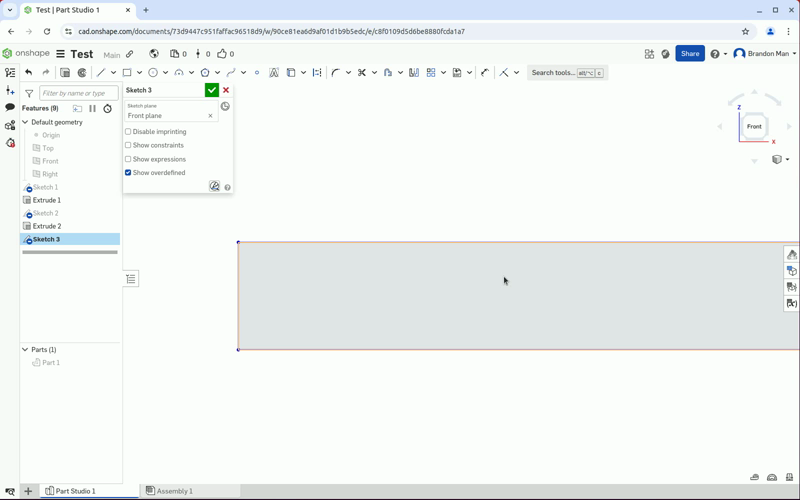
scroll(-6)
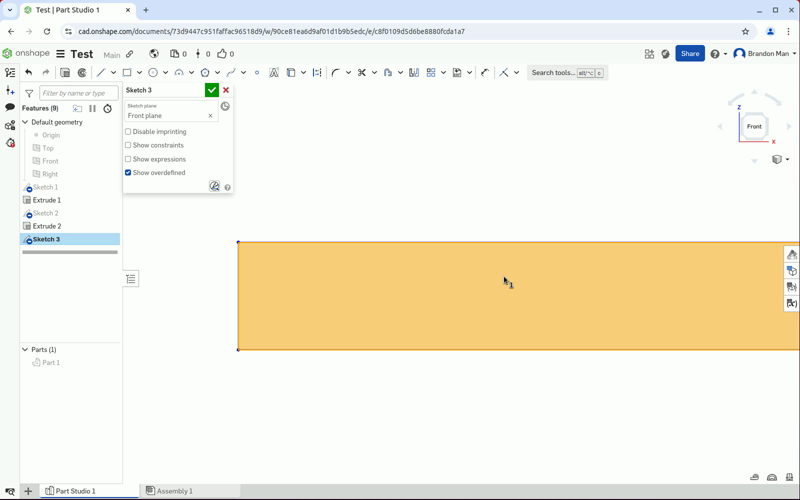
scroll(-6)
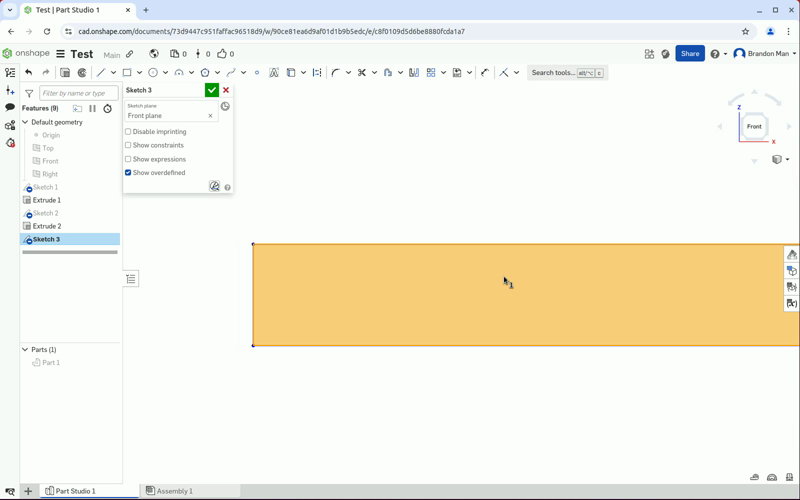
scroll(-6)
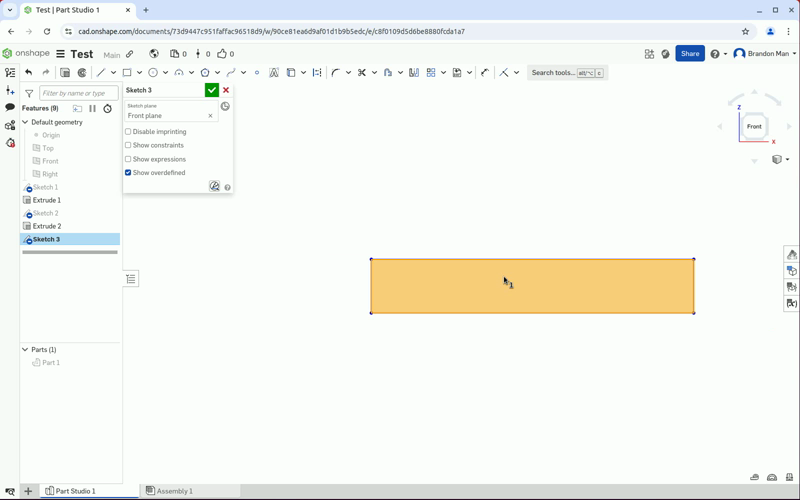
scroll(-6)
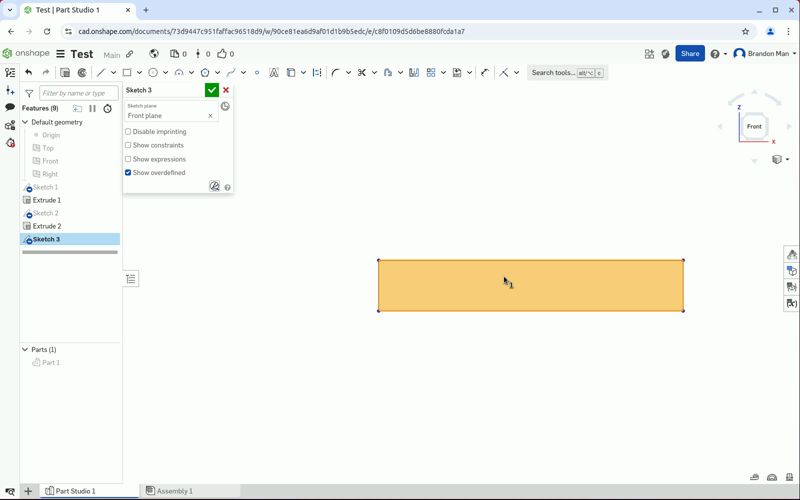
scroll(-6)
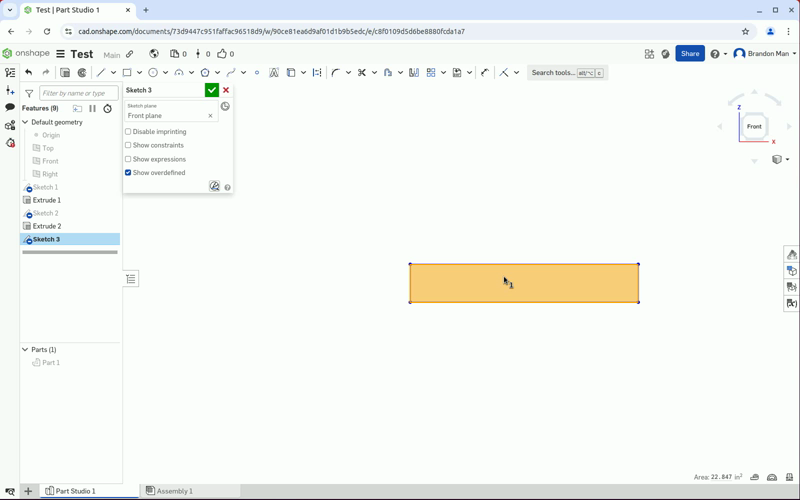
scroll(-6)
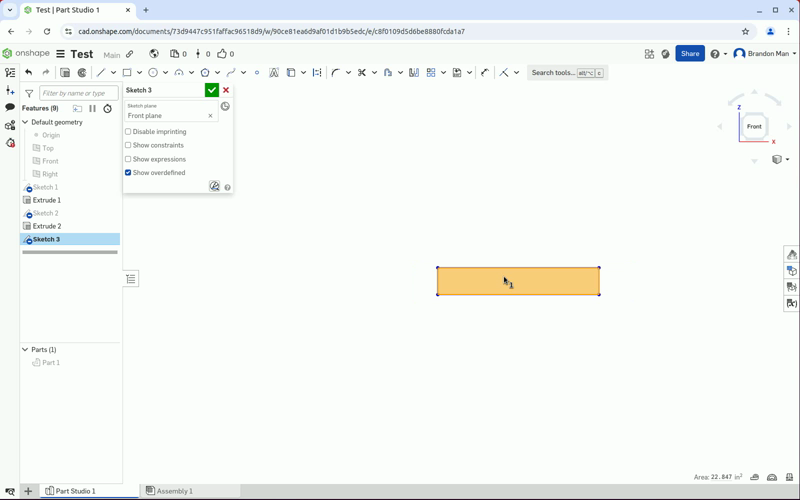
scroll(-6)
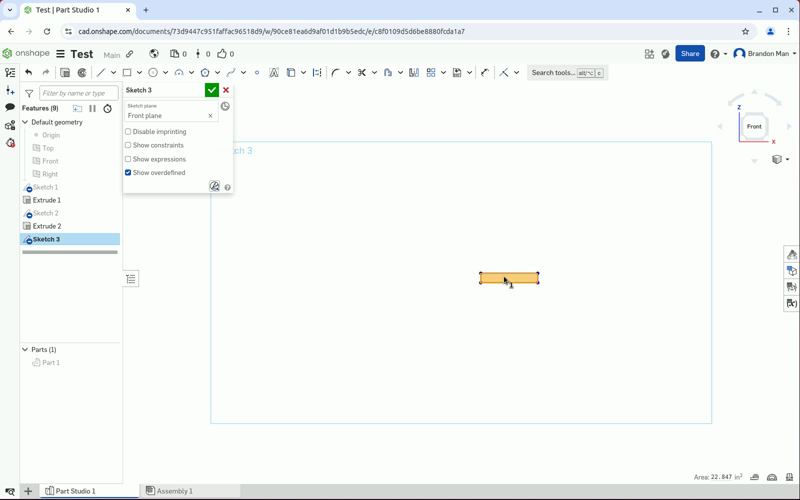
mouse_move(73, 352)
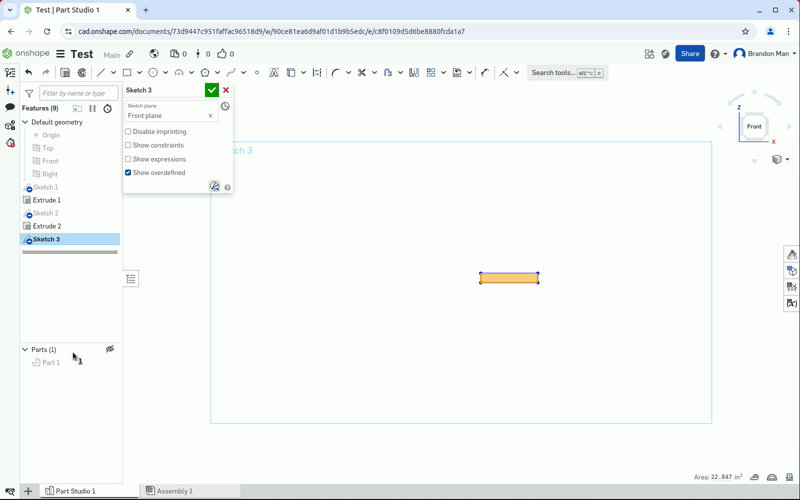
key(shift+y)
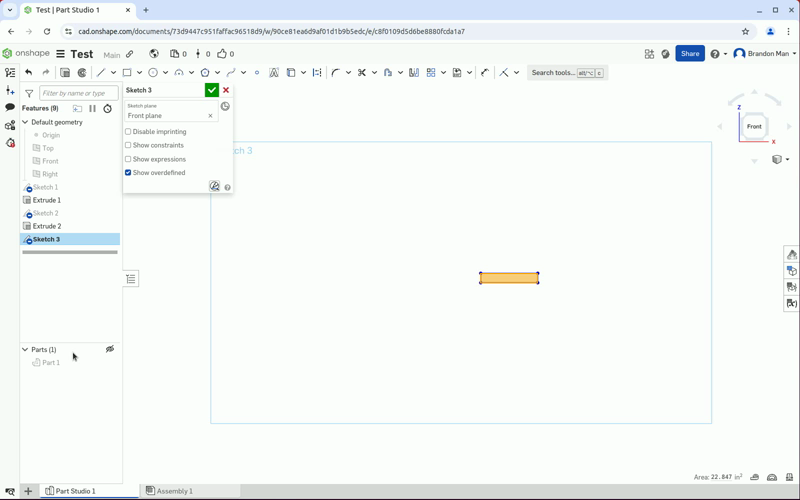
key(shift+e)
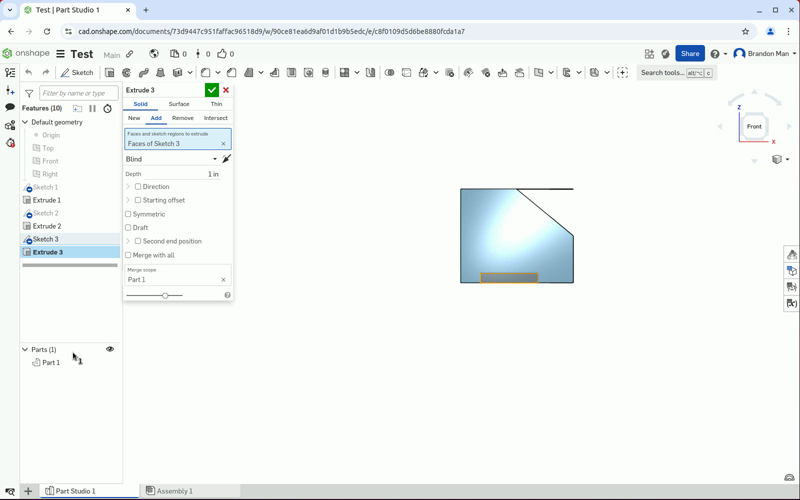
mouse_move(143, 106)
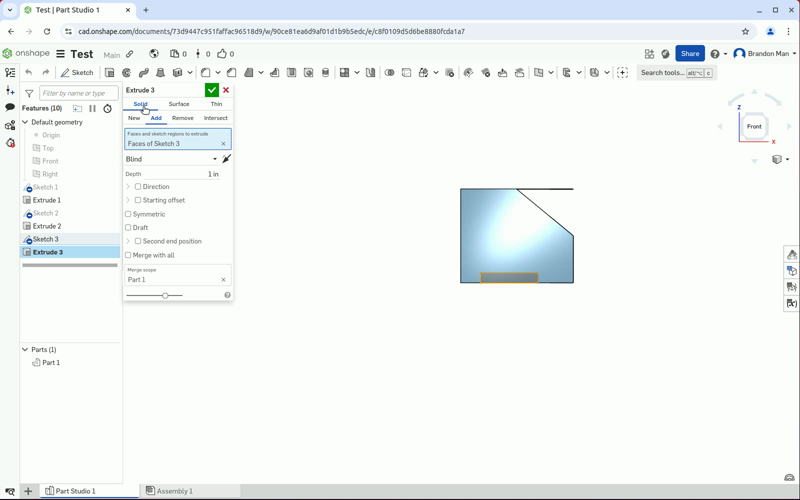
click(143, 106)
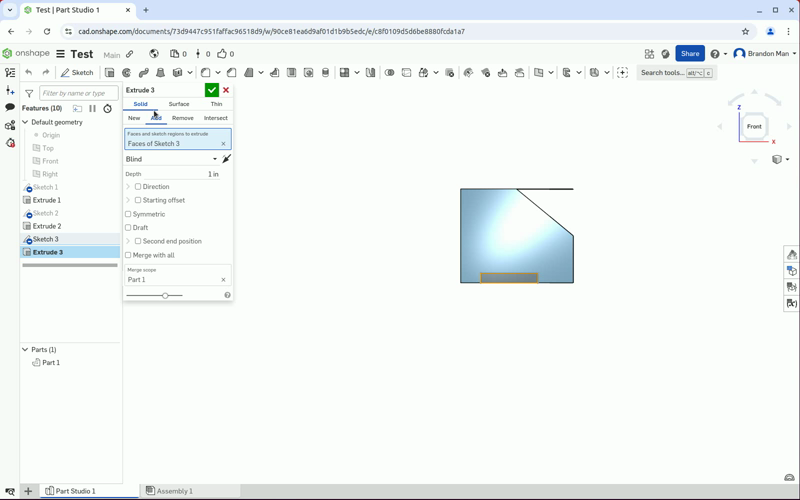
mouse_move(186, 120)
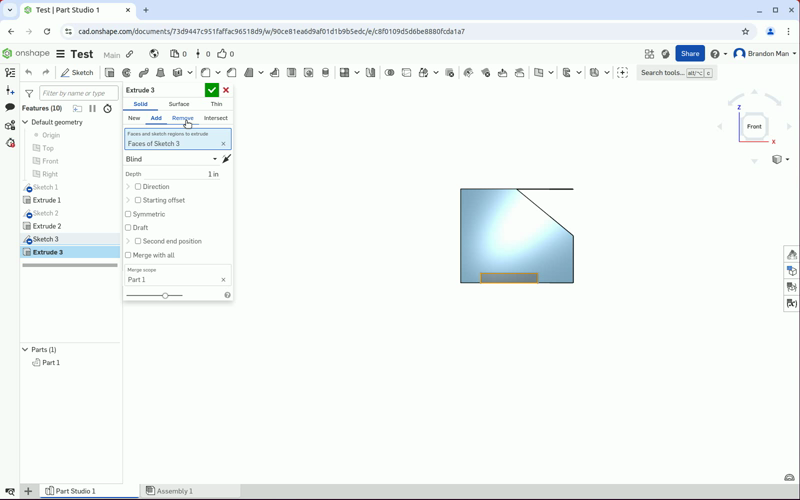
click(186, 120)
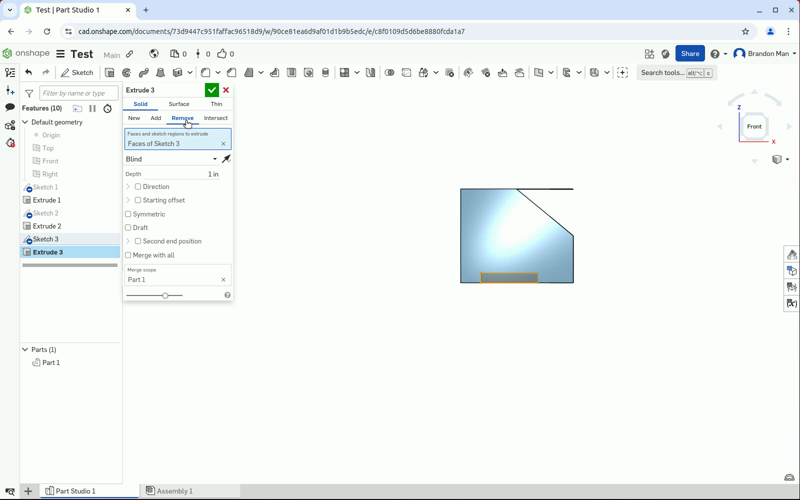
key(tab, 4)
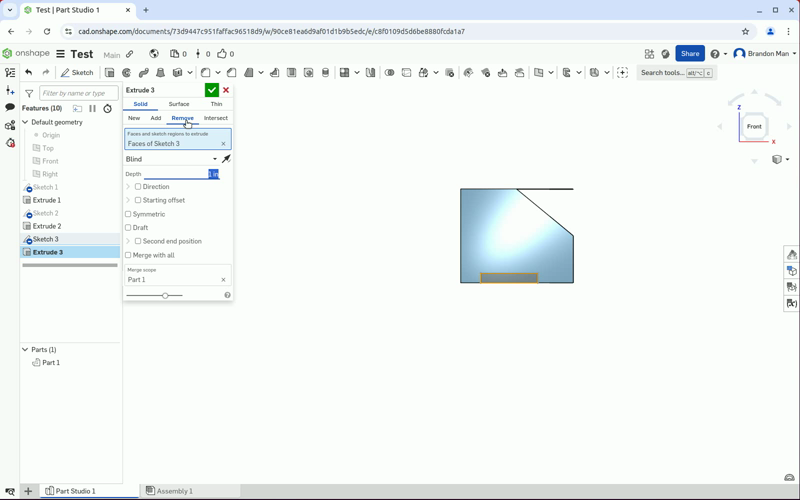
text(19.257)
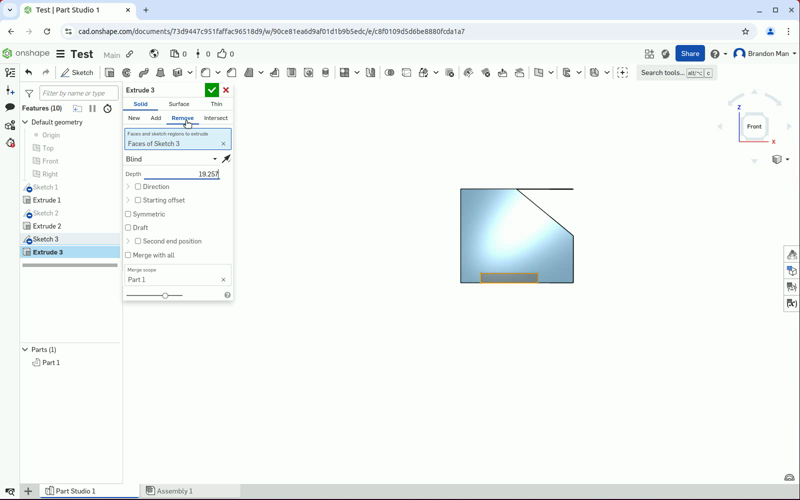
key(tab, 6)
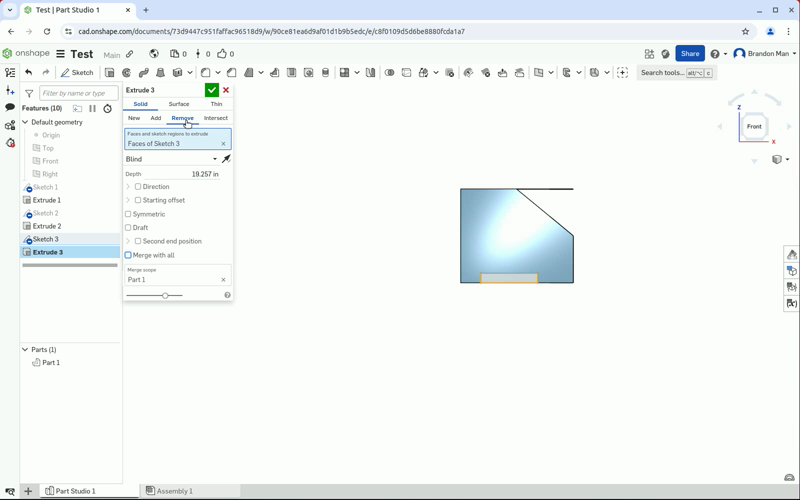
key(space)
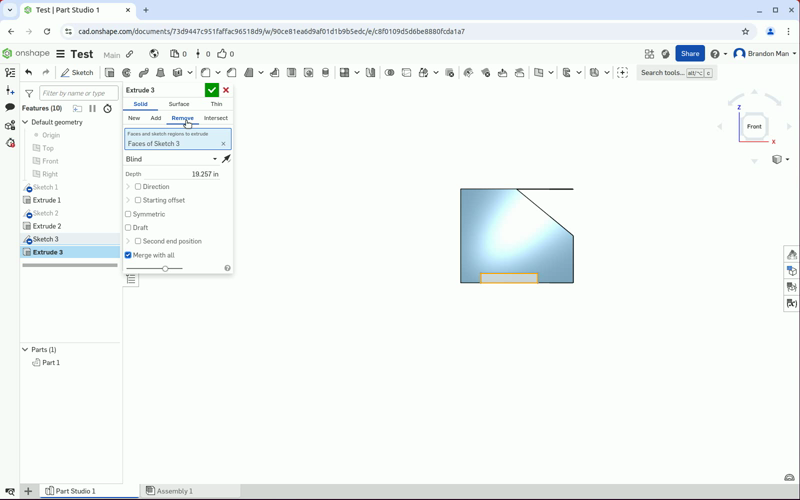
key(enter)
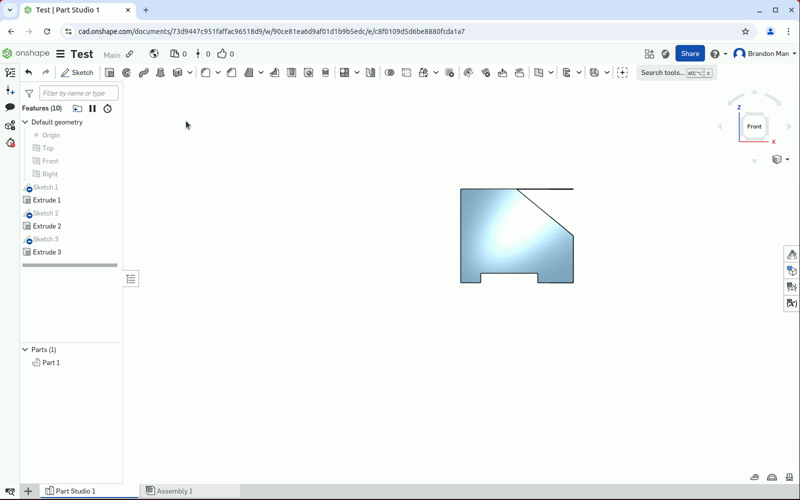
key(shift+h)
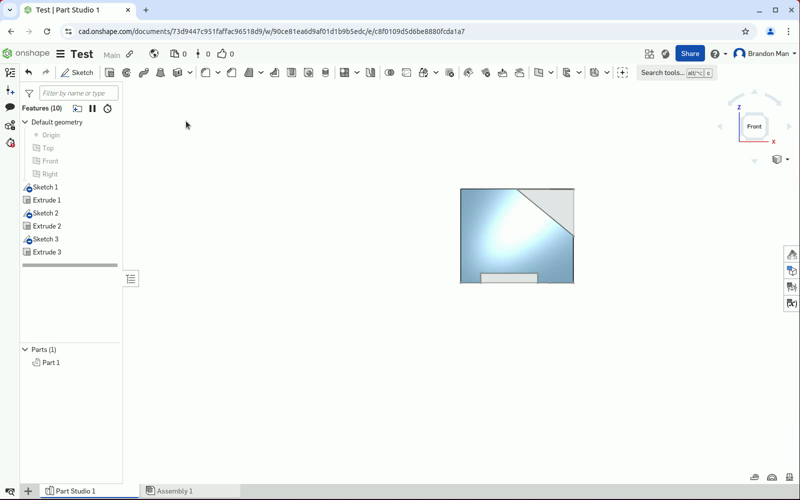
key(shift+h)
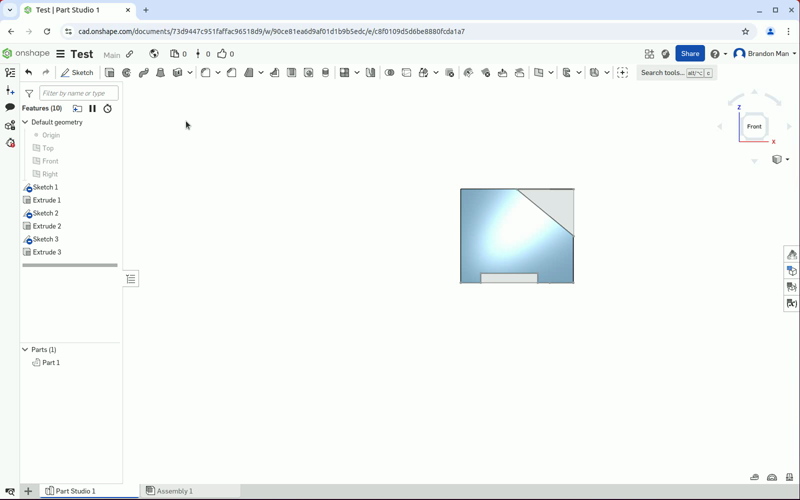
key(shift+7)
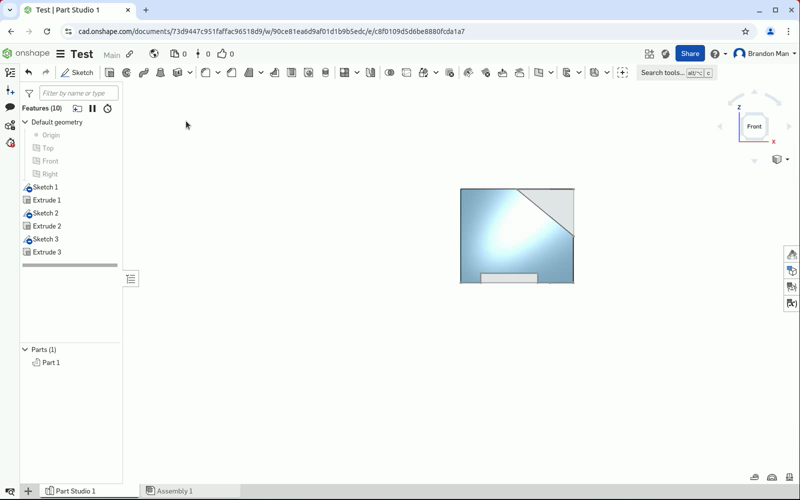
key(left, 2)
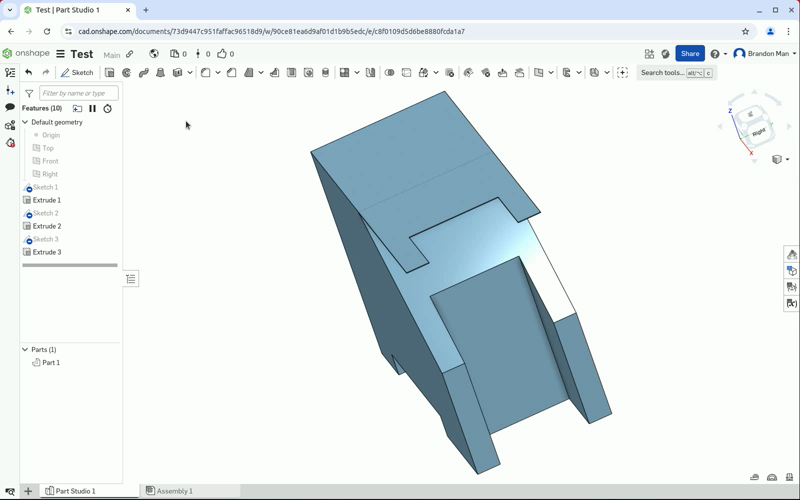
key(down, 2)
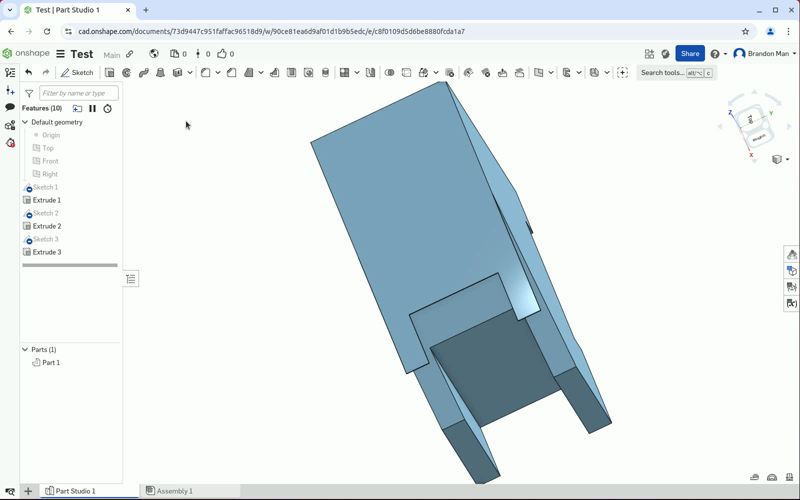
key(up, 2)
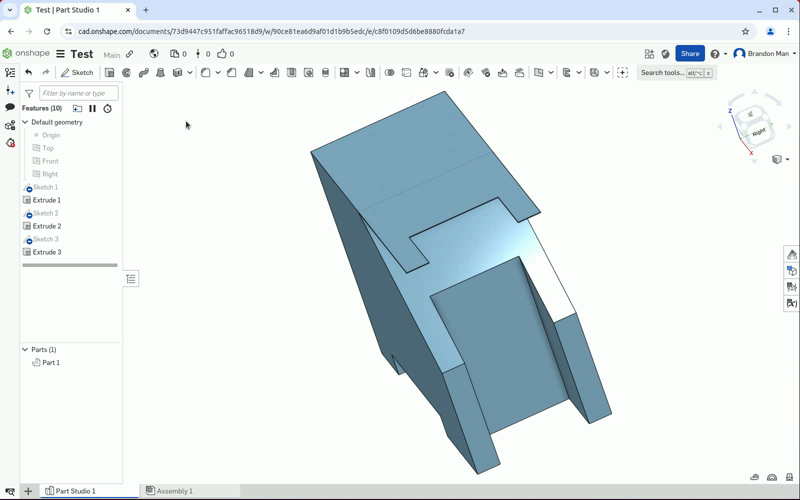
key(right, 2)
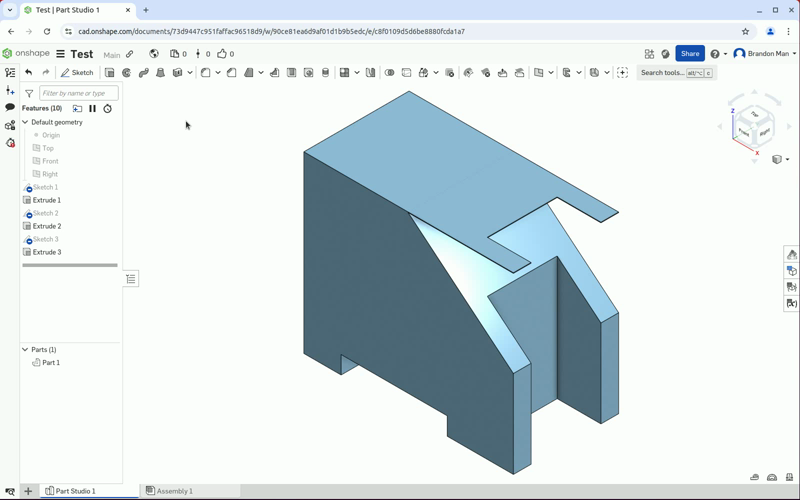
mouse_move(73, 189)
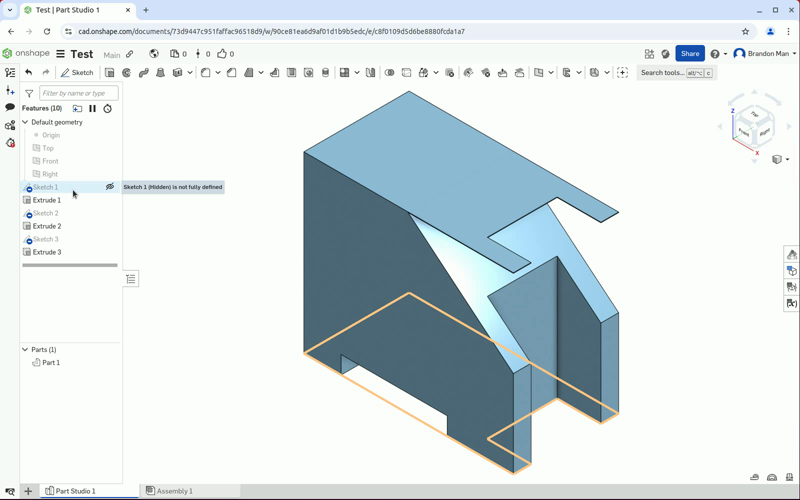
click(73, 189)